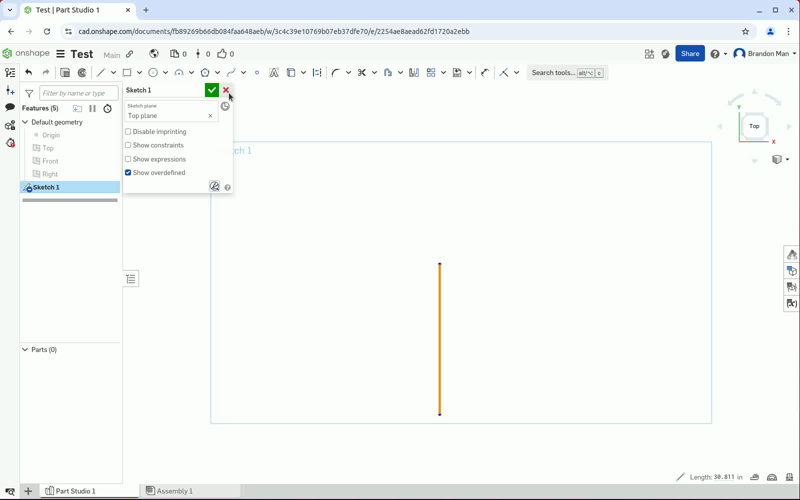
key(shift+h)
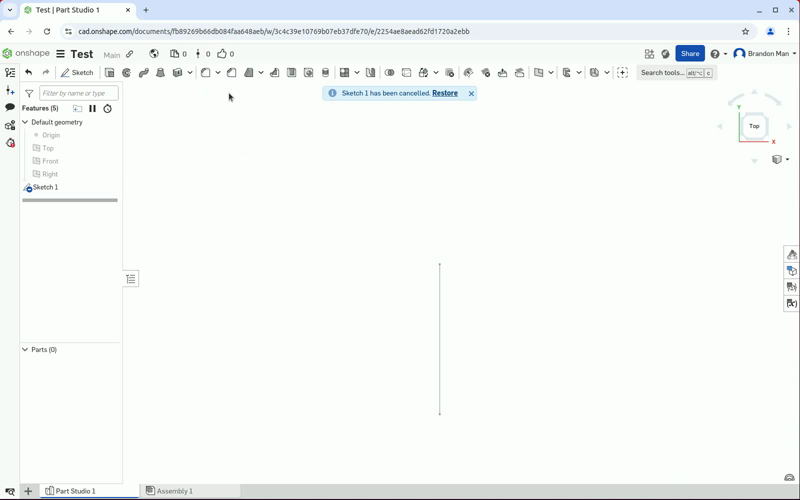
key(shift+s)
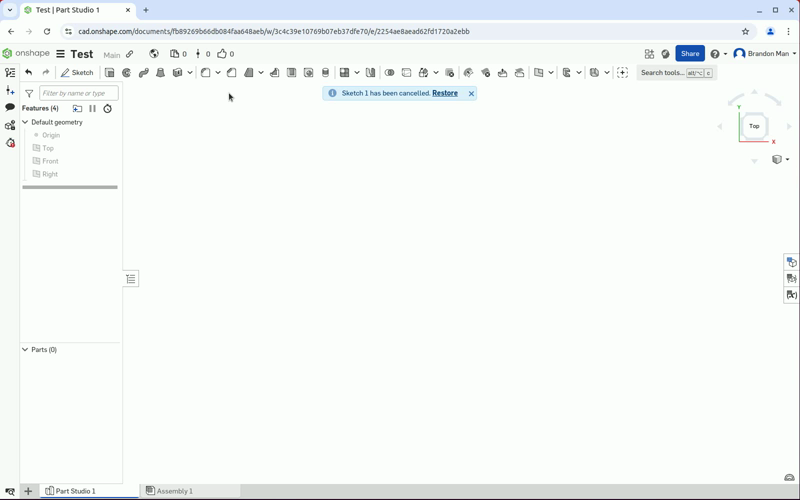
mouse_move(73, 150)
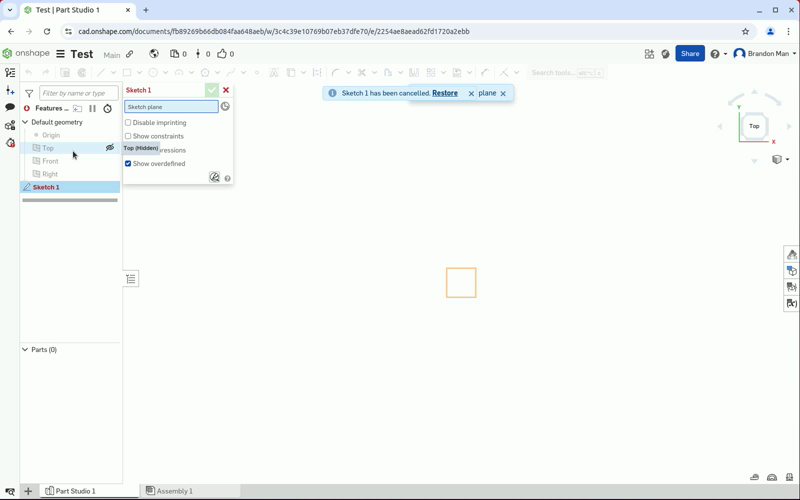
click(73, 150)
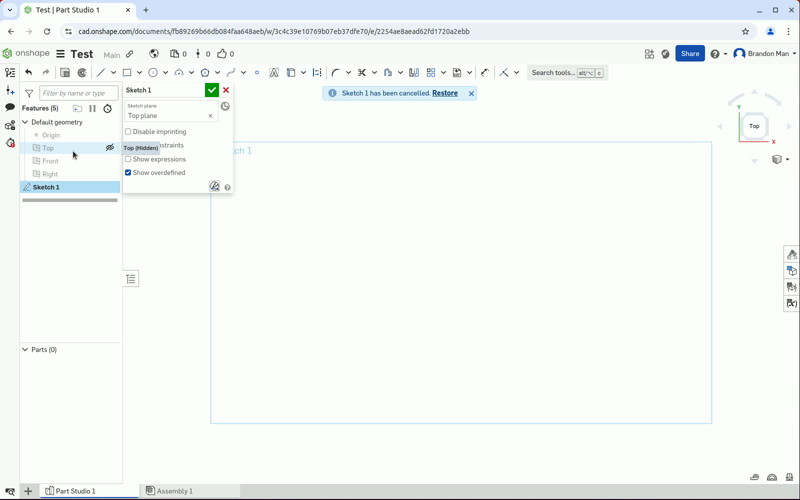
mouse_move(73, 352)
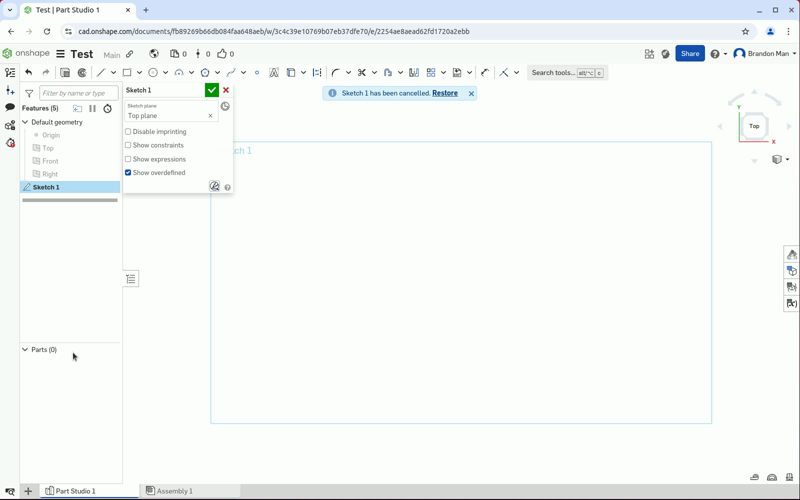
key(y)
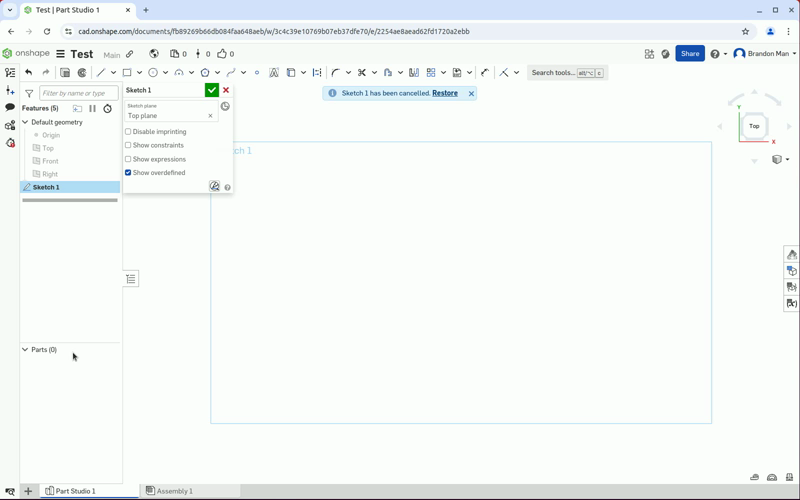
key(l)
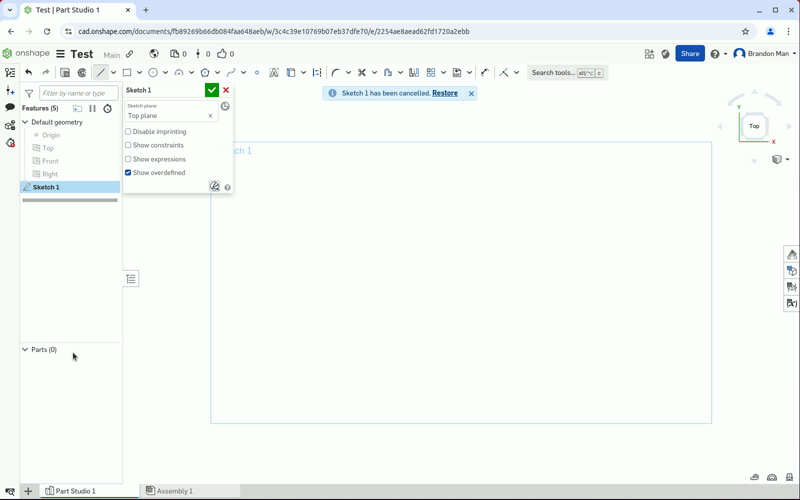
key_down(shift)
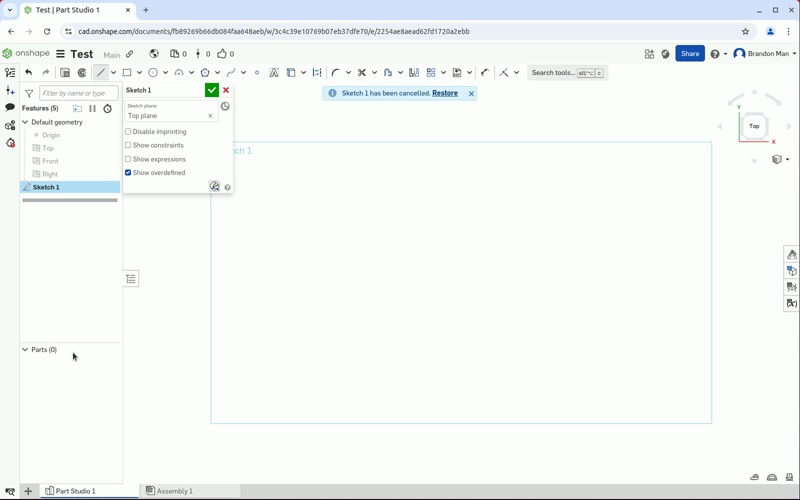
mouse_move(348, 245)
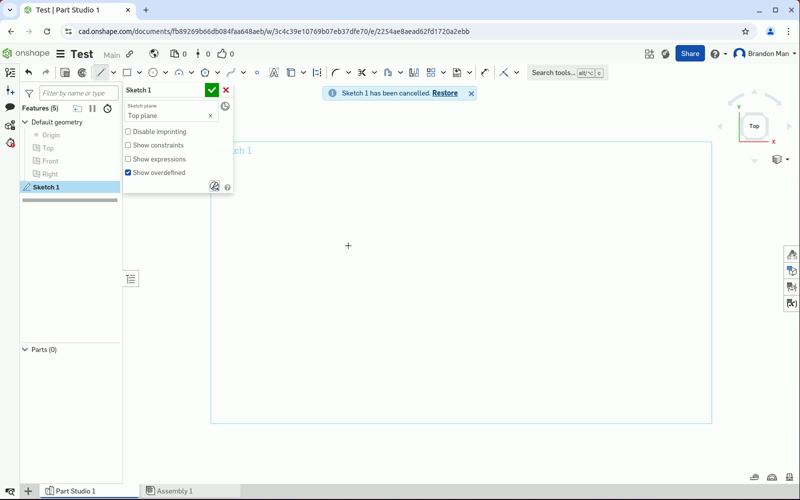
click(348, 245)
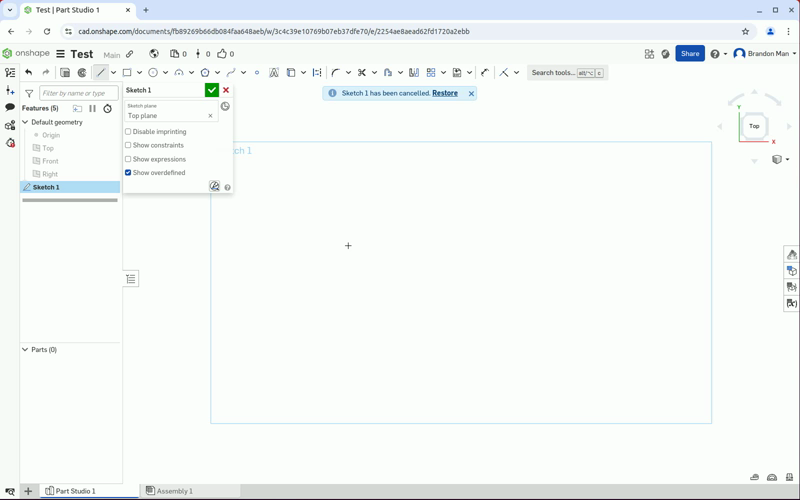
key_up(shift)
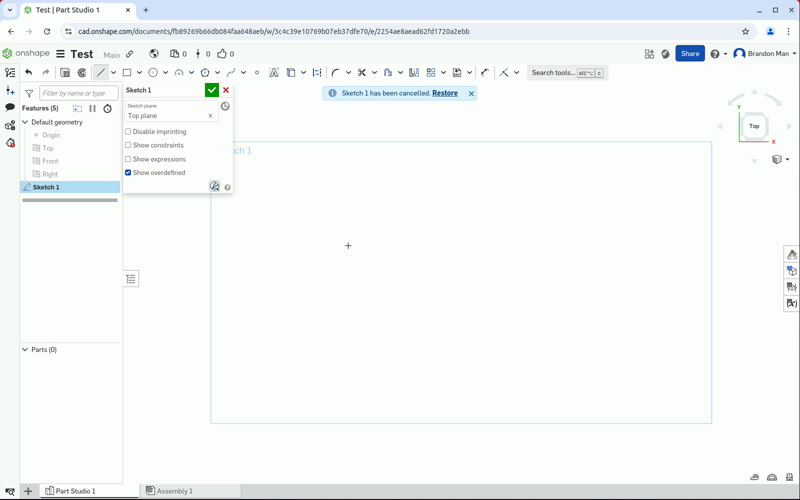
key_down(shift)
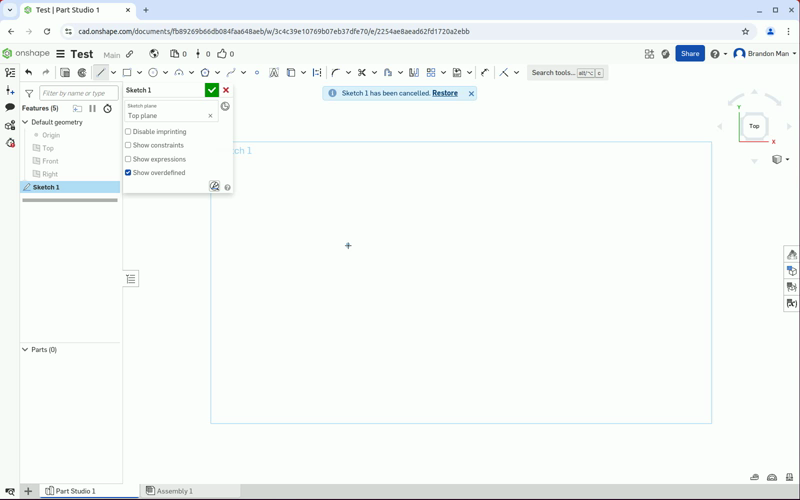
mouse_move(572, 245)
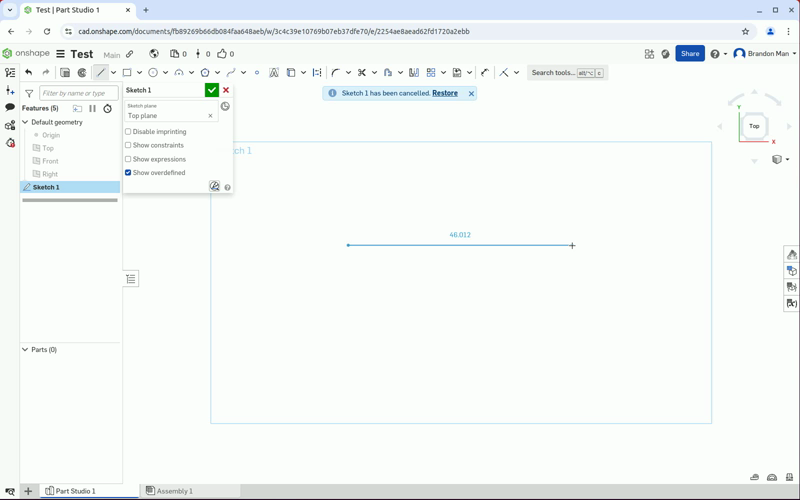
click(572, 245)
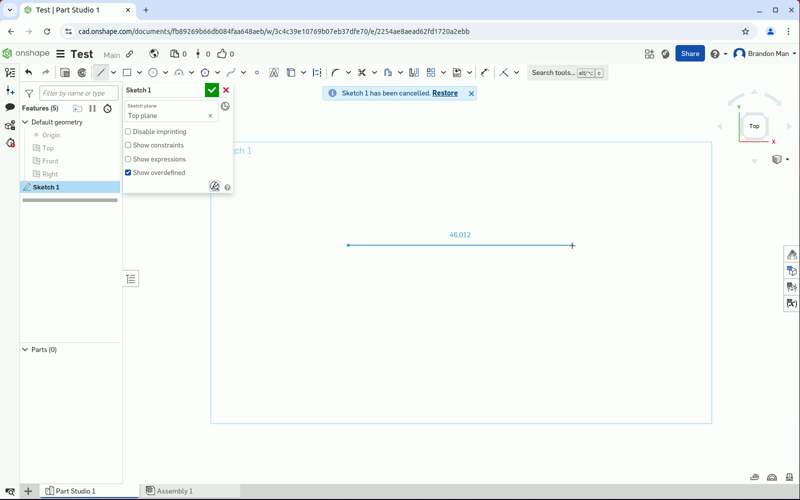
key_up(shift)
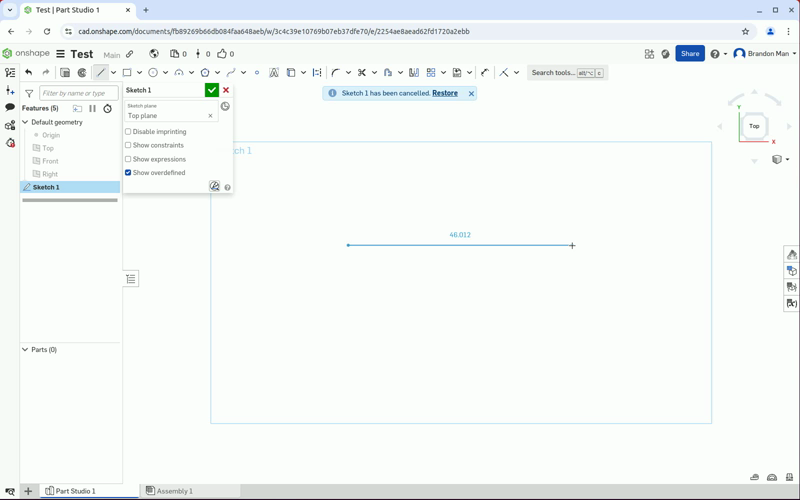
key_down(shift)
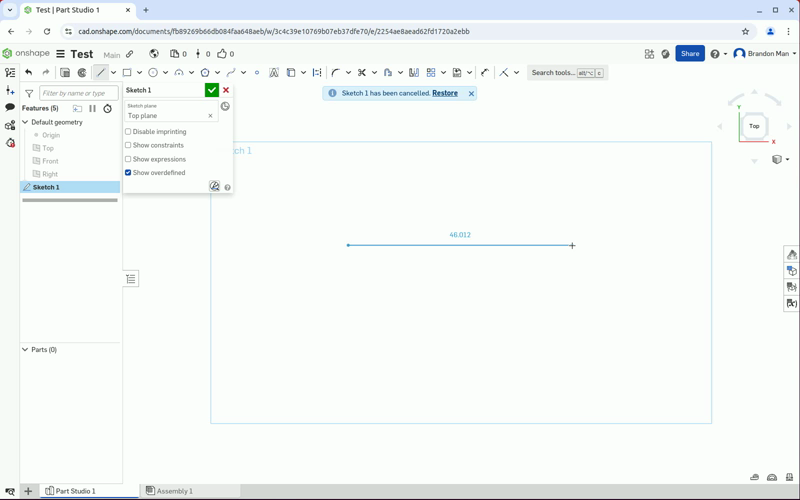
mouse_move(589, 245)
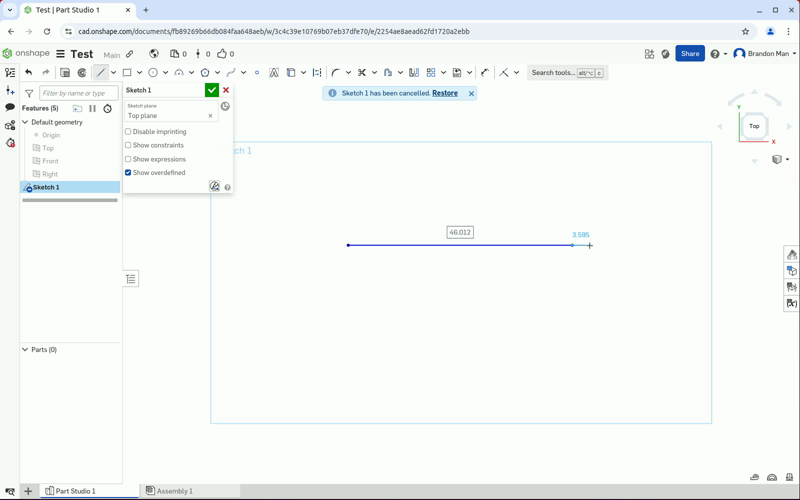
mouse_move(572, 207)
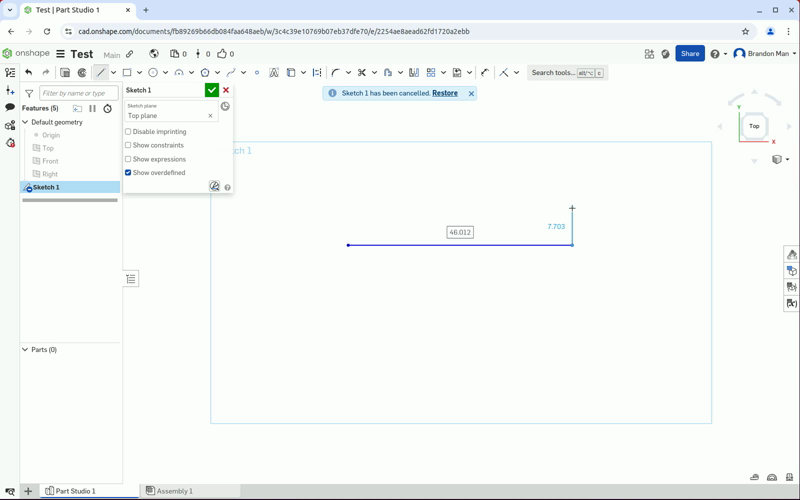
click(572, 207)
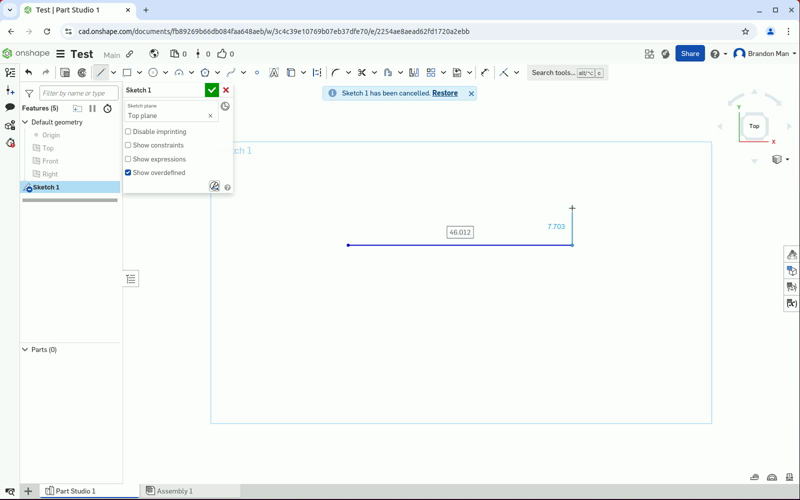
key_up(shift)
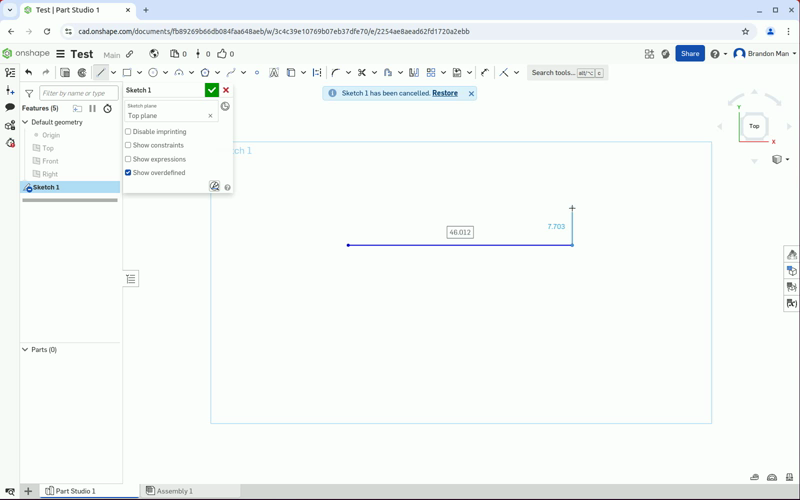
key_down(shift)
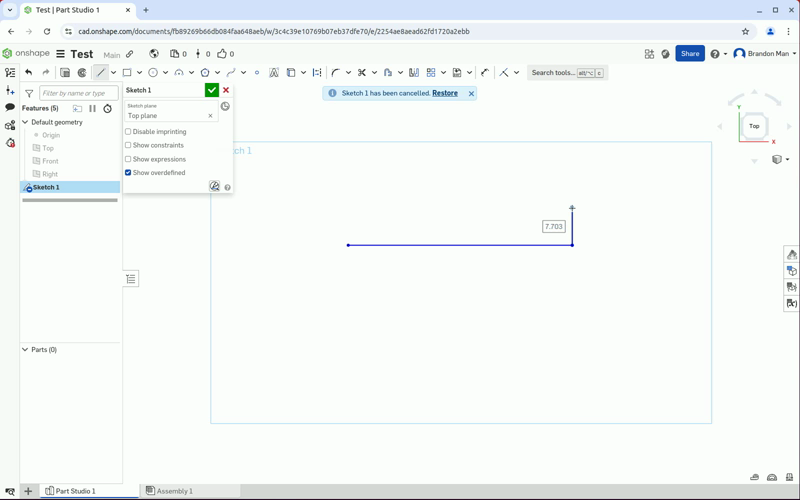
mouse_move(348, 207)
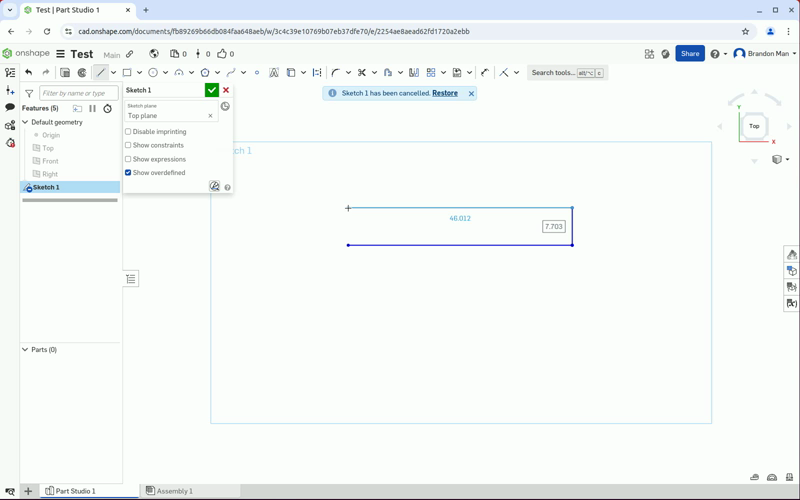
click(348, 207)
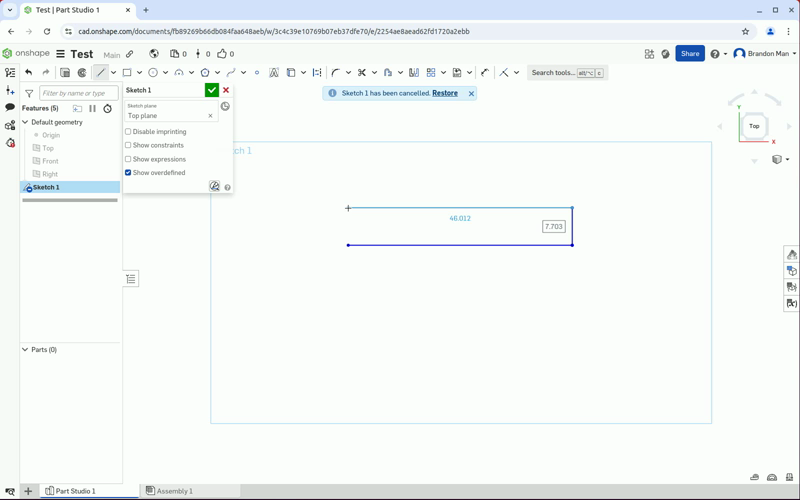
key_up(shift)
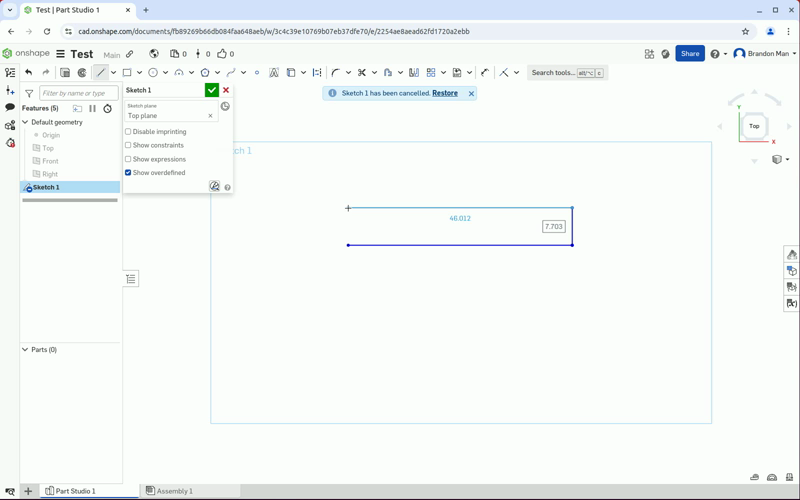
mouse_move(378, 207)
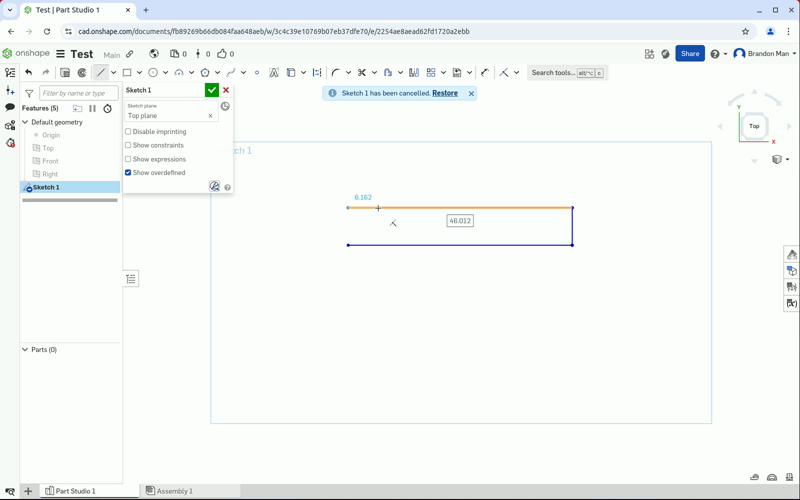
key_down(shift)
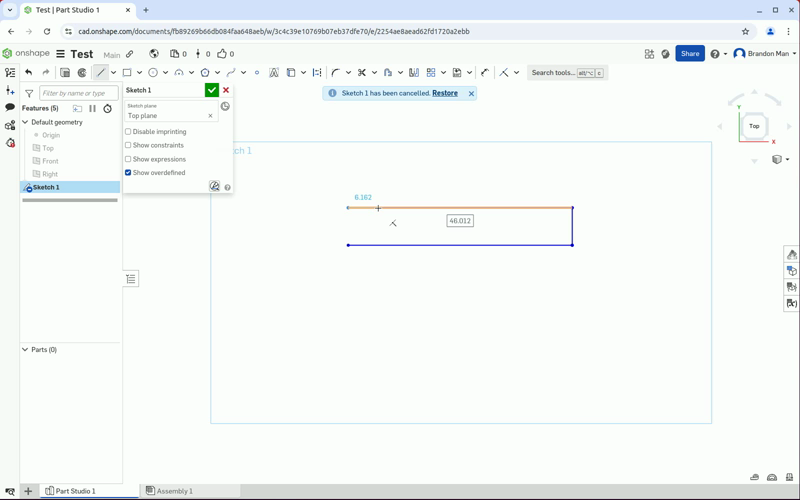
mouse_move(348, 245)
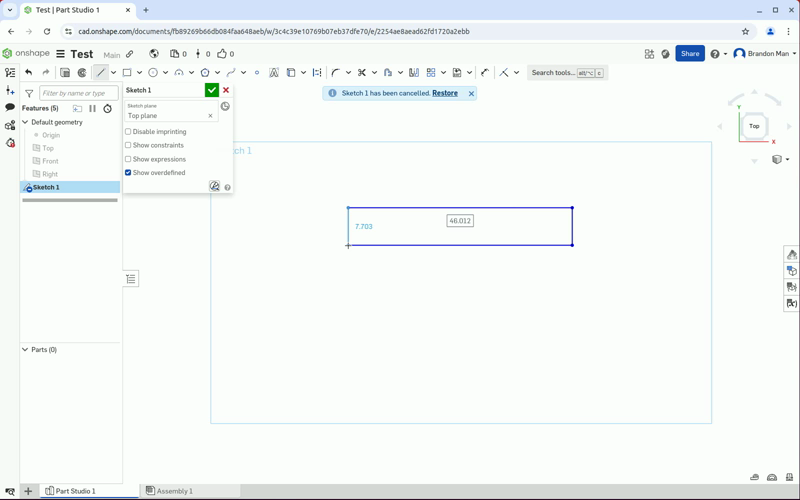
key_up(shift)
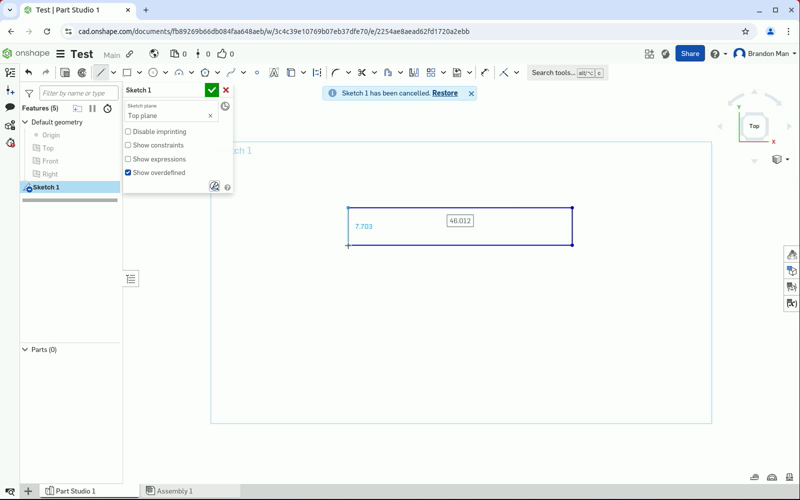
click(348, 245)
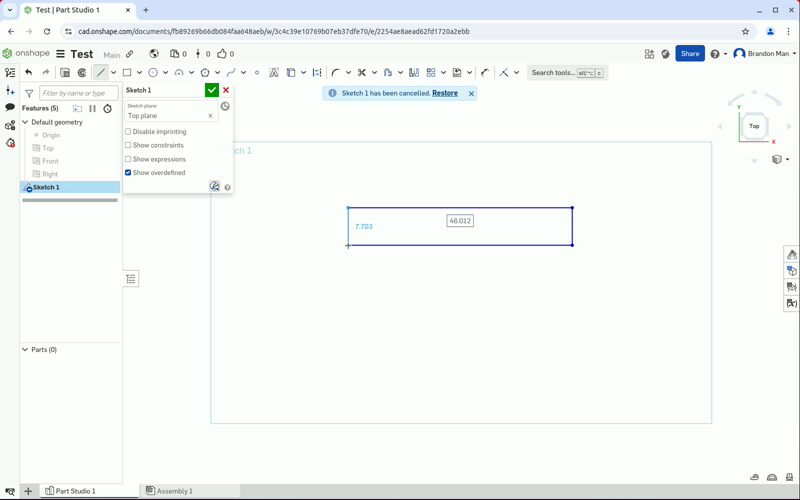
key(esc)
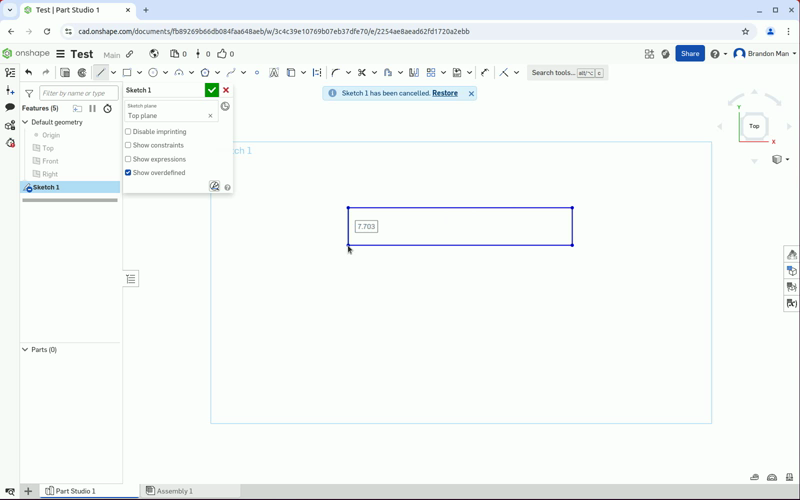
mouse_move(417, 214)
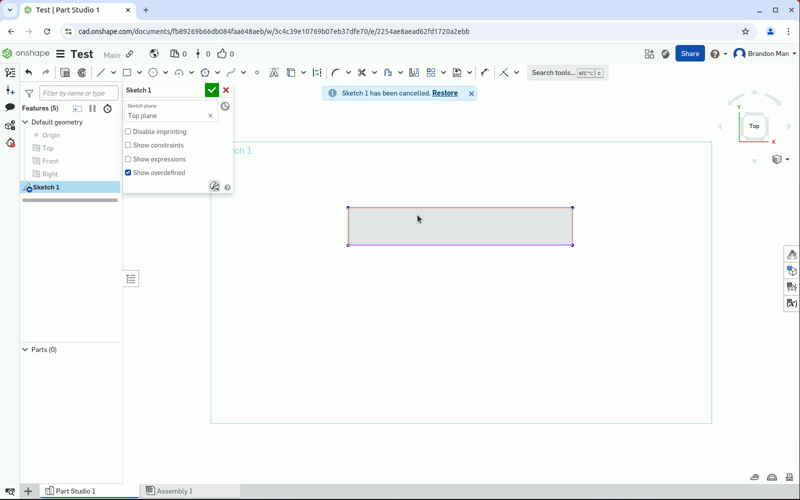
click(417, 214)
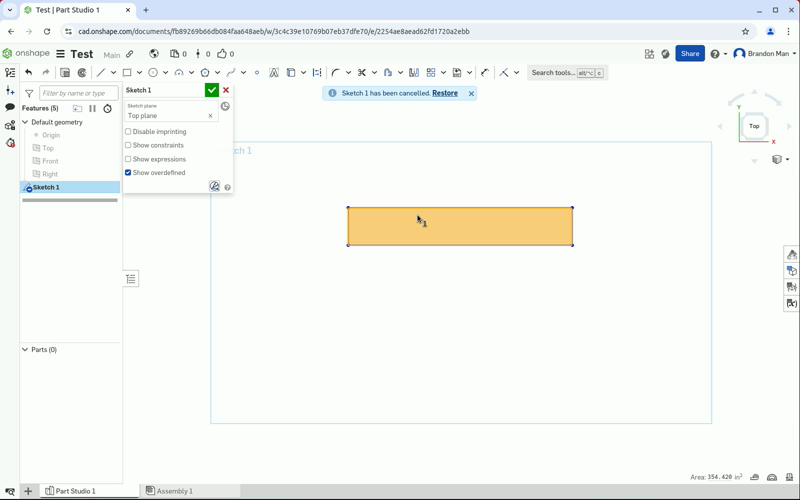
mouse_move(73, 352)
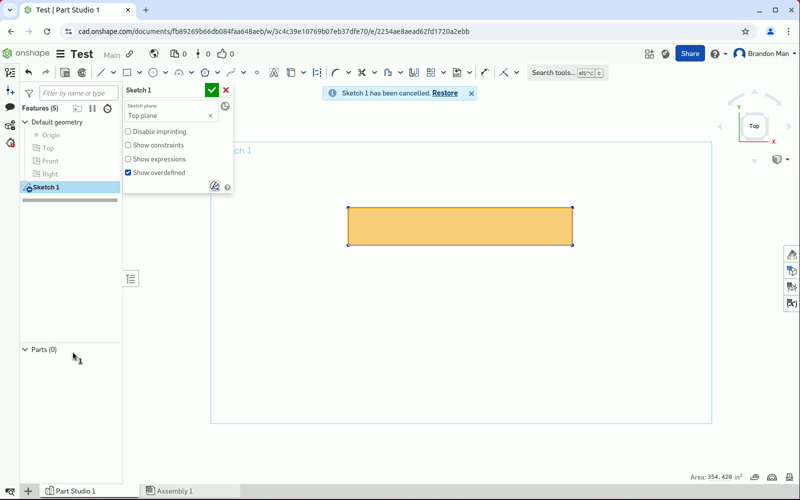
key(shift+y)
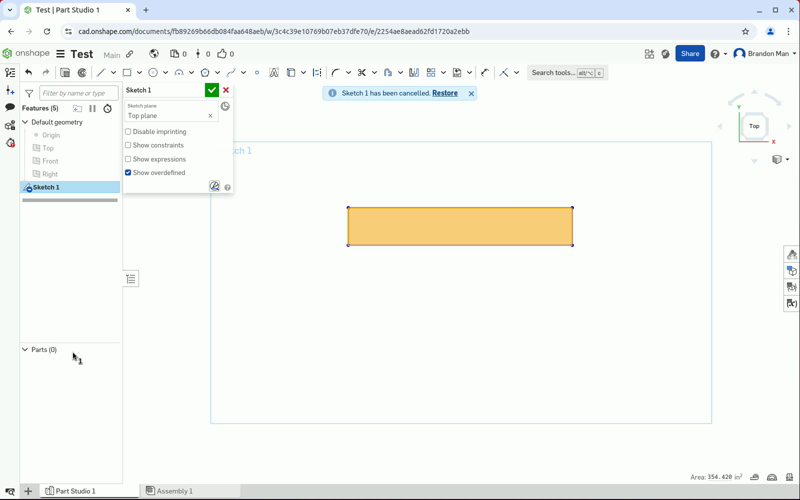
key(shift+e)
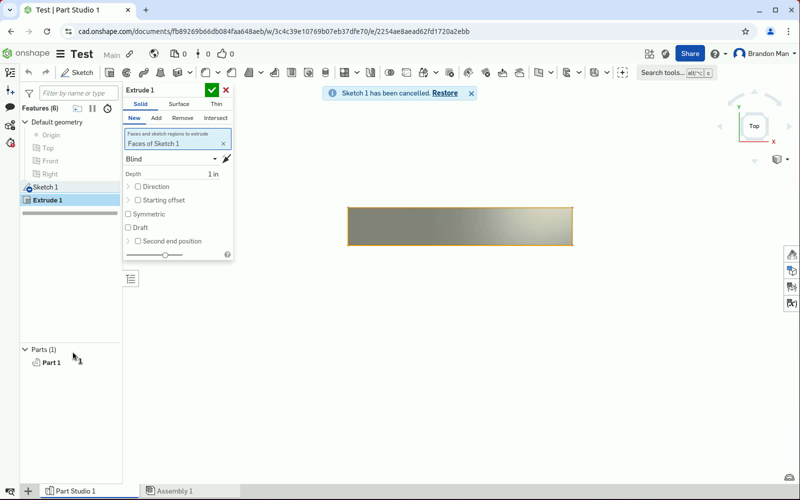
mouse_move(143, 106)
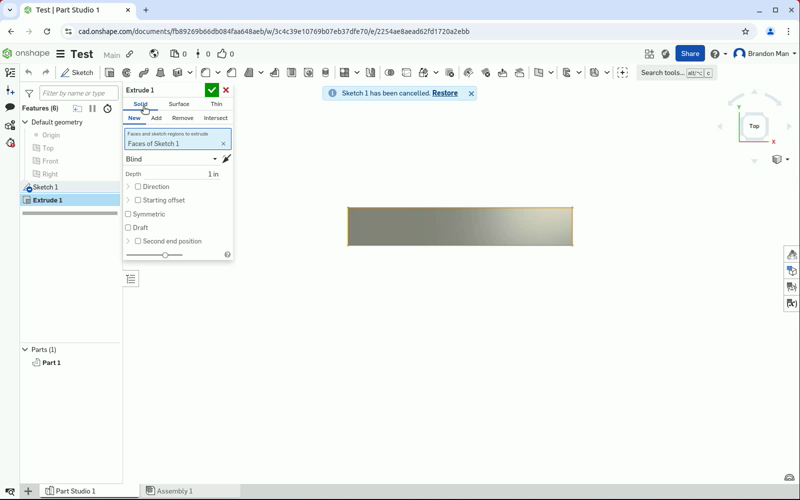
click(143, 106)
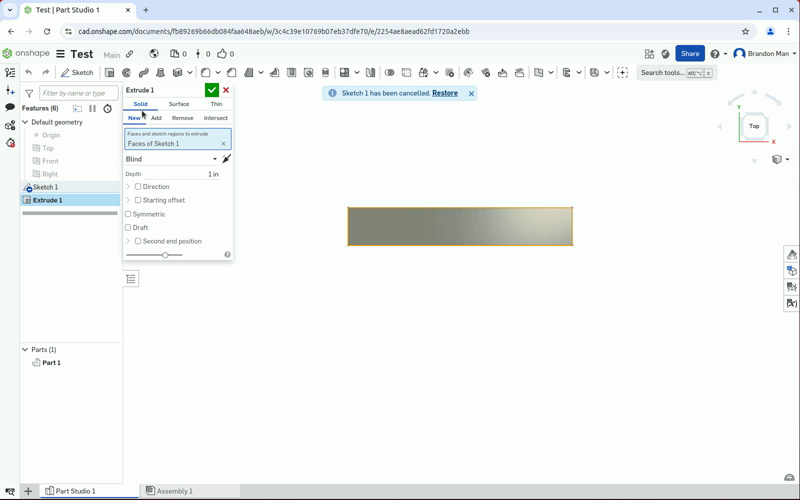
mouse_move(137, 120)
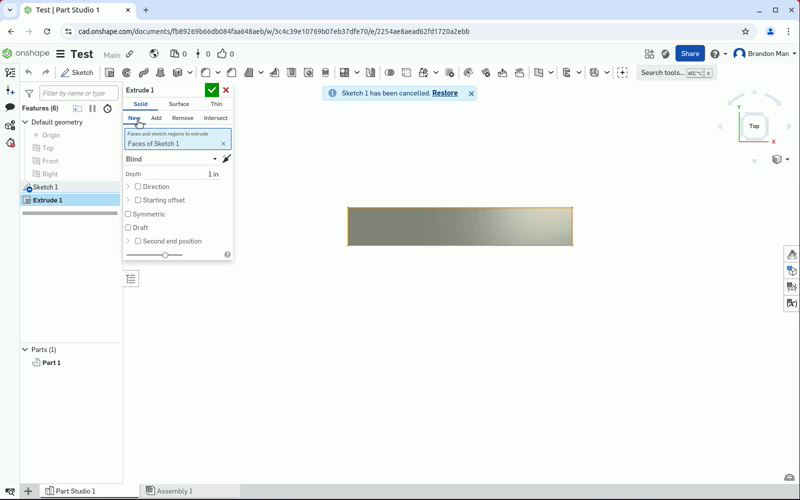
click(137, 120)
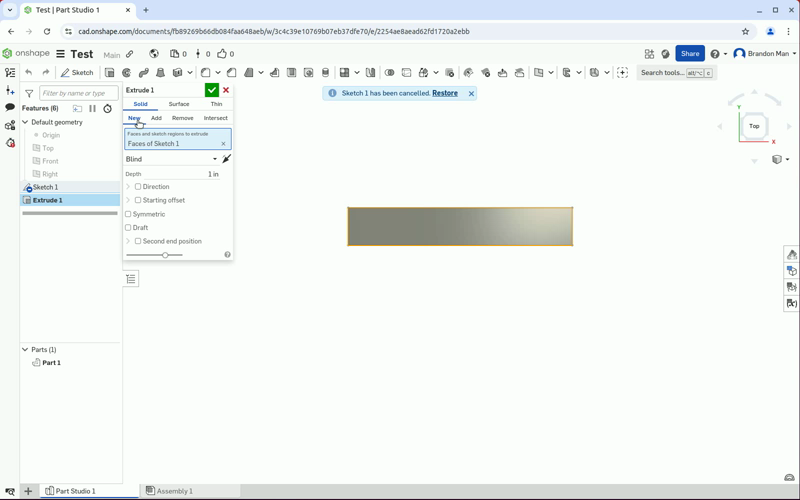
key(tab, 4)
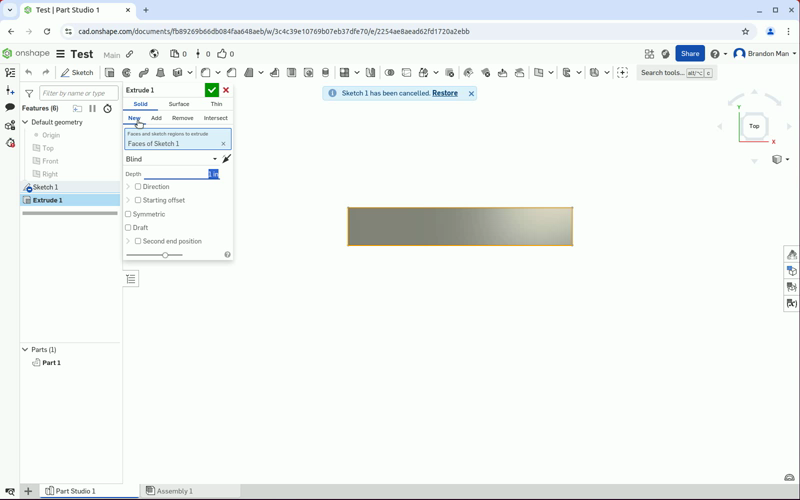
text(6.258)
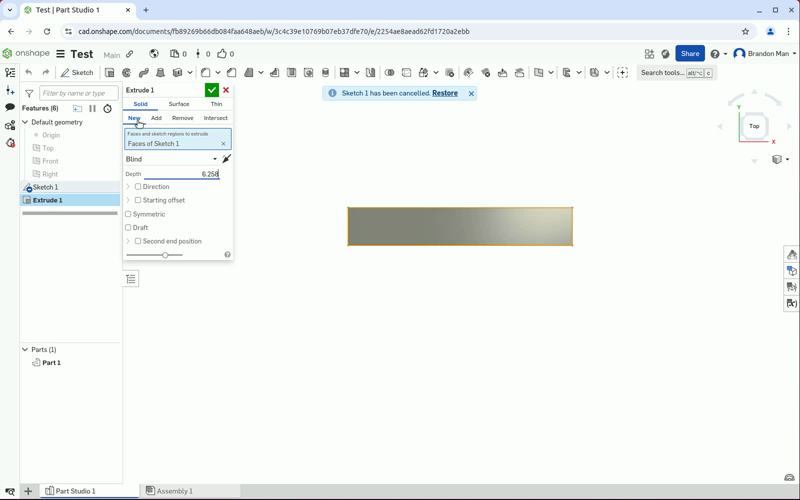
key(enter)
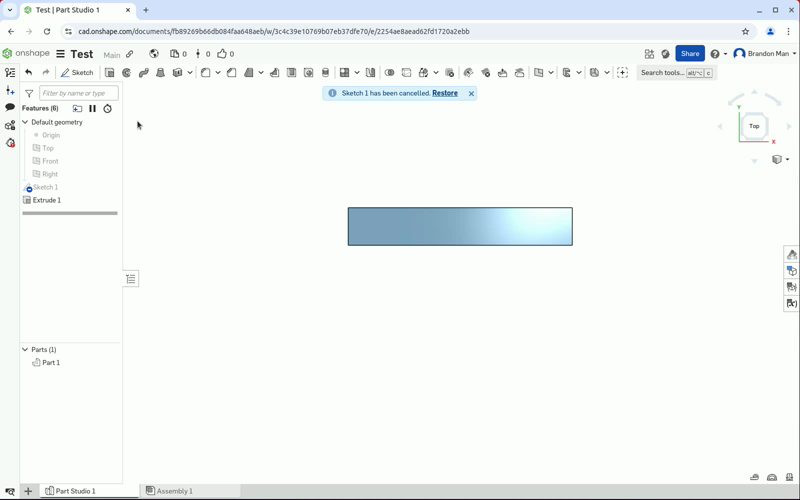
key(shift+h)
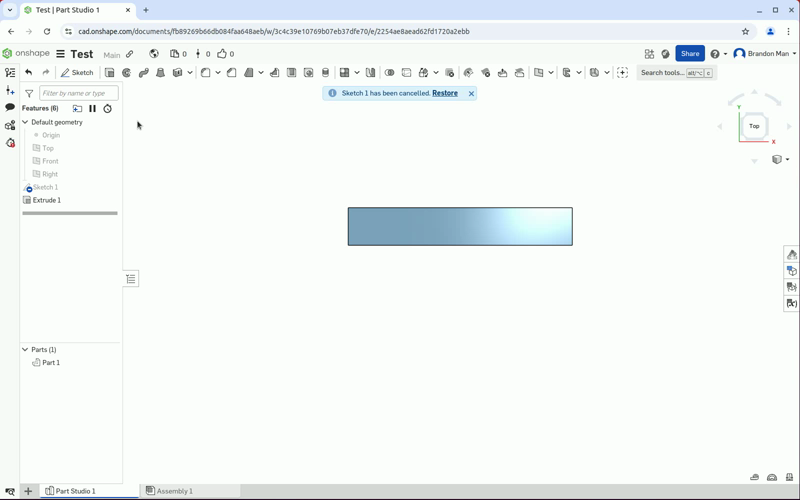
key(shift+h)
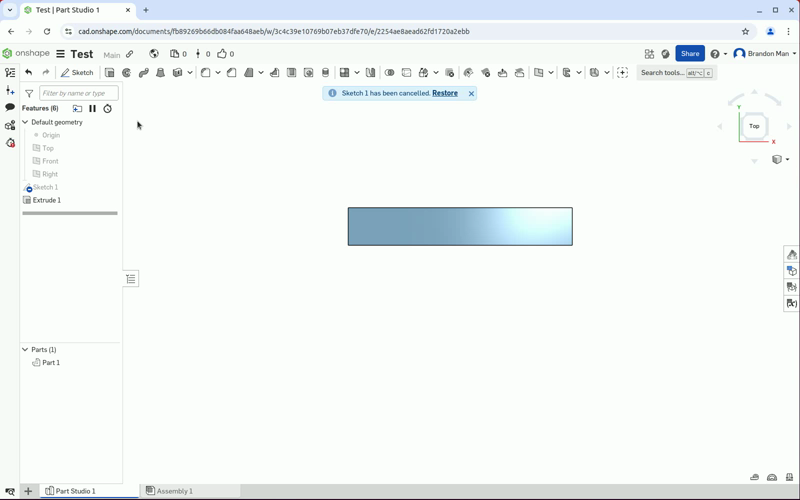
mouse_move(73, 189)
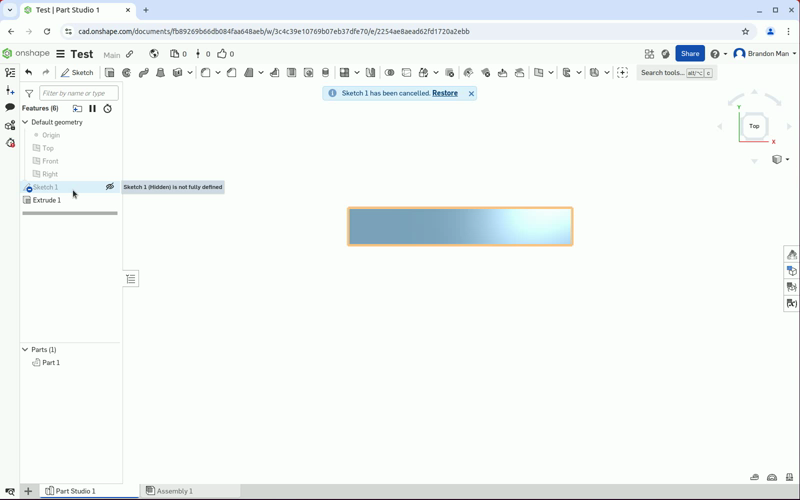
click(73, 189)
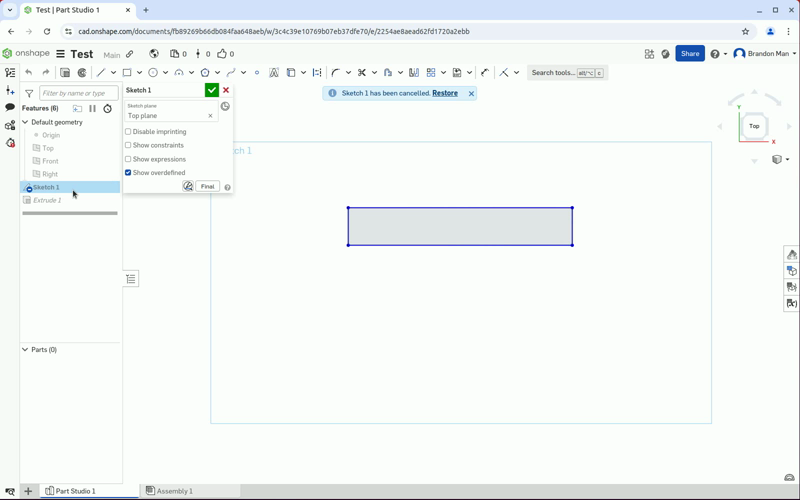
mouse_move(229, 92)
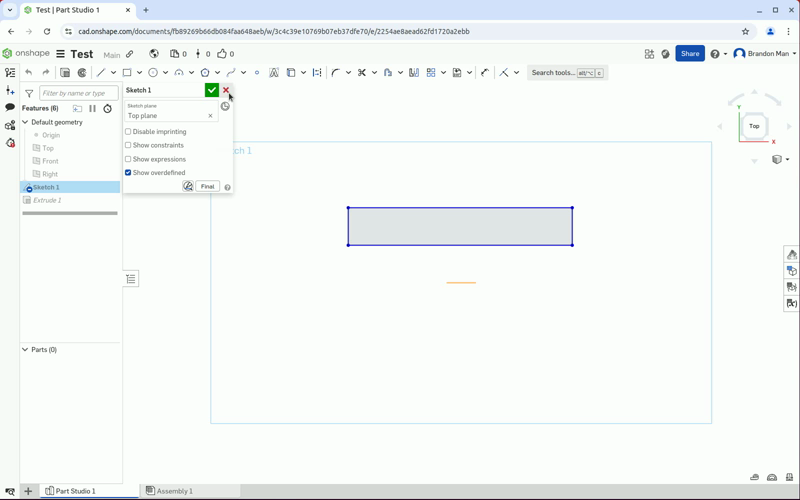
click(229, 92)
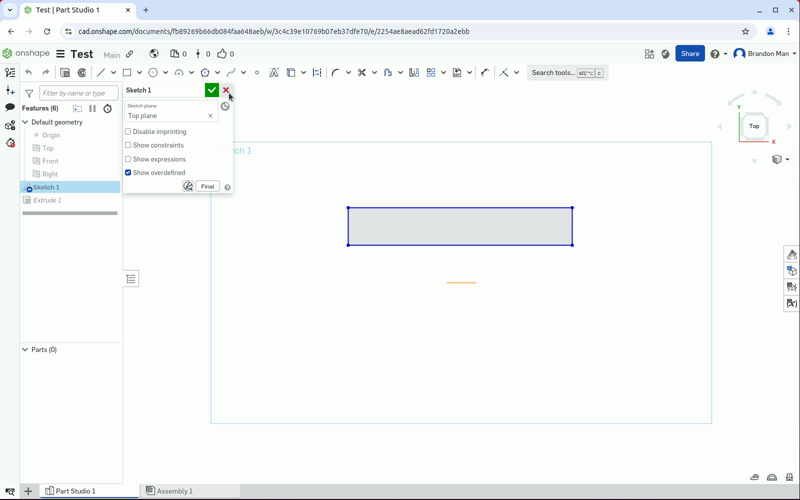
key(shift+s)
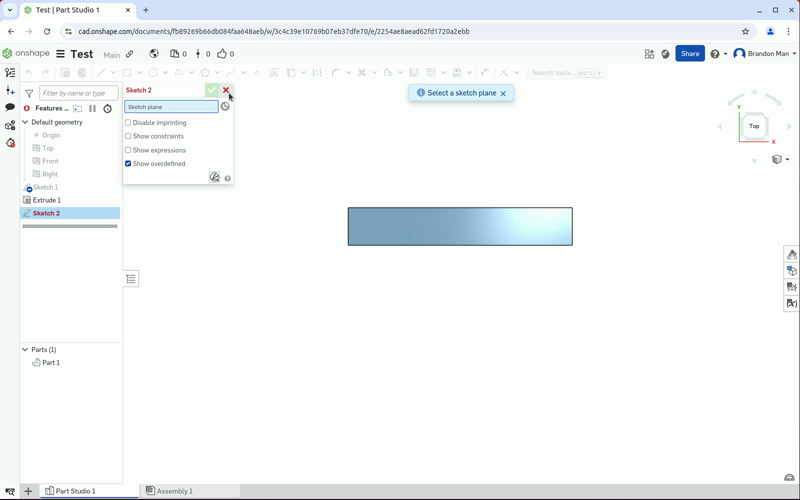
mouse_move(73, 150)
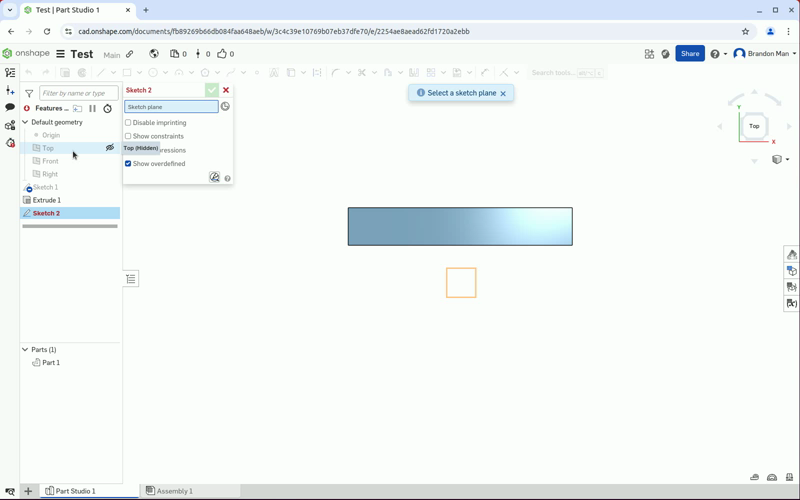
click(73, 150)
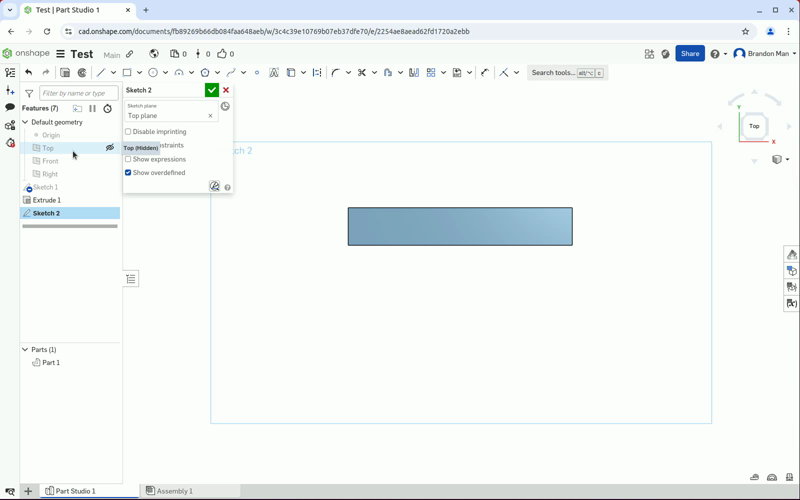
mouse_move(73, 352)
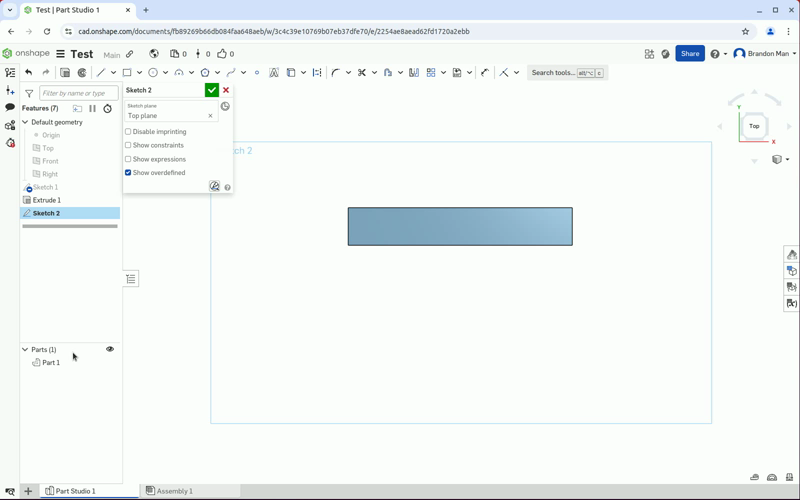
key(y)
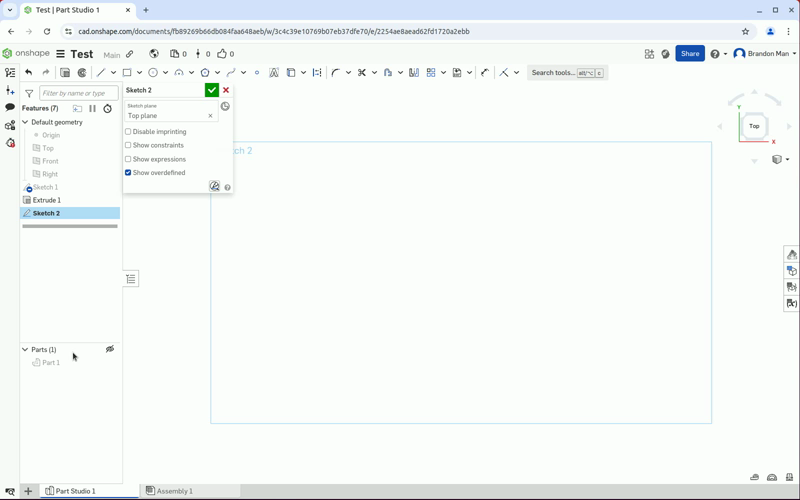
key(l)
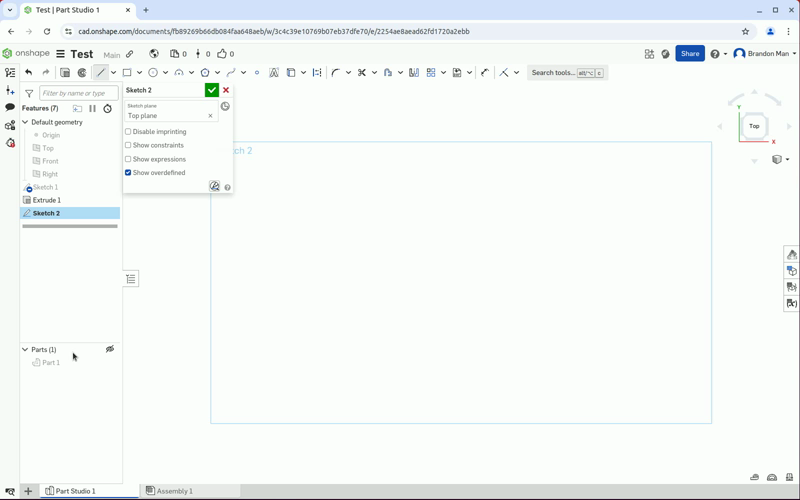
key_down(shift)
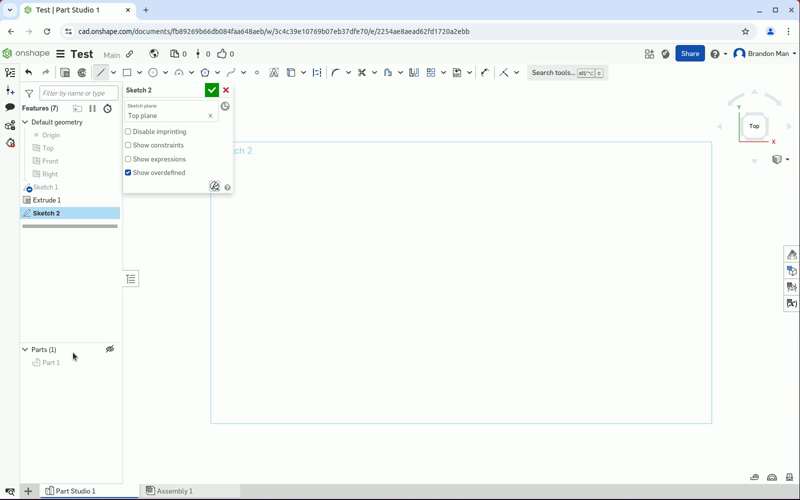
mouse_move(348, 320)
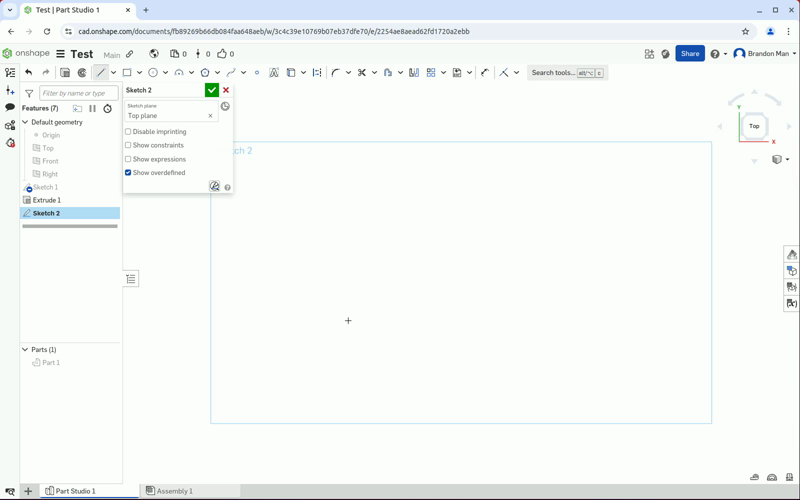
click(348, 320)
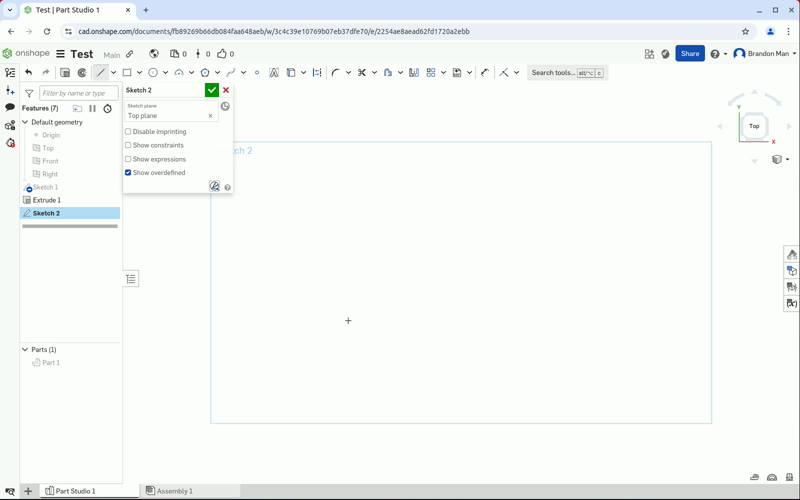
key_up(shift)
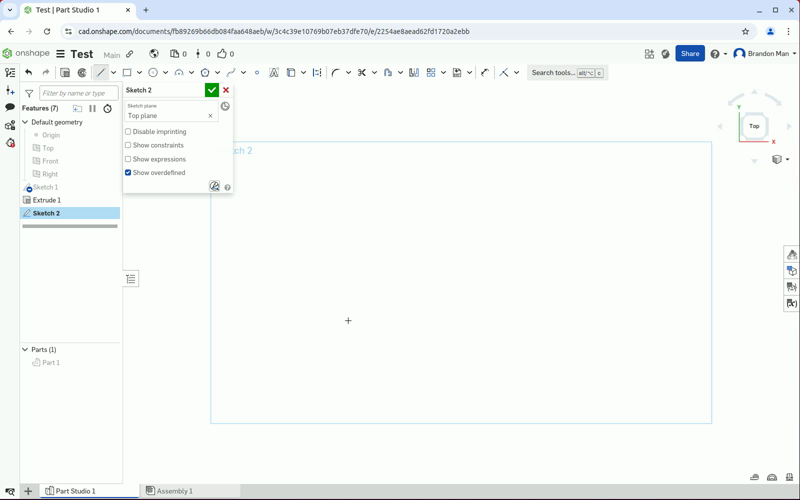
key_down(shift)
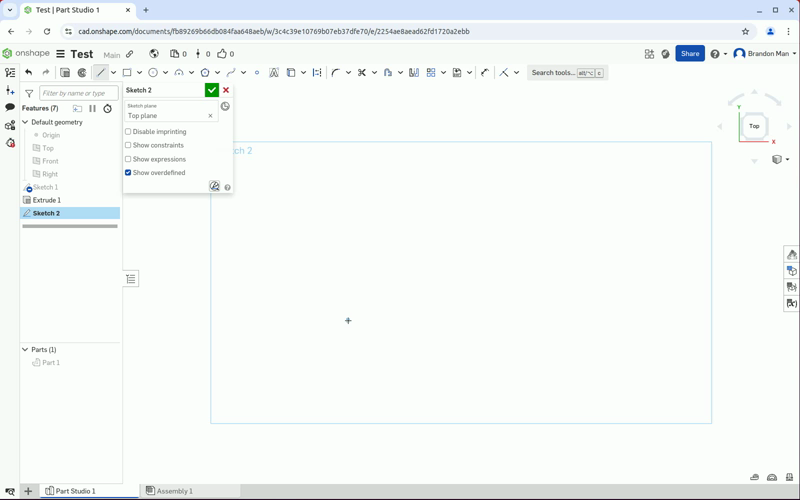
mouse_move(572, 320)
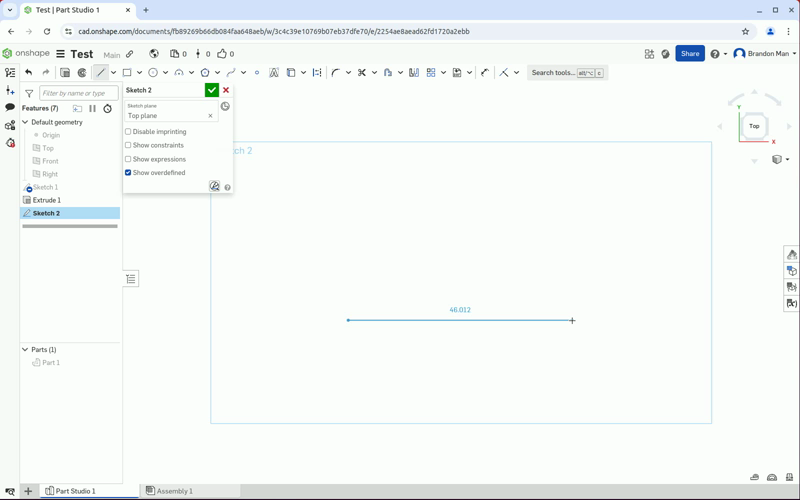
click(572, 320)
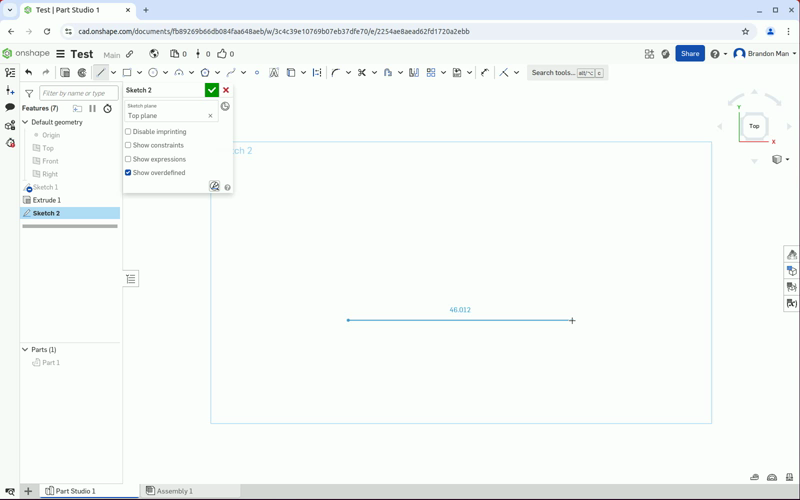
key_up(shift)
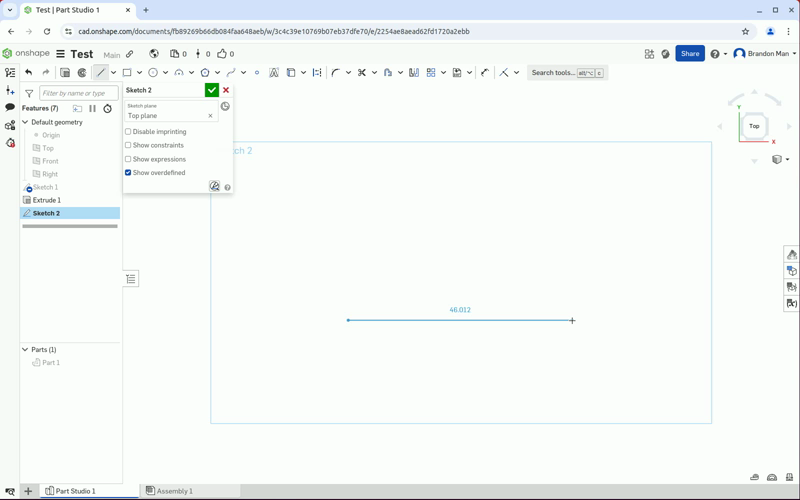
key_down(shift)
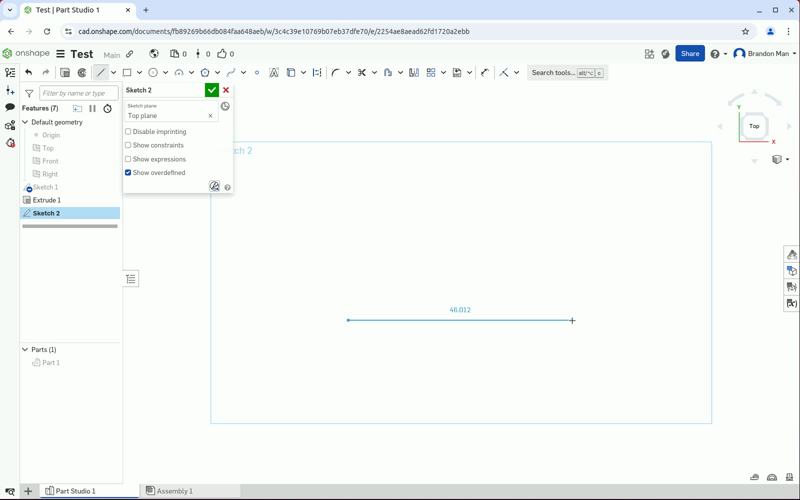
mouse_move(572, 245)
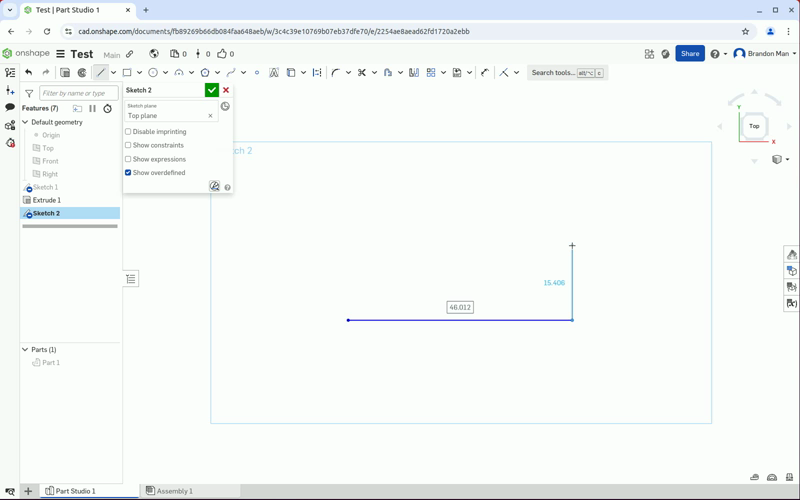
click(572, 245)
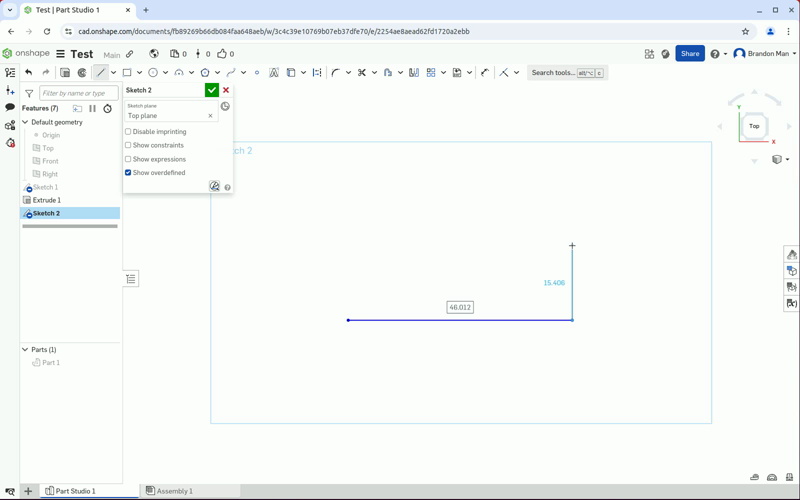
key_up(shift)
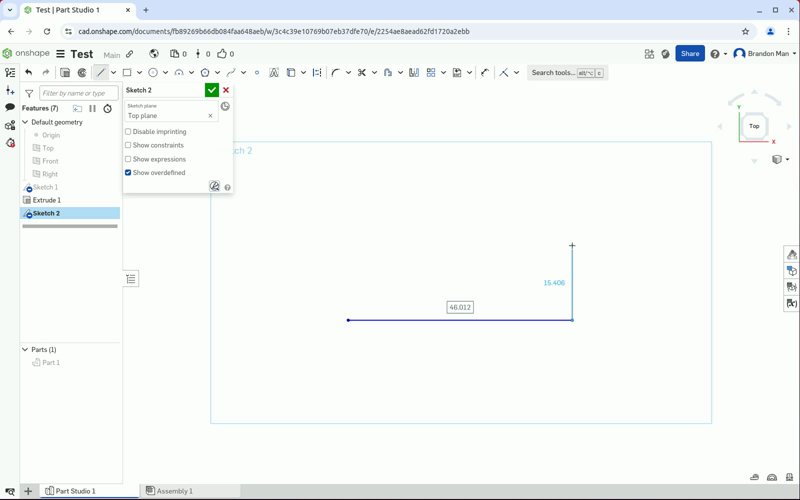
key_down(shift)
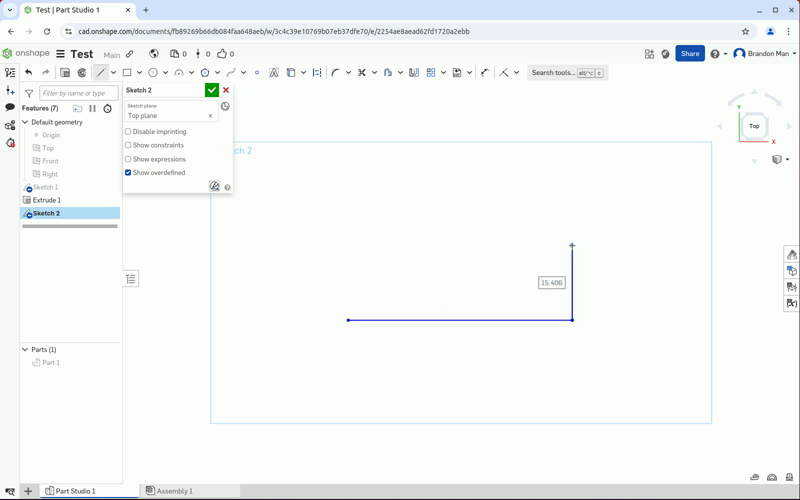
mouse_move(348, 245)
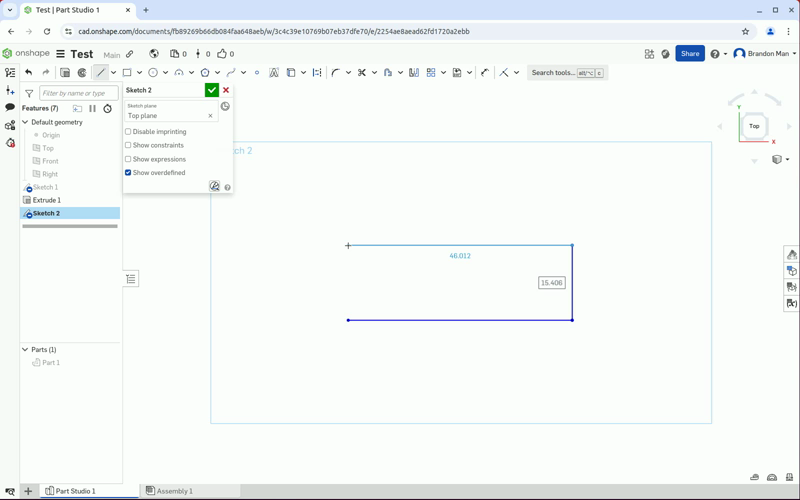
click(348, 245)
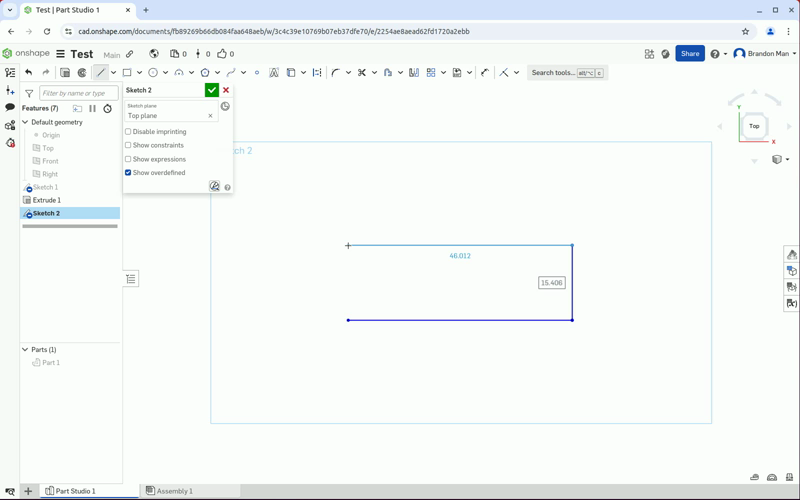
key_up(shift)
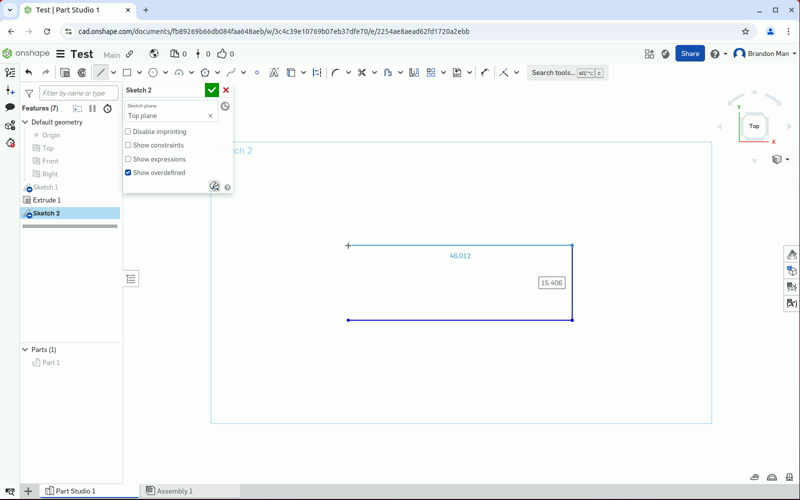
key_down(shift)
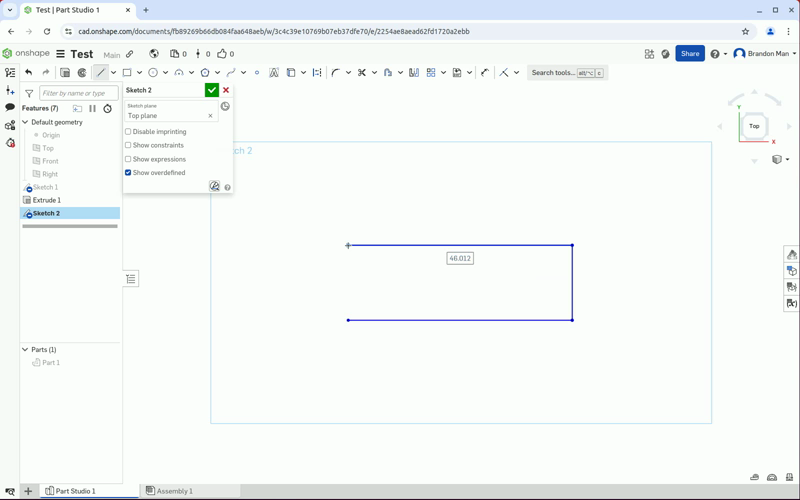
mouse_move(348, 320)
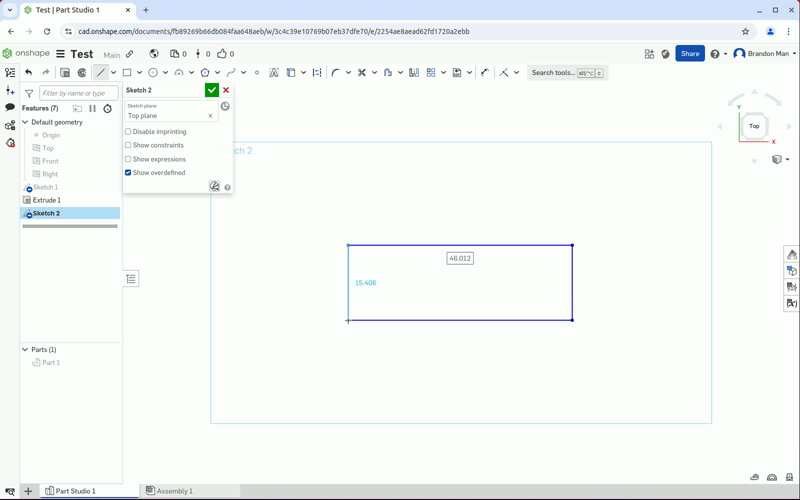
key_up(shift)
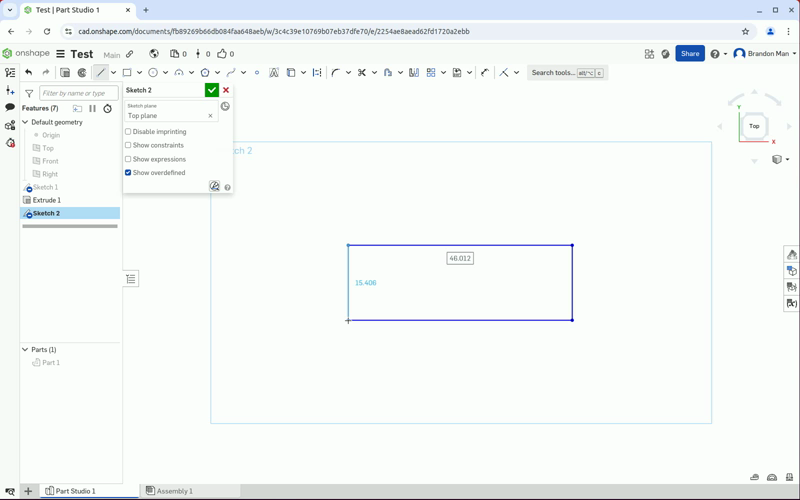
click(348, 320)
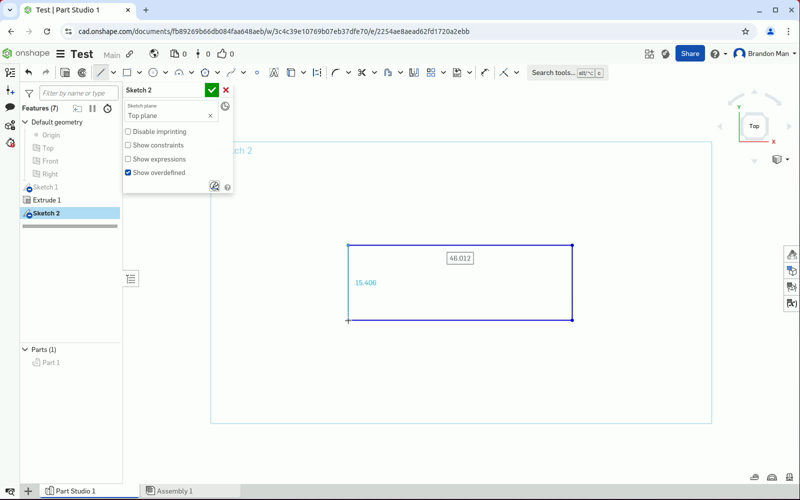
key(esc)
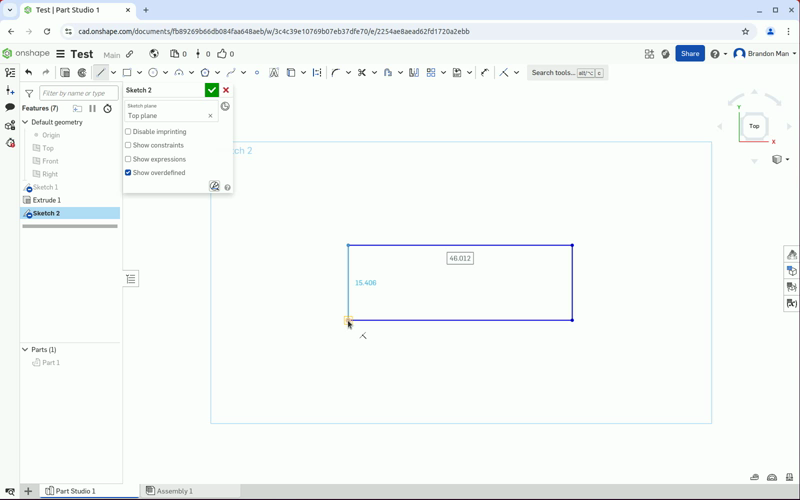
mouse_move(414, 265)
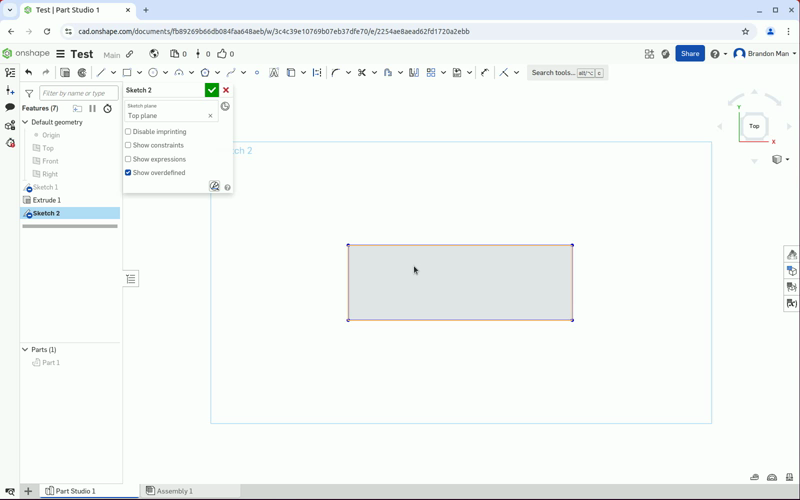
click(414, 265)
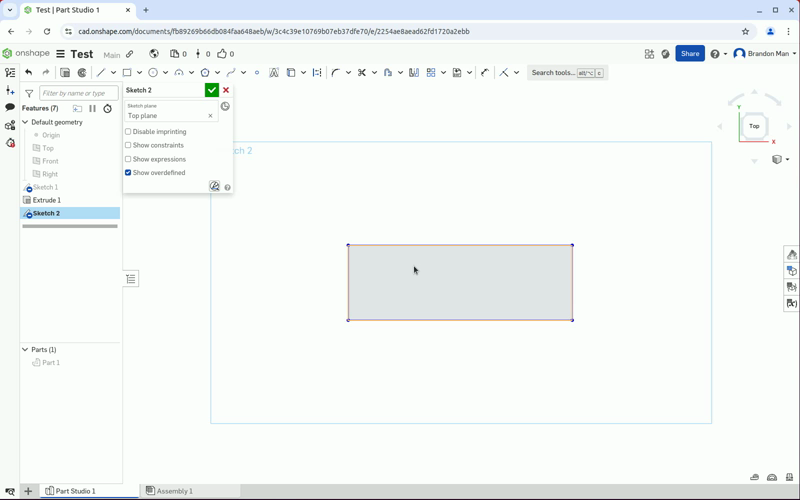
mouse_move(73, 352)
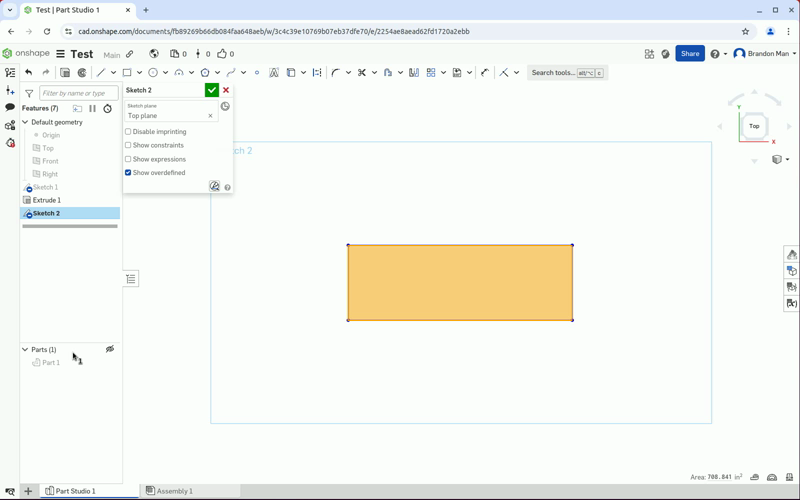
key(shift+y)
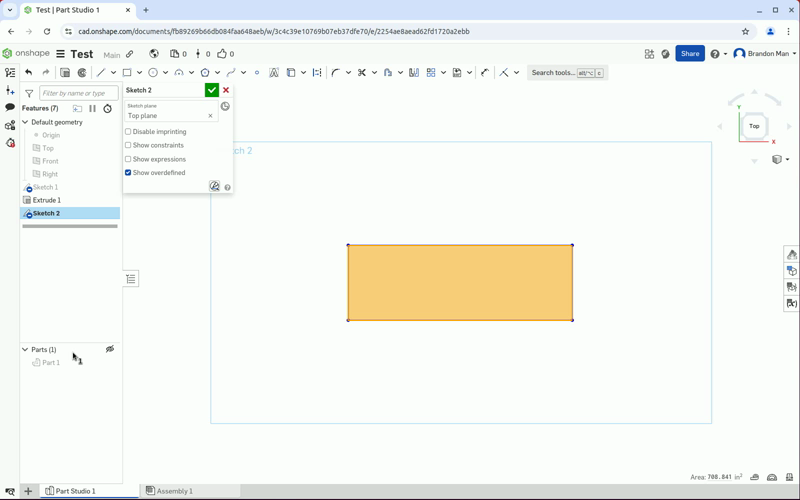
key(shift+e)
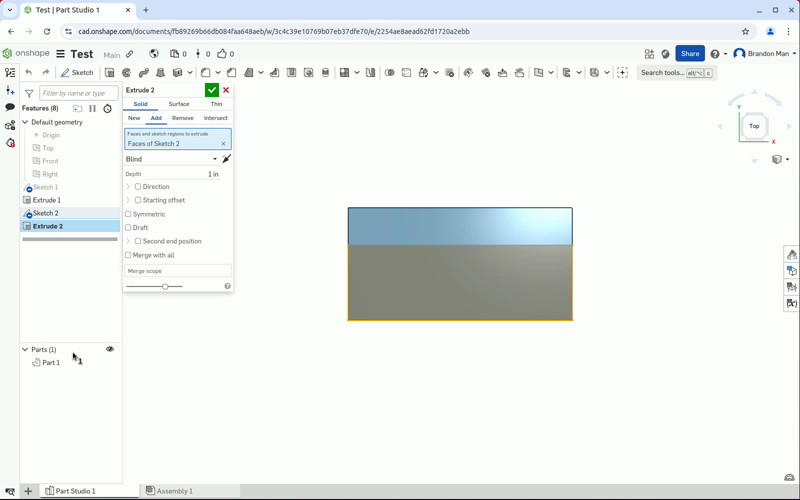
mouse_move(143, 106)
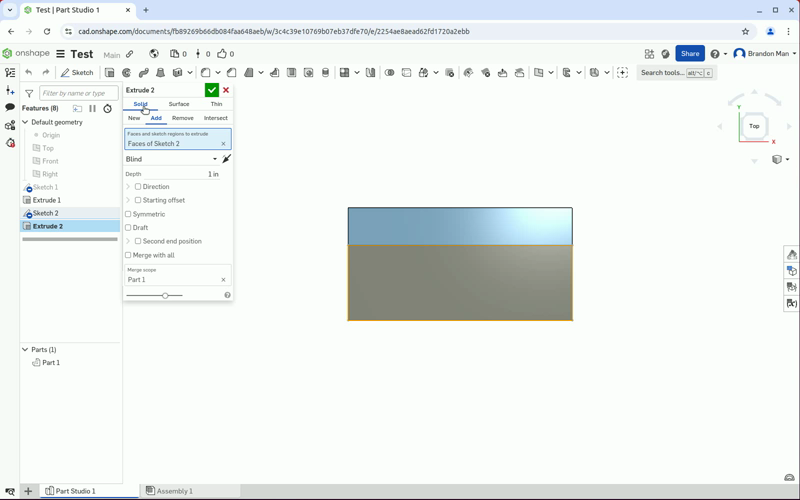
click(143, 106)
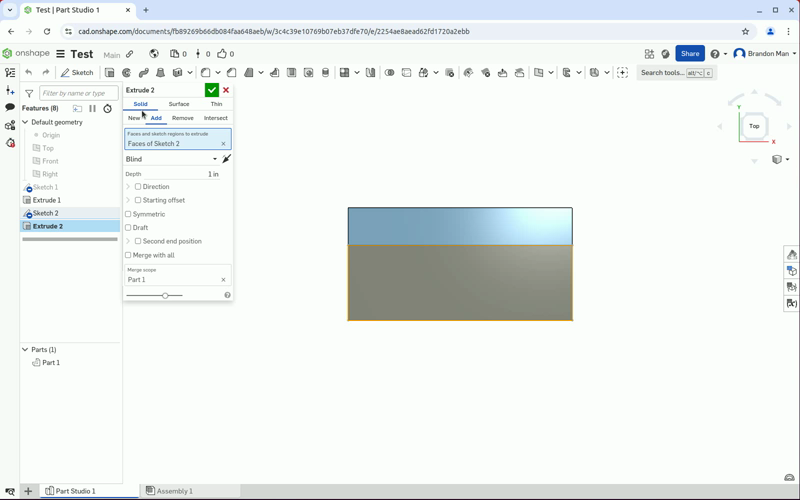
mouse_move(137, 120)
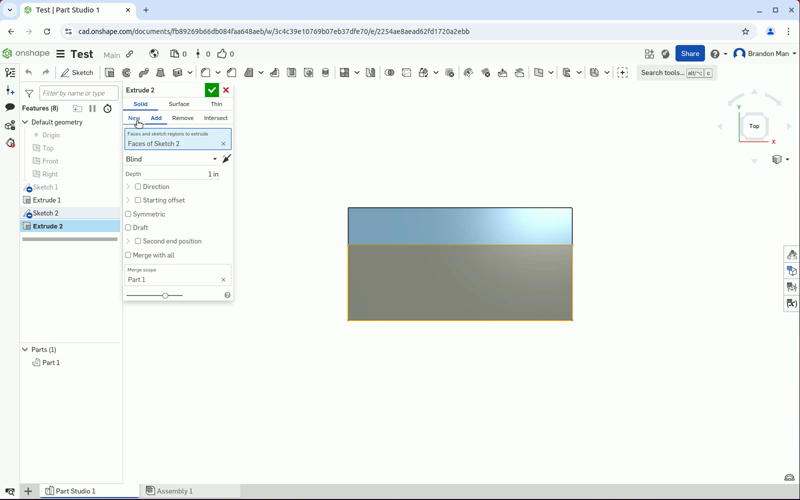
click(137, 120)
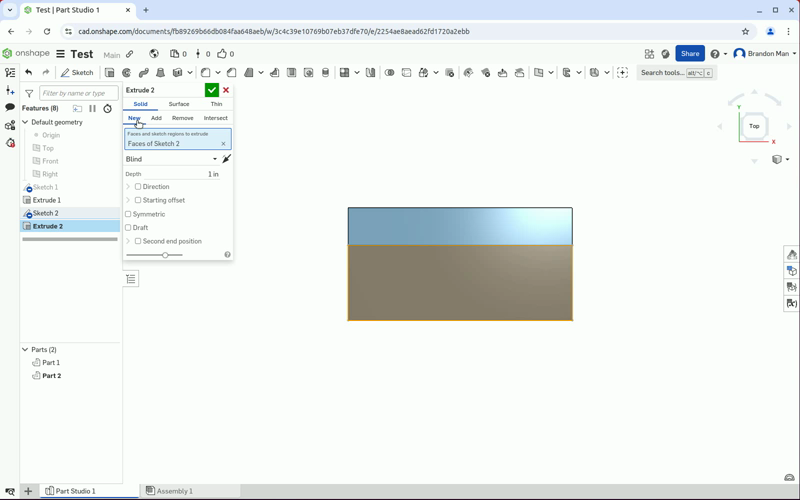
key(tab, 4)
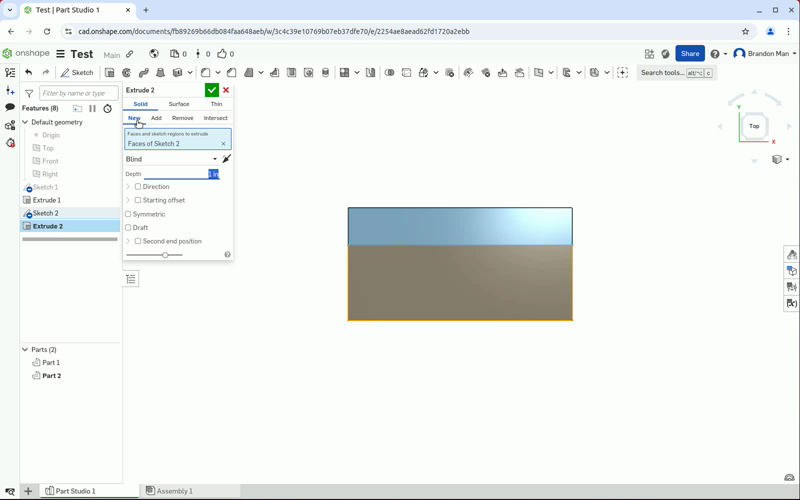
text(6.258)
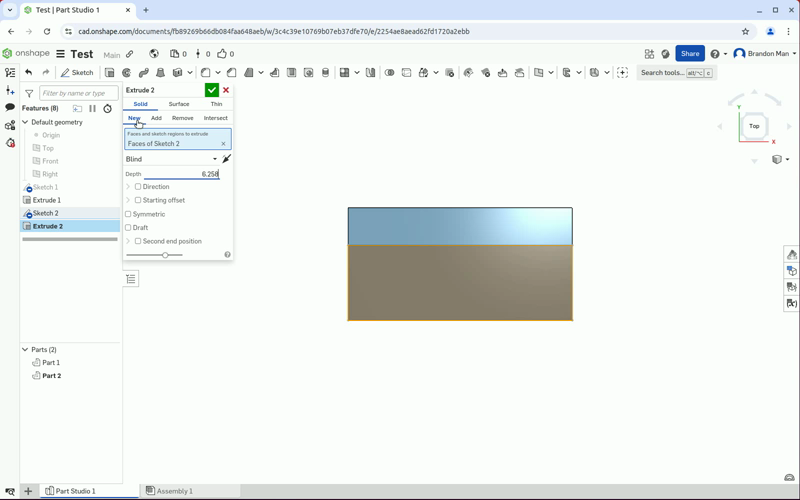
key(enter)
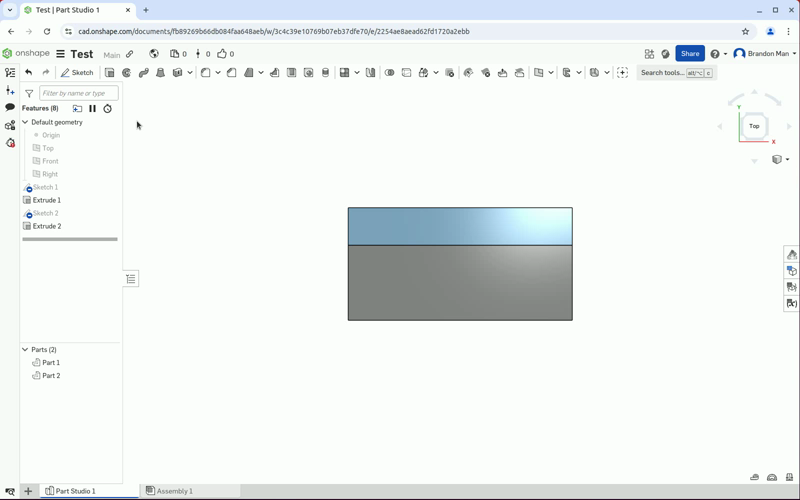
key(shift+h)
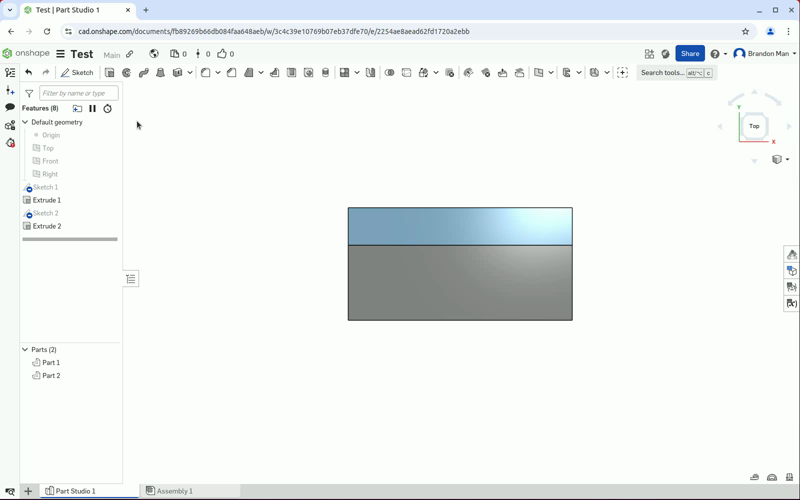
key(shift+h)
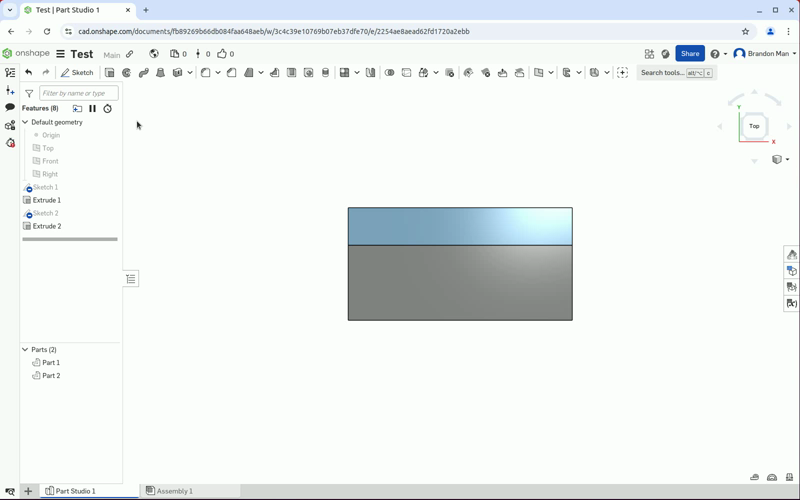
mouse_move(73, 189)
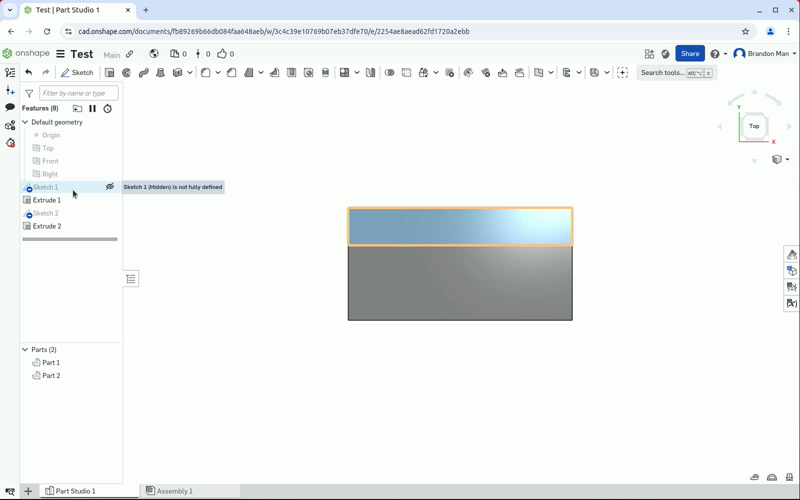
click(73, 189)
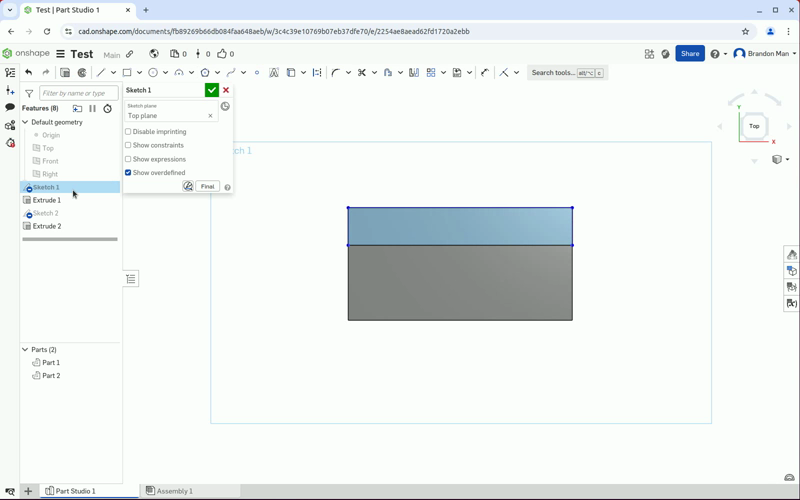
mouse_move(229, 92)
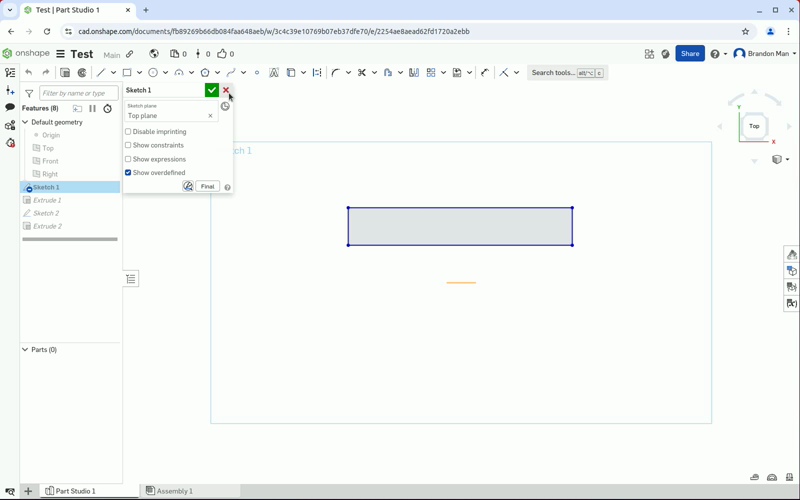
click(229, 92)
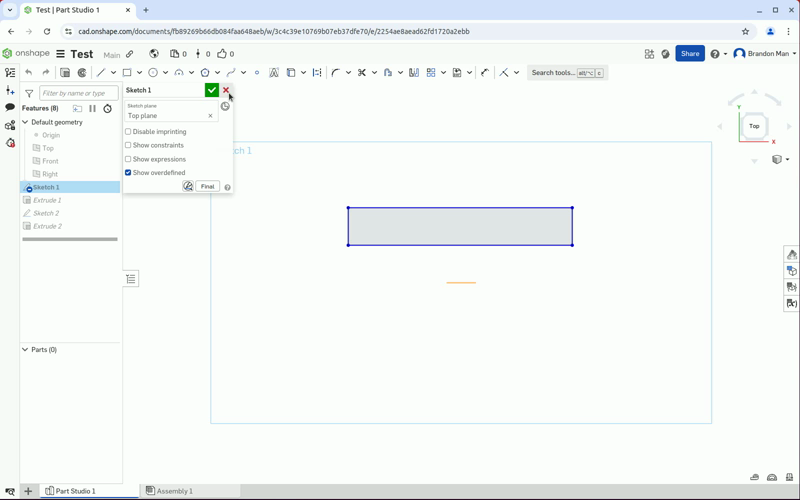
key(shift+s)
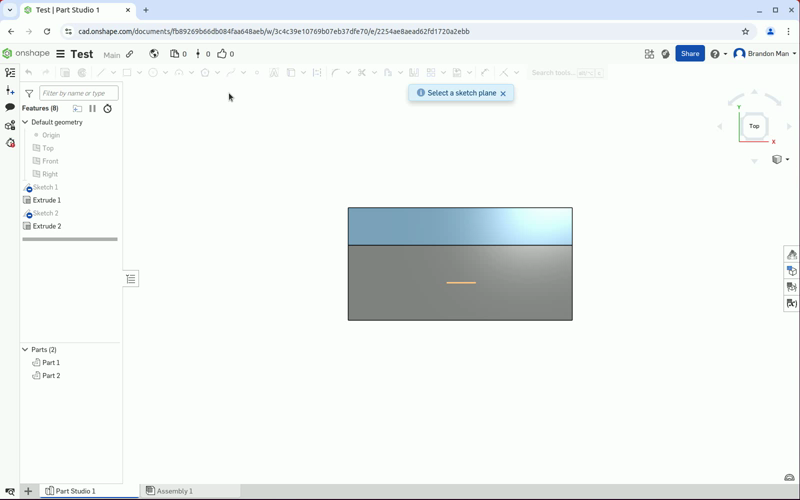
mouse_move(73, 150)
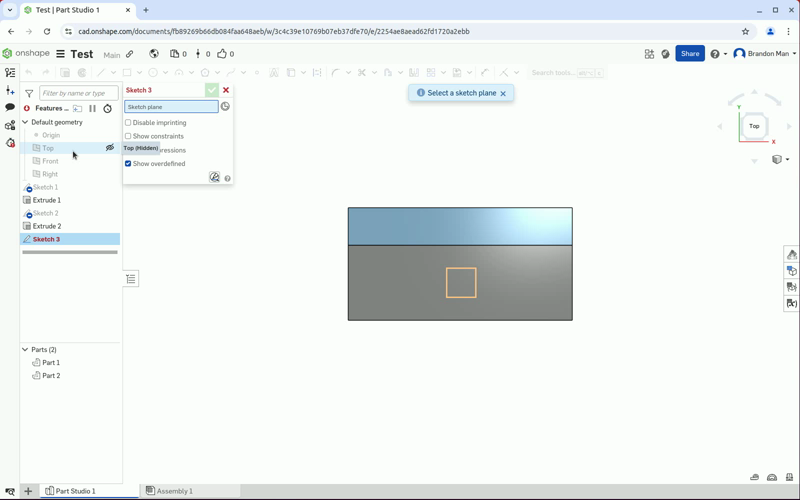
click(73, 150)
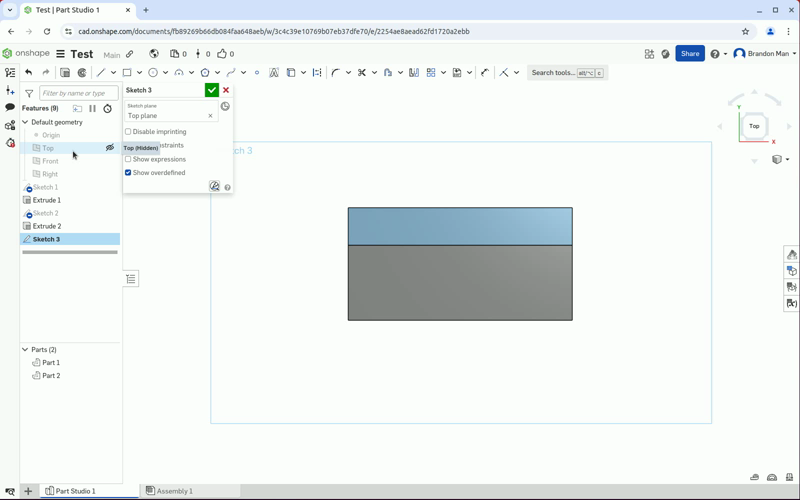
mouse_move(73, 352)
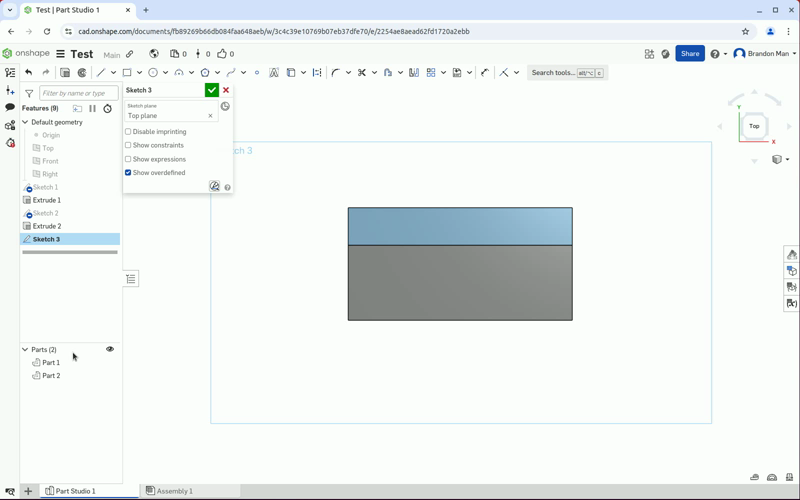
key(y)
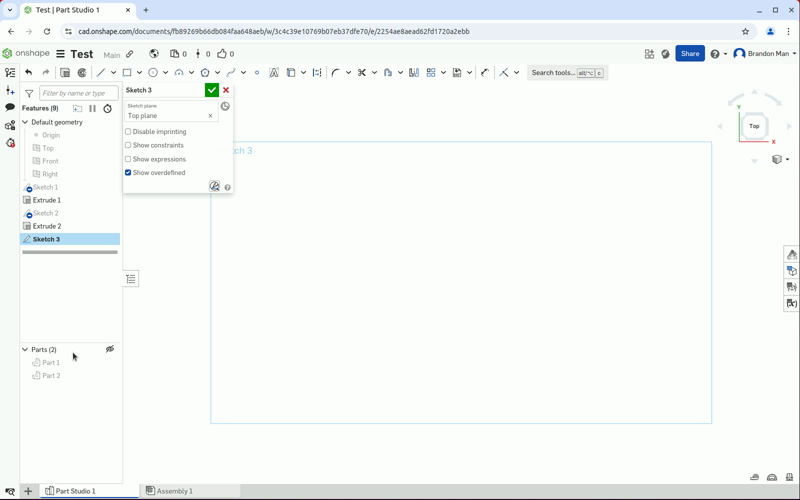
key(l)
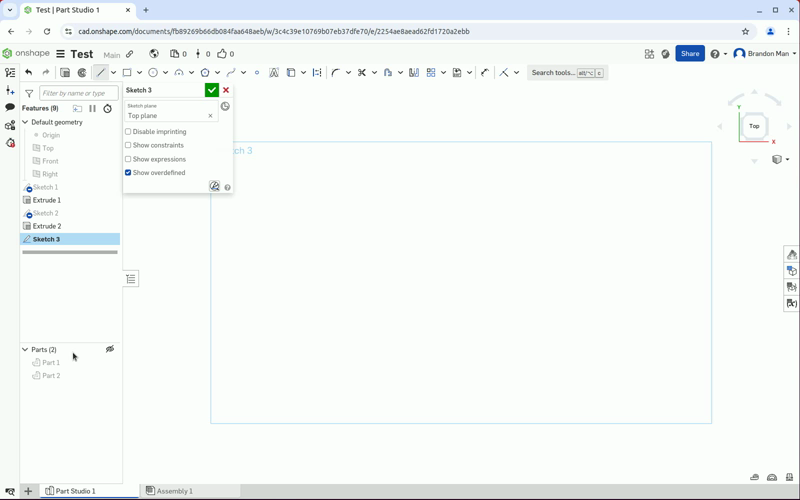
key_down(shift)
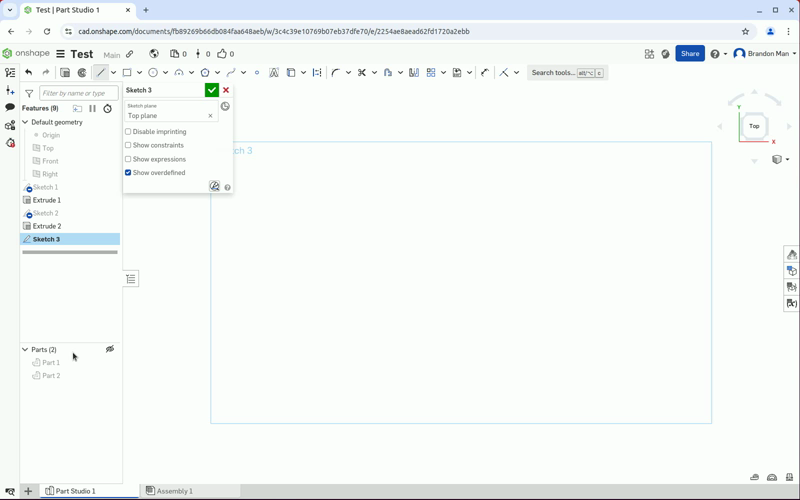
mouse_move(348, 359)
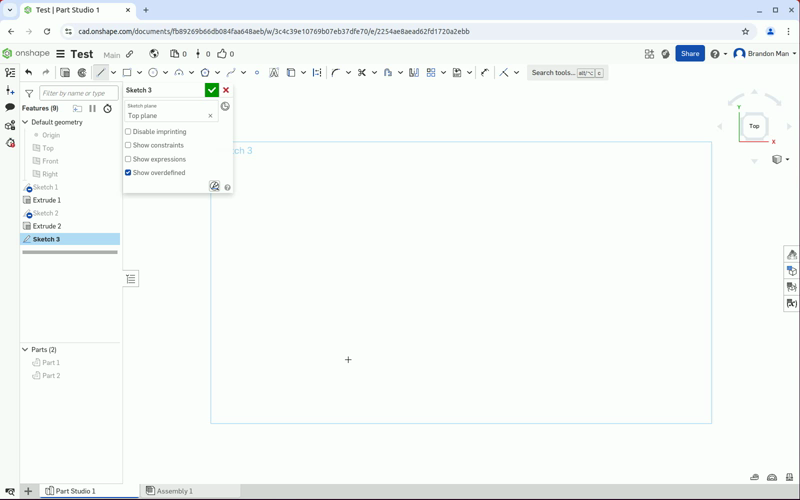
click(348, 359)
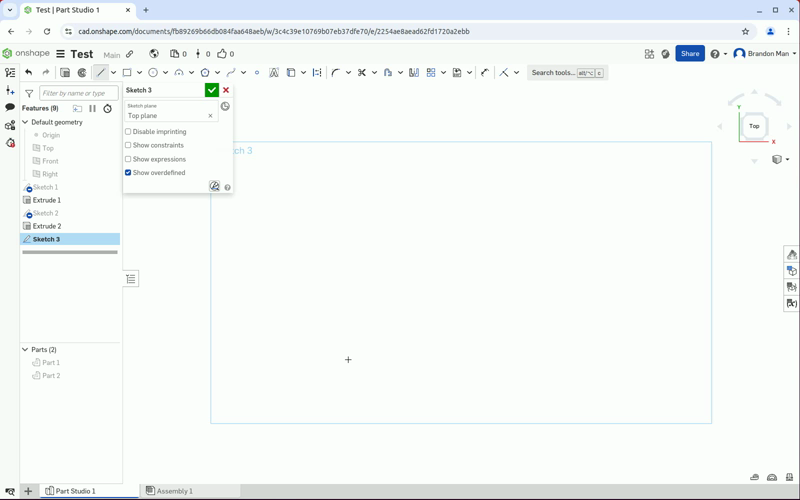
key_up(shift)
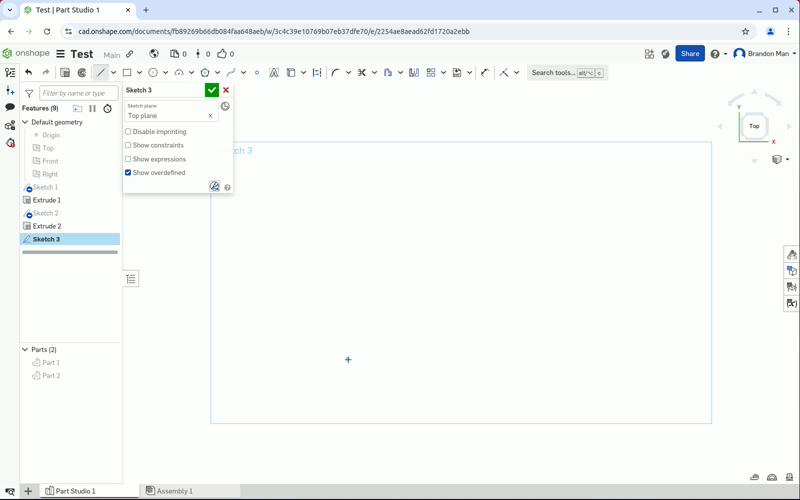
key_down(shift)
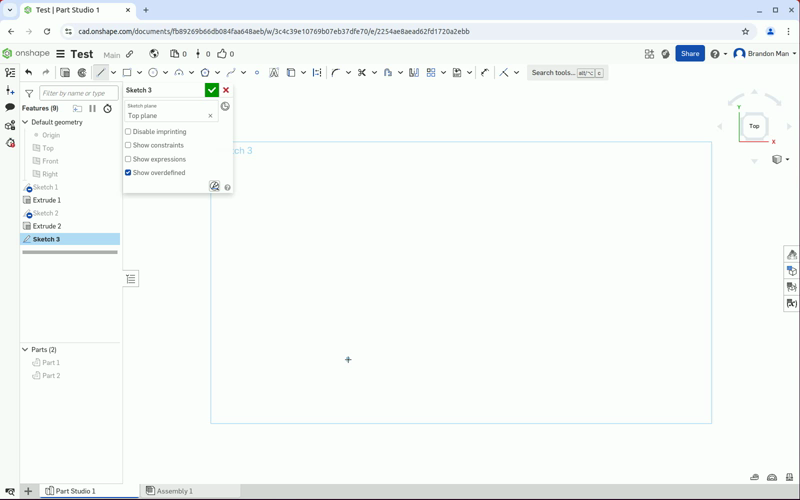
mouse_move(572, 359)
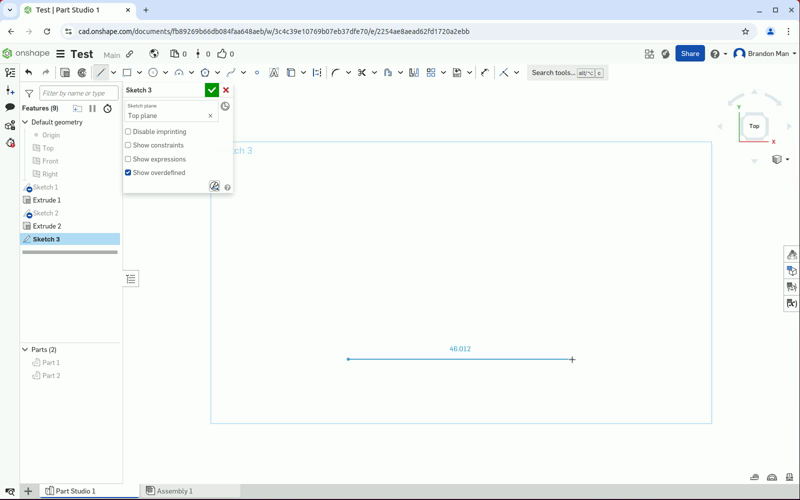
click(572, 359)
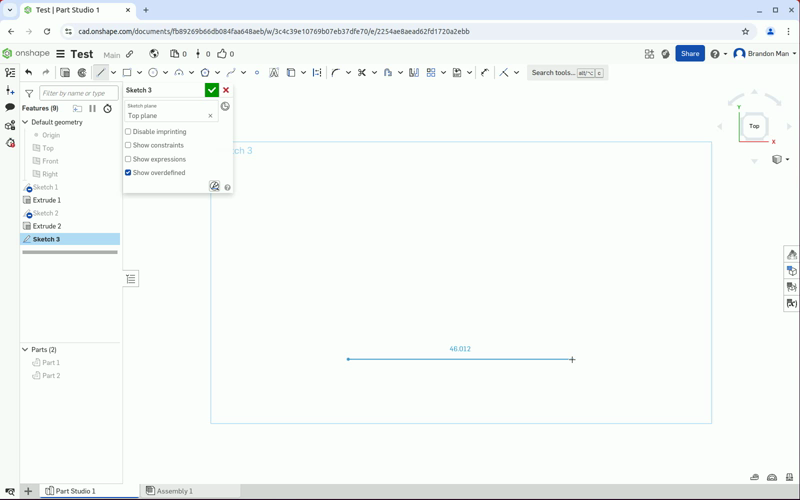
key_up(shift)
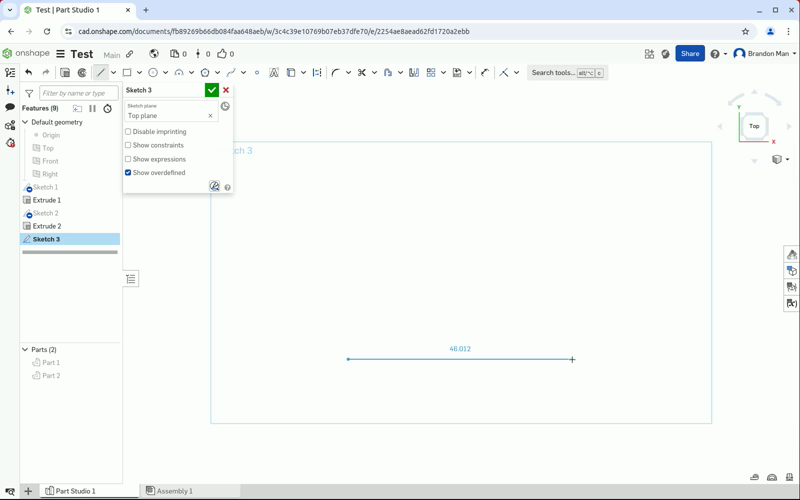
key_down(shift)
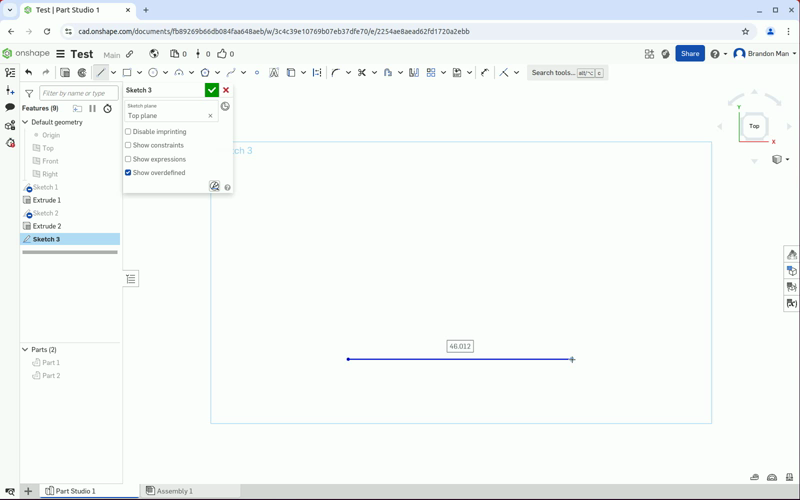
mouse_move(589, 359)
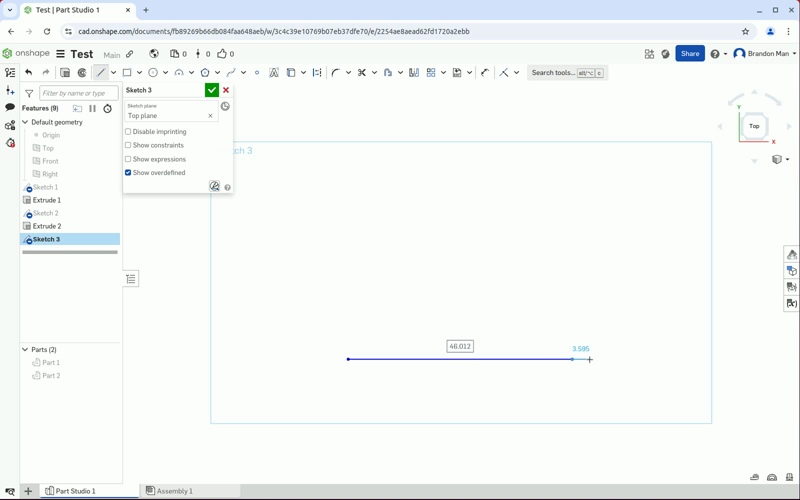
mouse_move(572, 321)
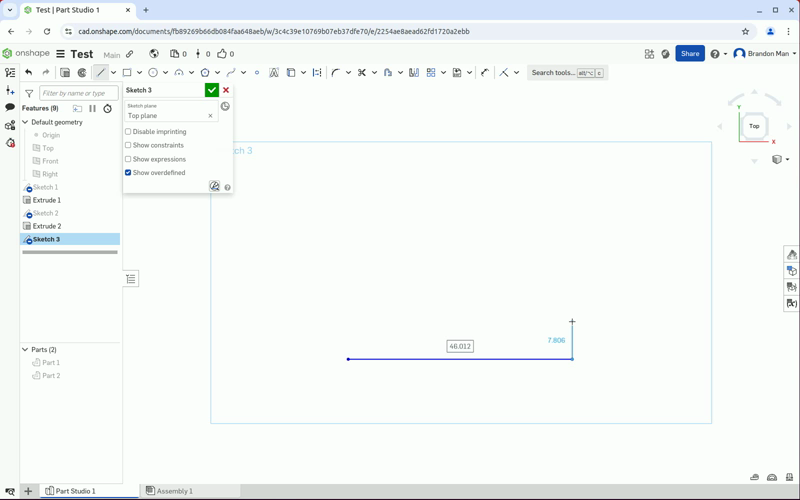
click(572, 321)
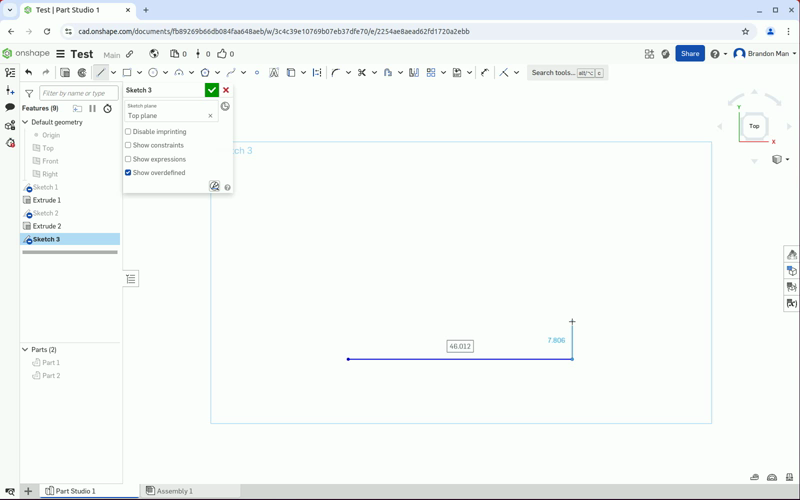
key_up(shift)
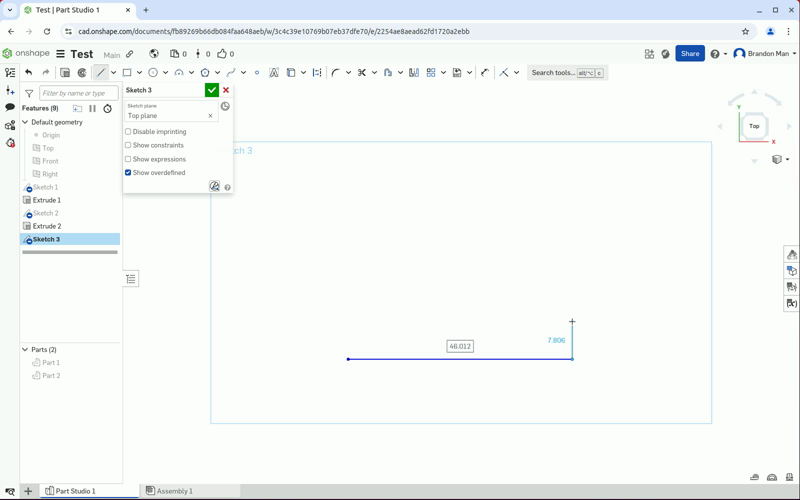
key_down(shift)
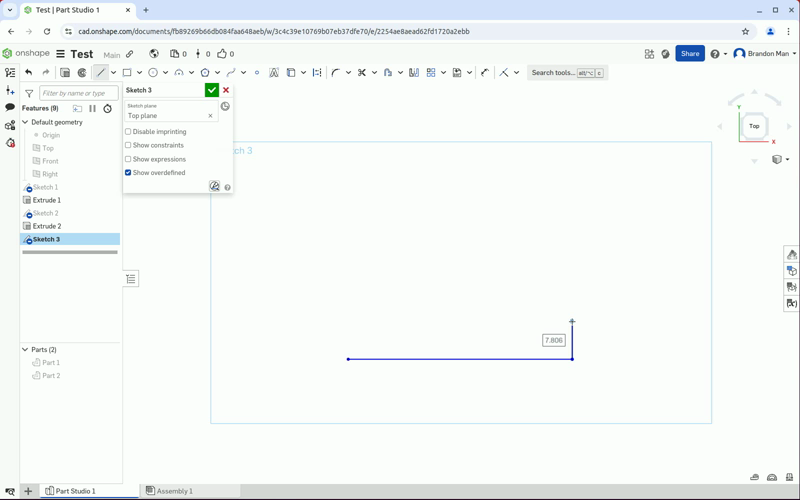
mouse_move(348, 321)
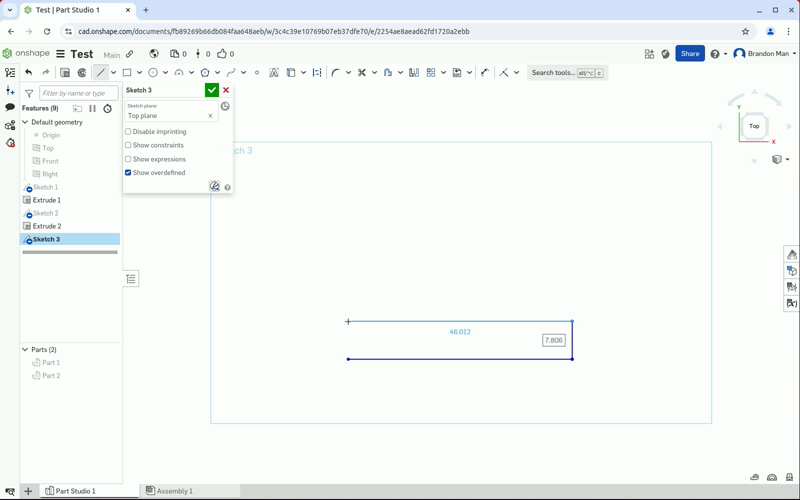
click(348, 321)
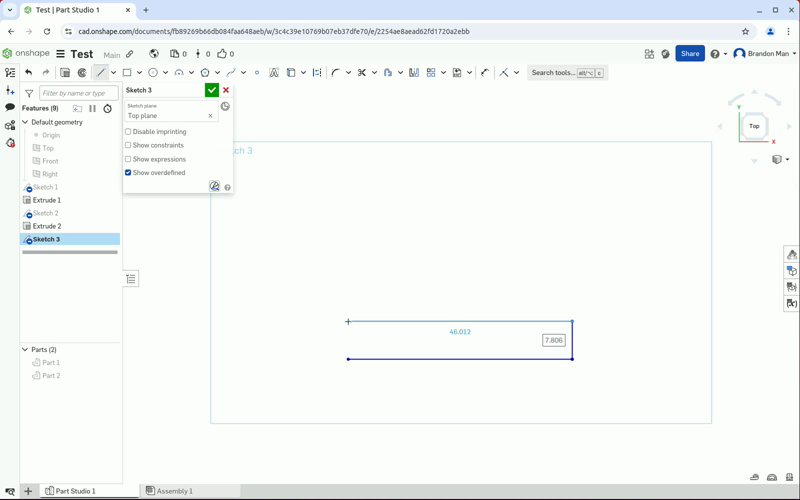
key_up(shift)
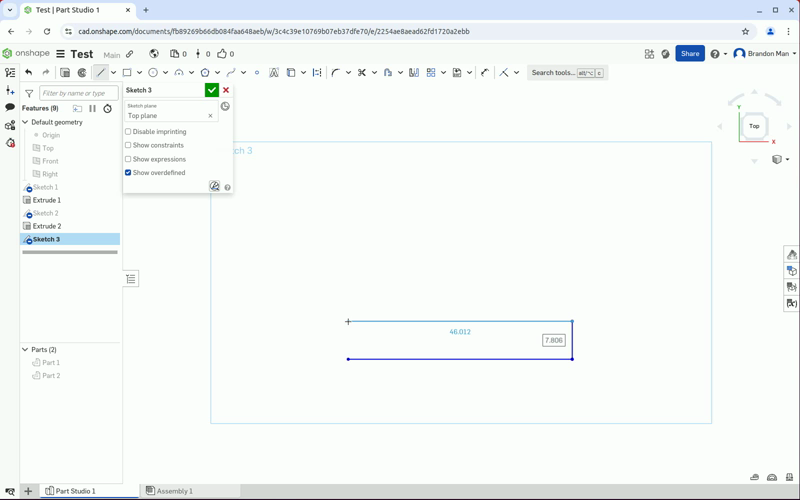
mouse_move(378, 321)
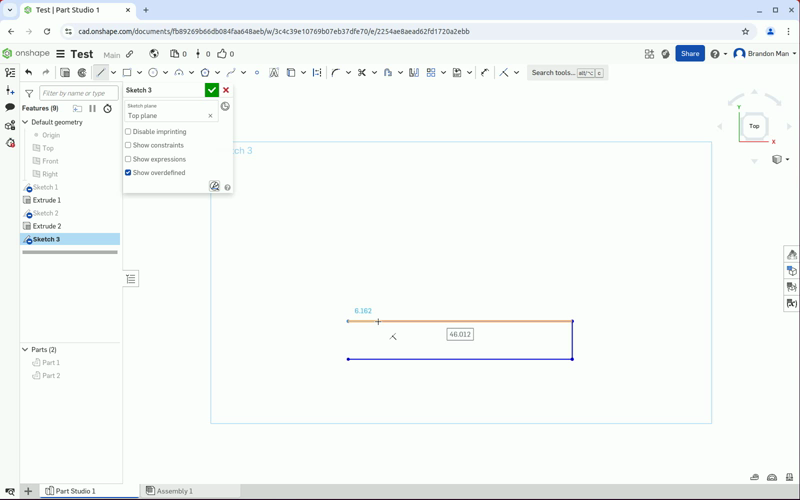
key_down(shift)
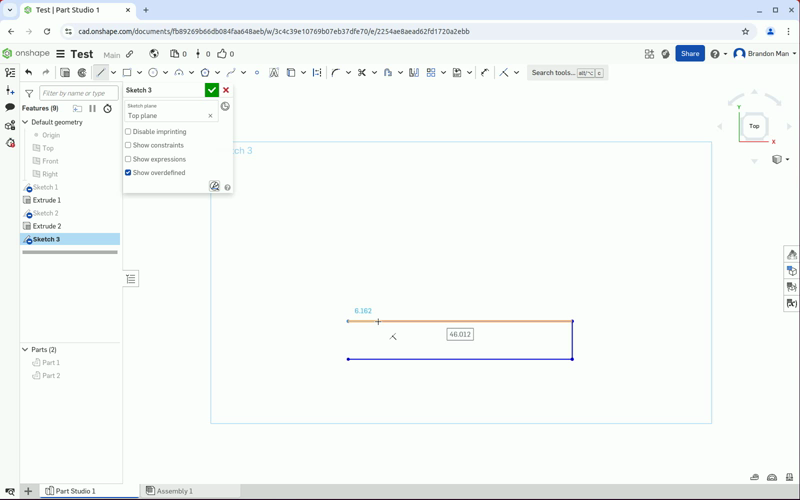
mouse_move(348, 359)
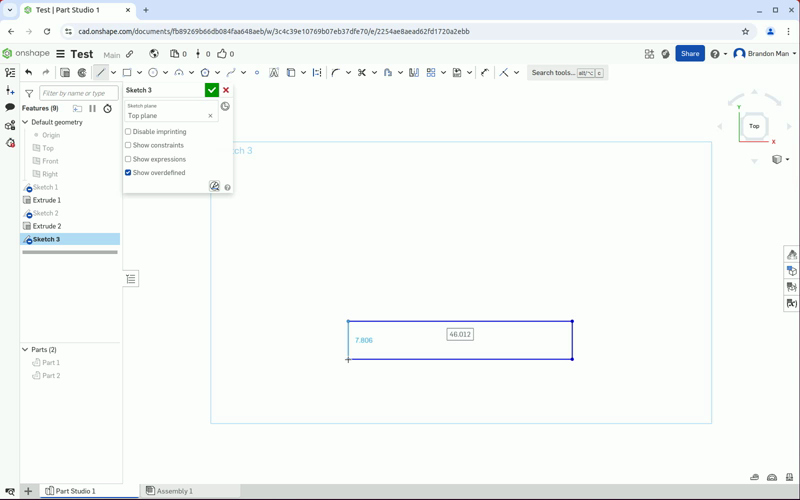
key_up(shift)
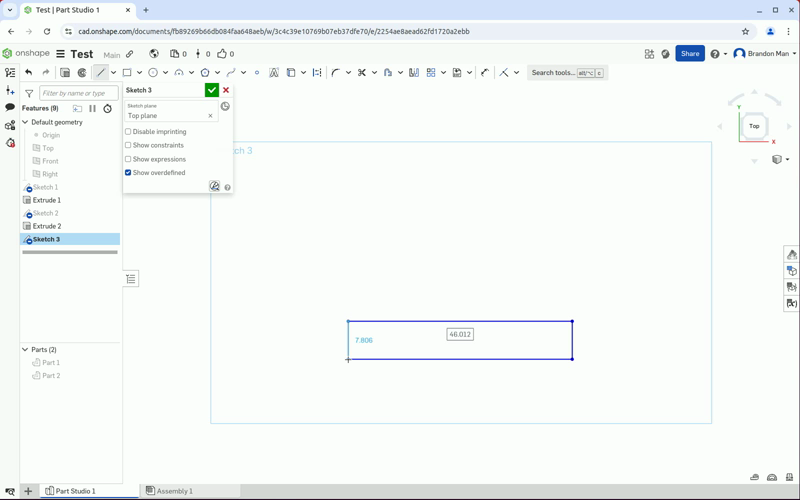
click(348, 359)
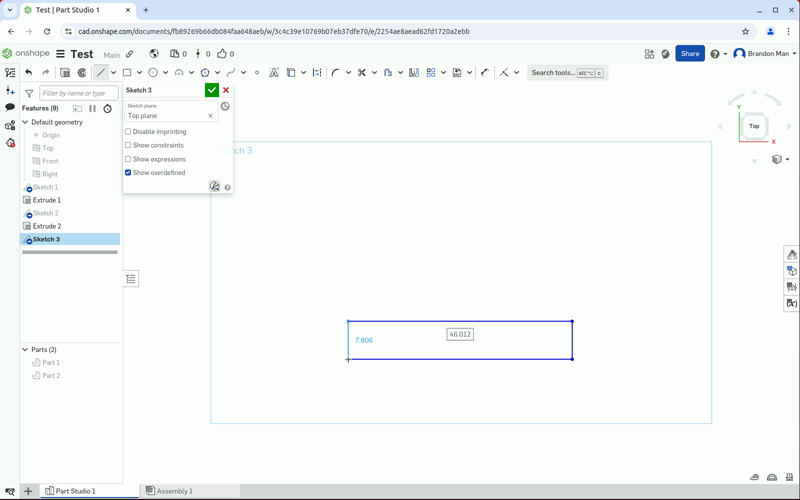
key(esc)
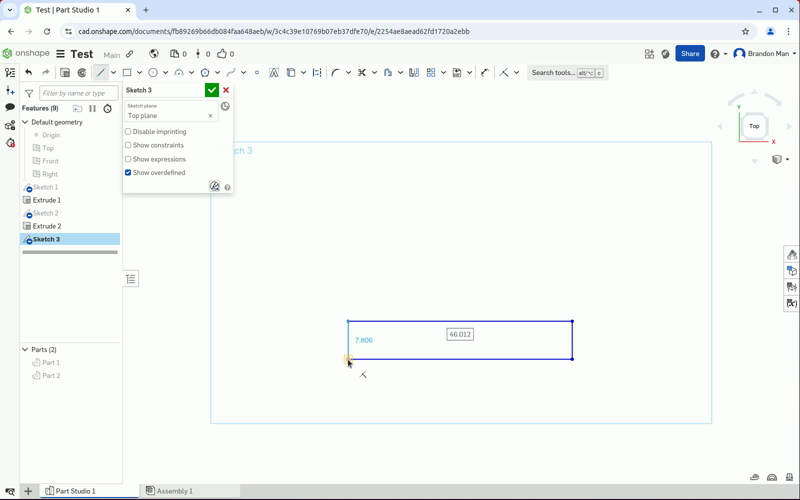
mouse_move(370, 336)
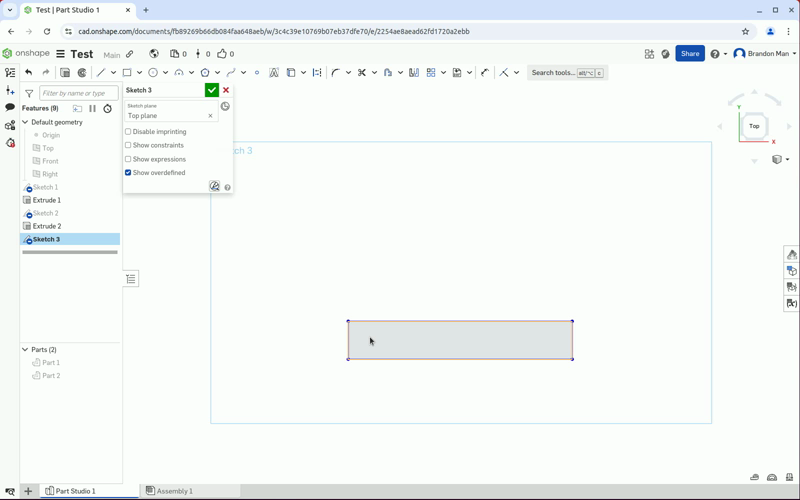
click(370, 336)
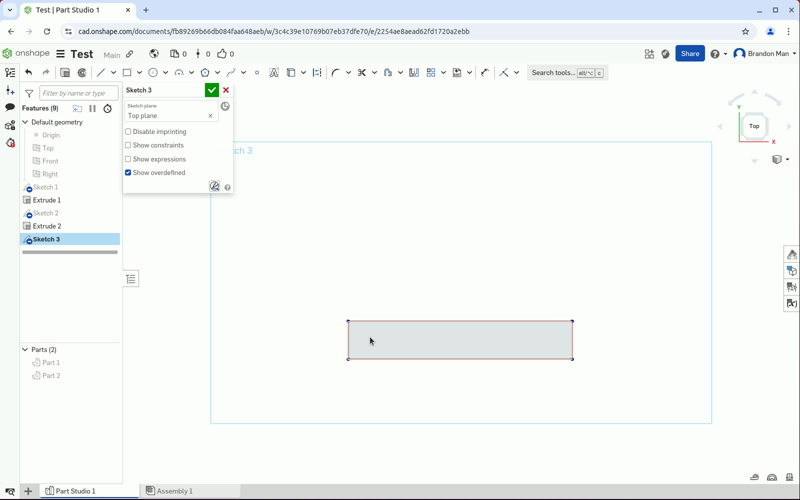
mouse_move(73, 352)
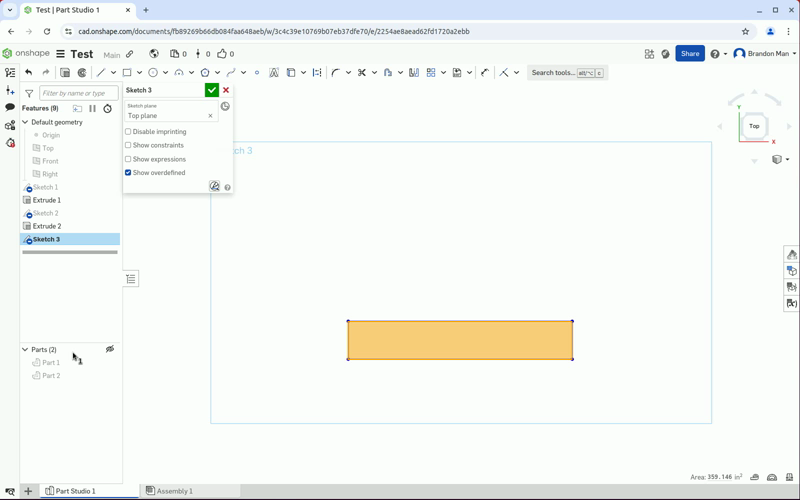
key(shift+y)
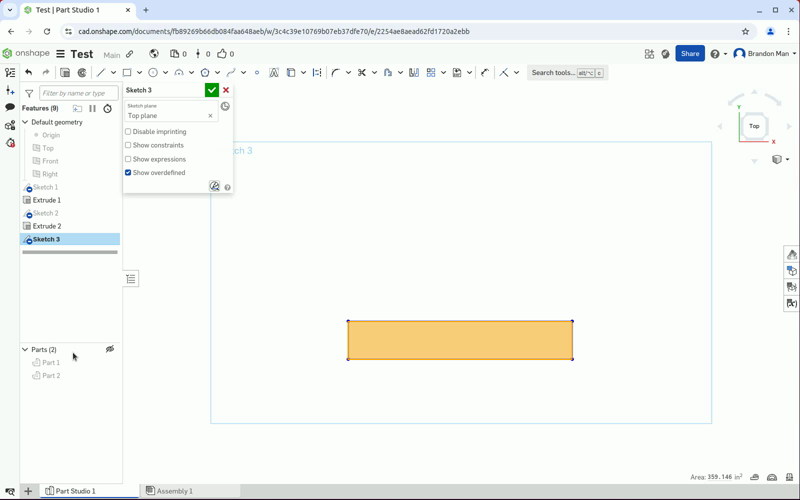
key(shift+e)
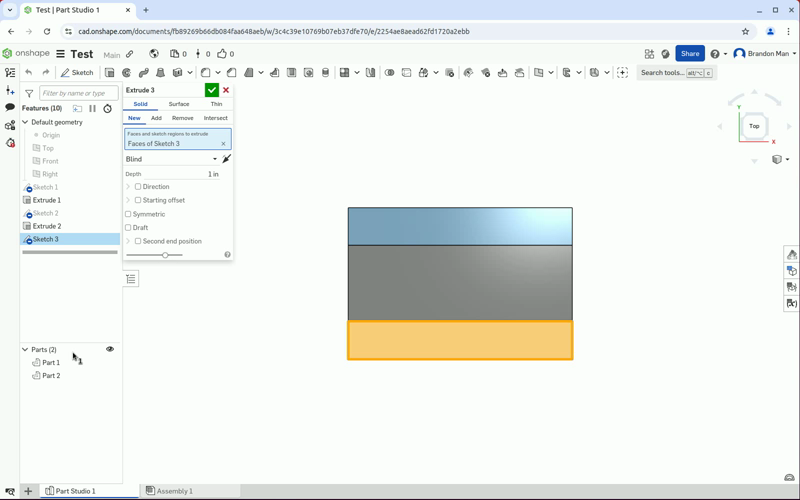
mouse_move(143, 106)
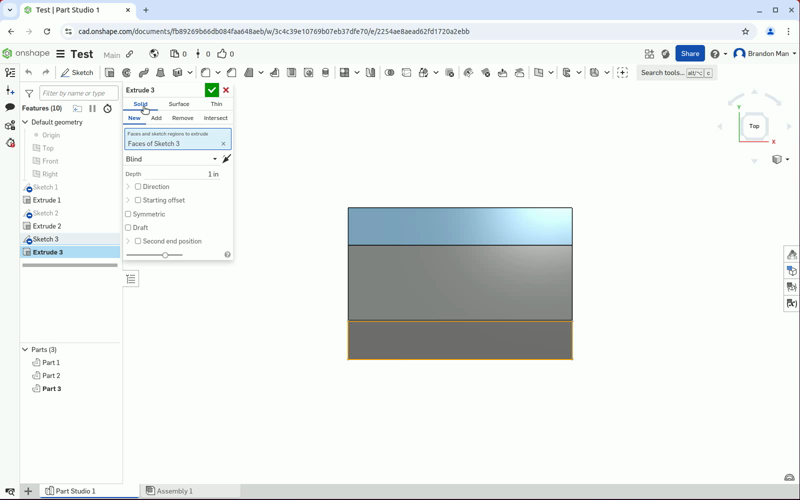
click(143, 106)
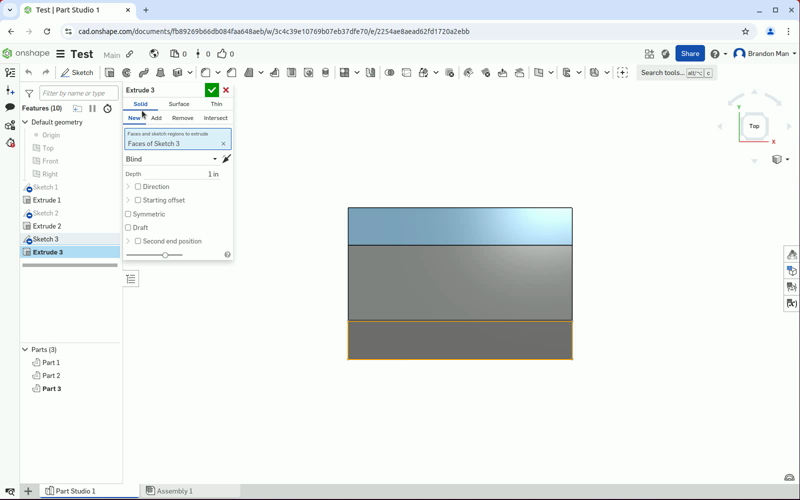
mouse_move(137, 120)
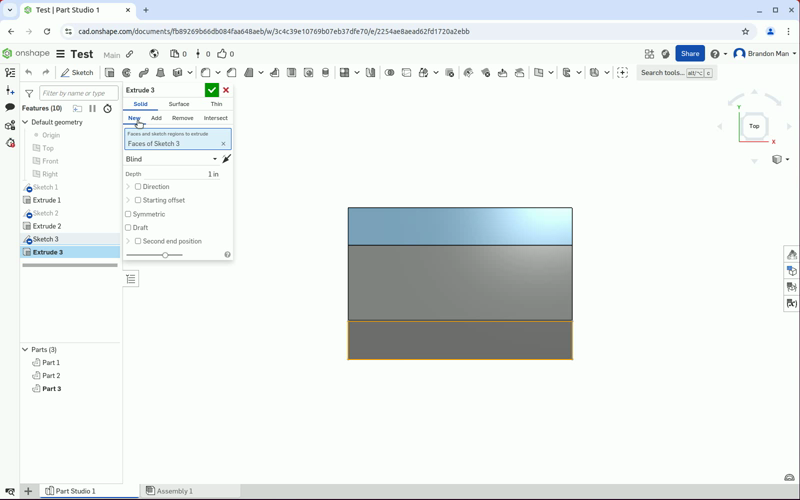
click(137, 120)
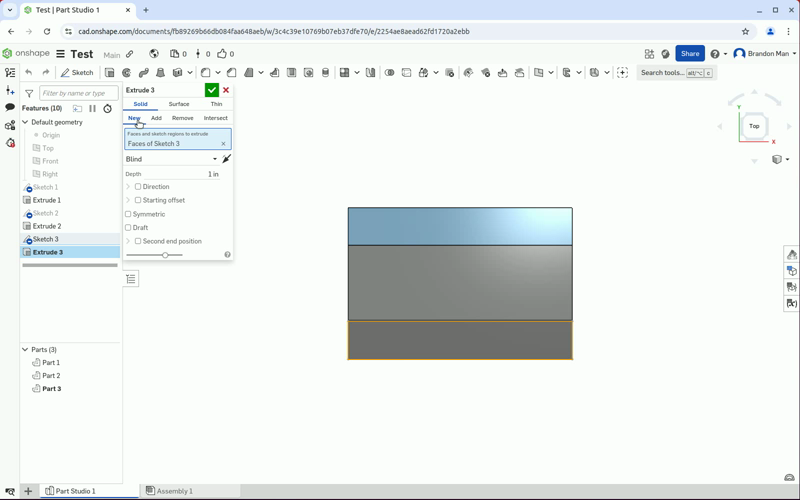
key(tab, 4)
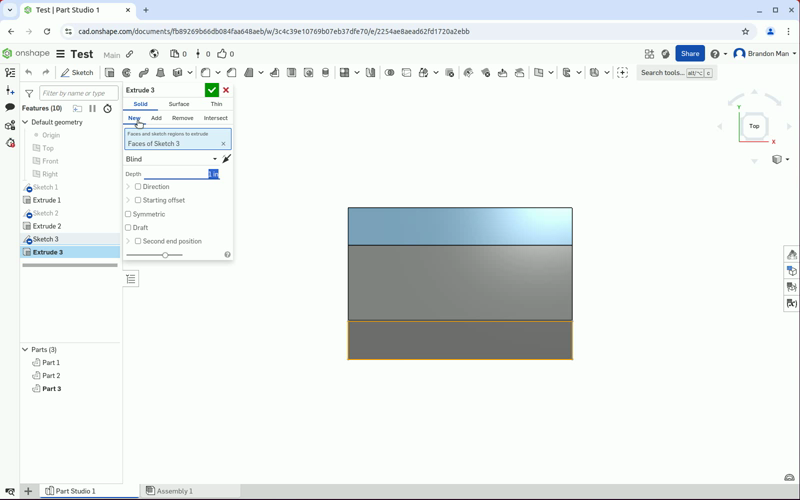
text(6.258)
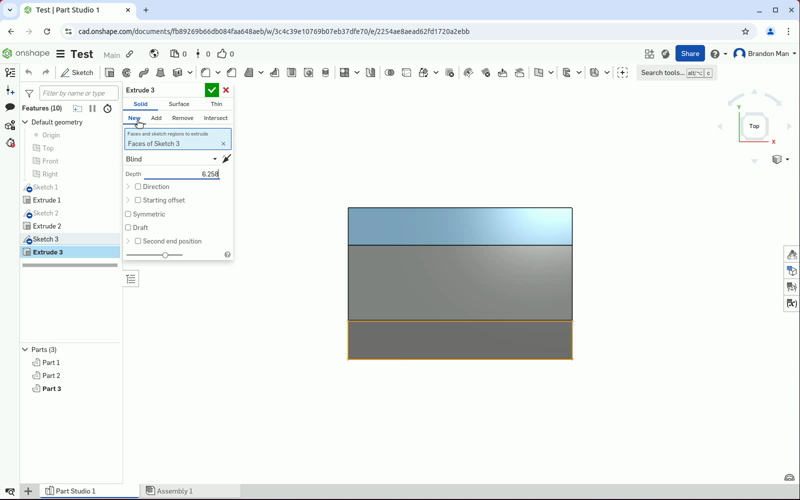
key(enter)
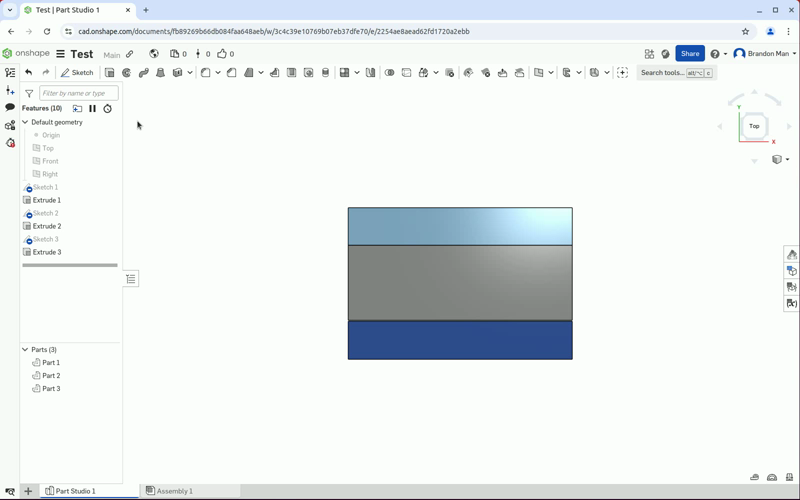
key(shift+h)
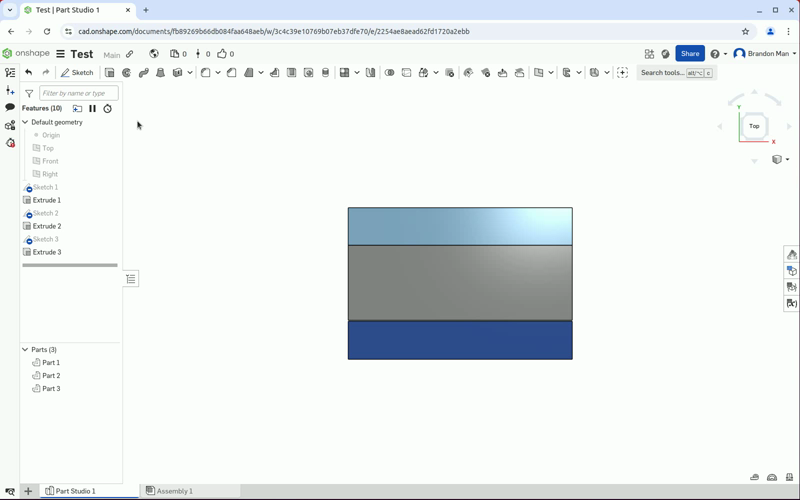
key(shift+h)
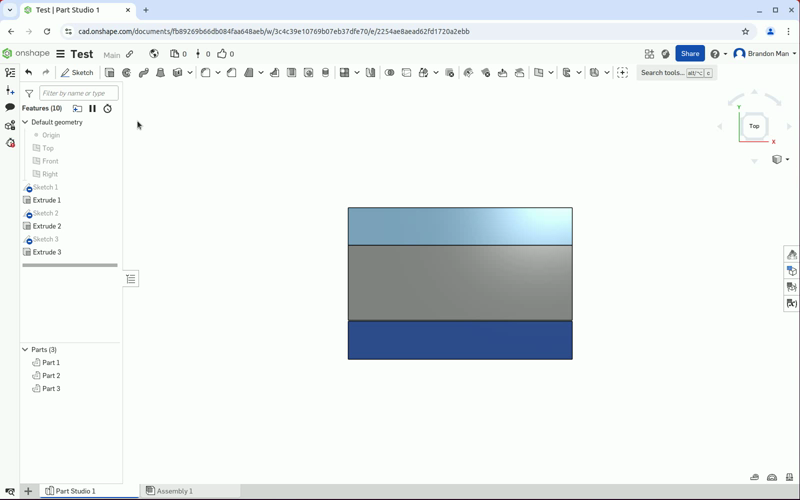
mouse_move(73, 189)
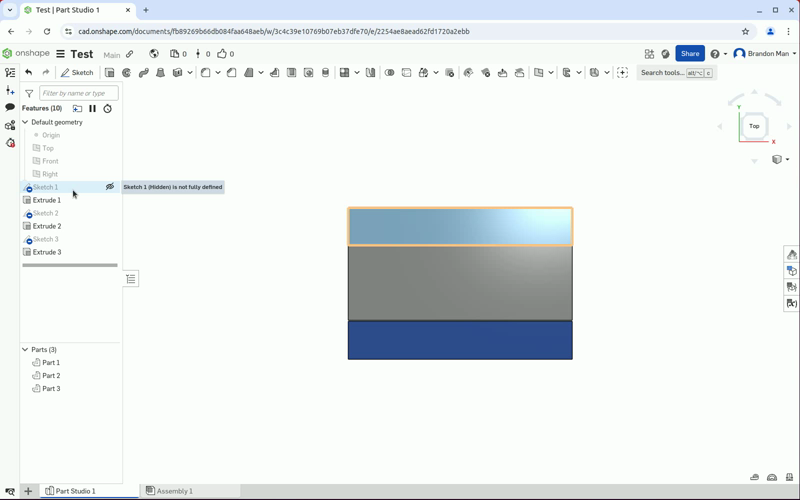
click(73, 189)
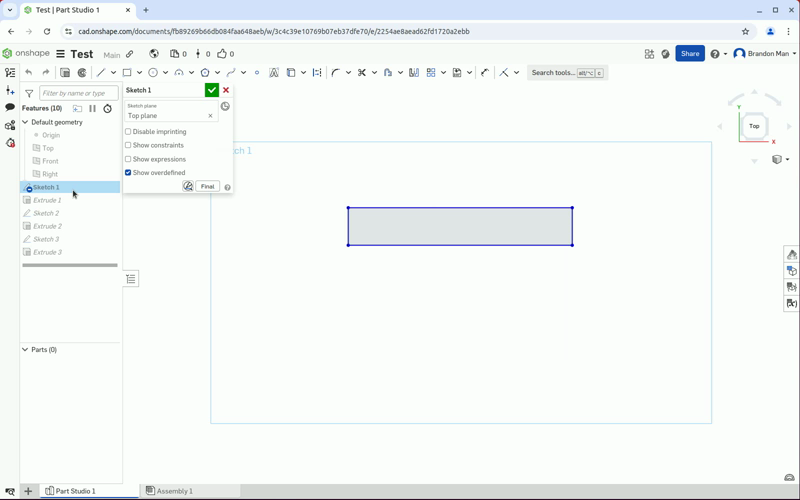
mouse_move(229, 92)
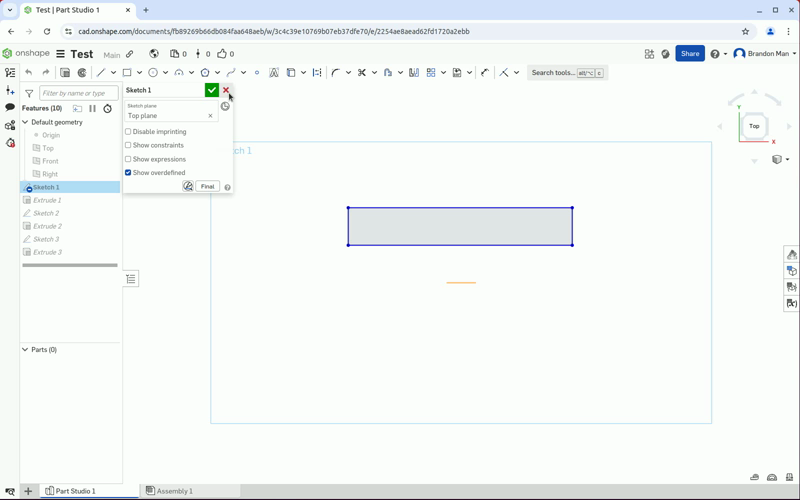
click(229, 92)
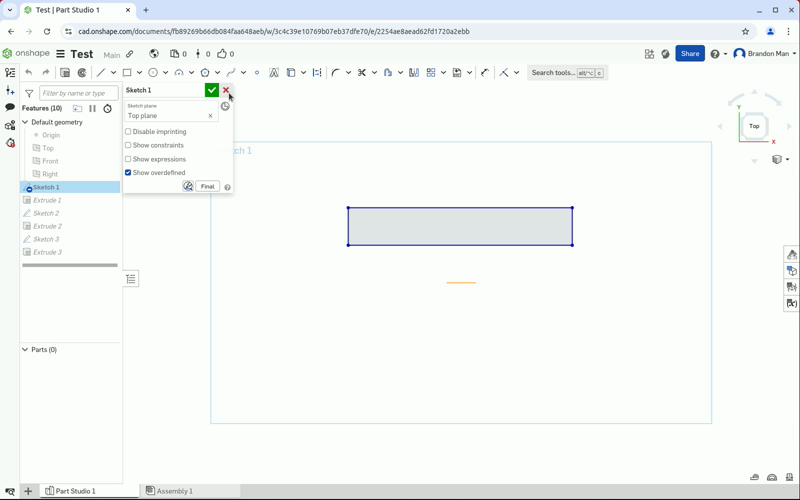
key(shift+s)
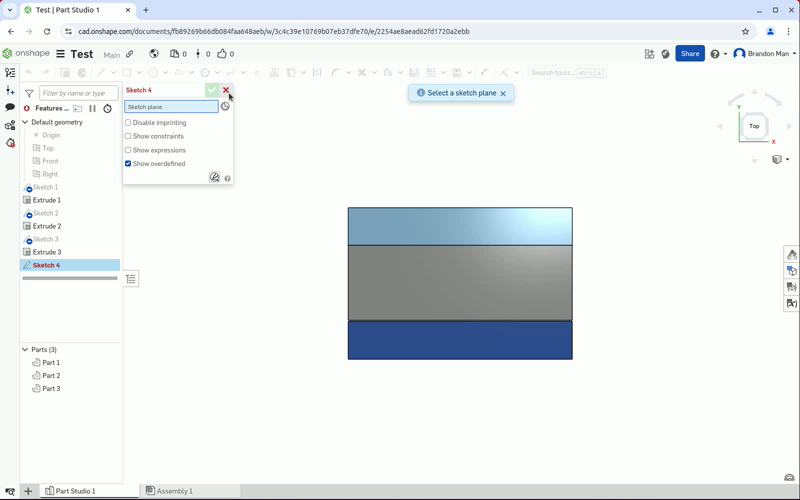
mouse_move(73, 150)
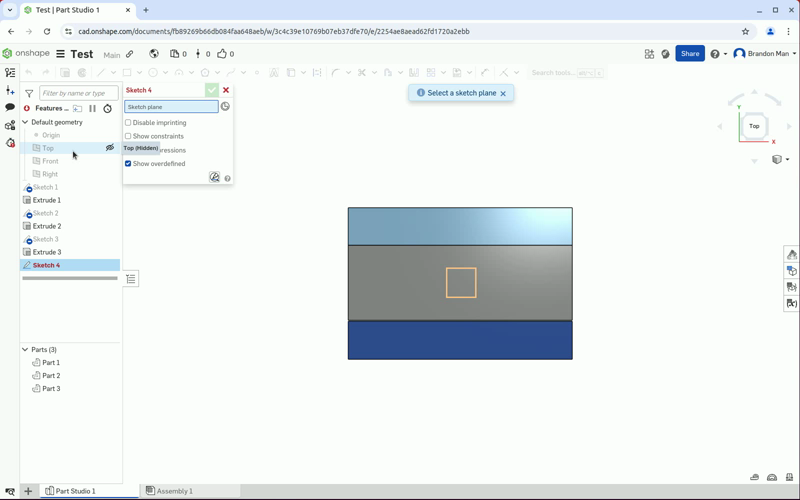
click(73, 150)
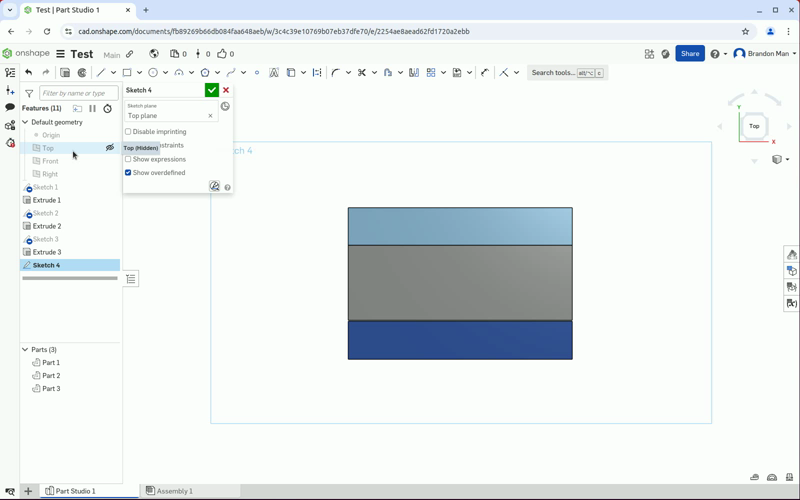
mouse_move(73, 352)
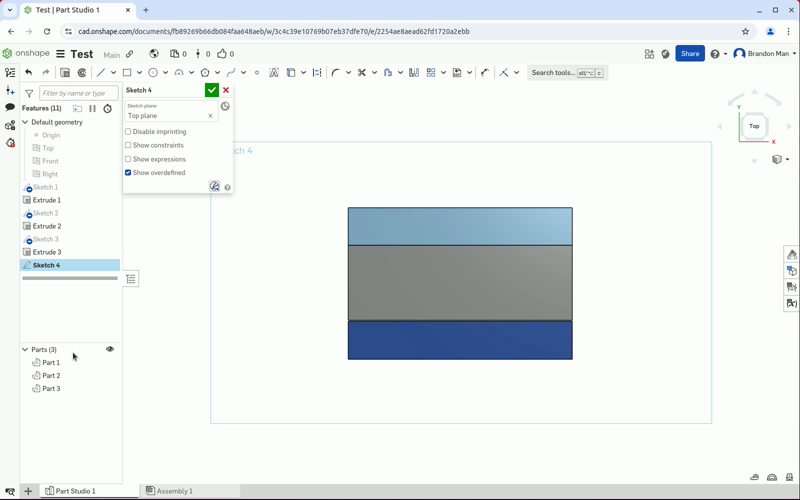
key(y)
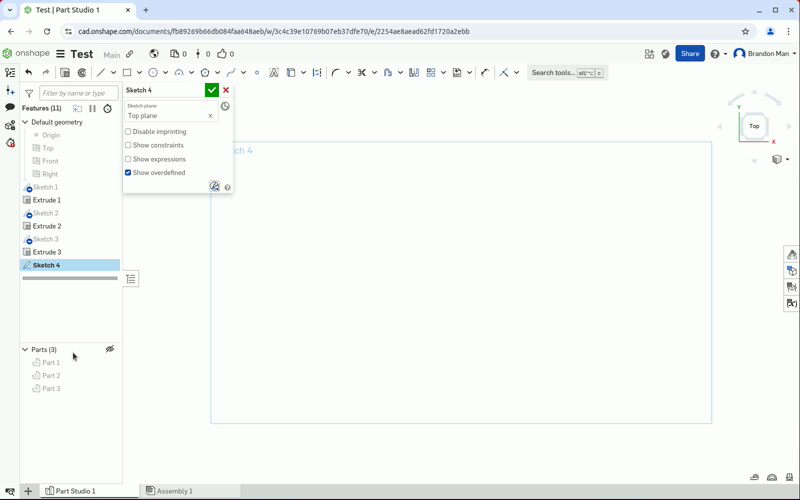
key(l)
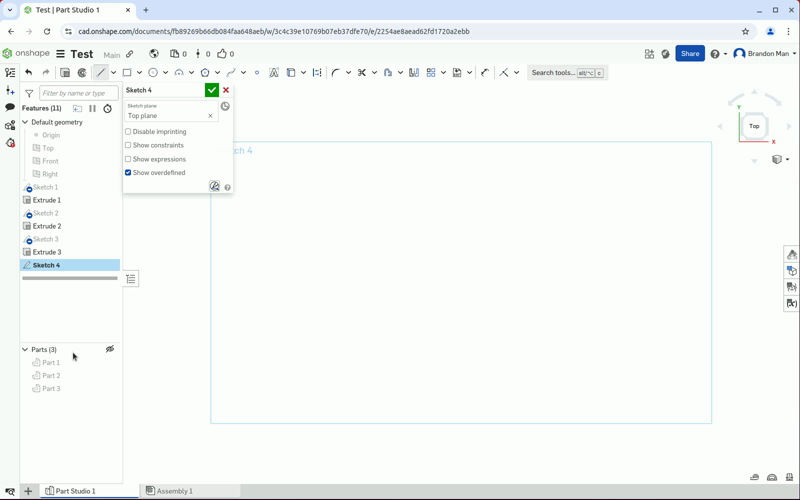
key_down(shift)
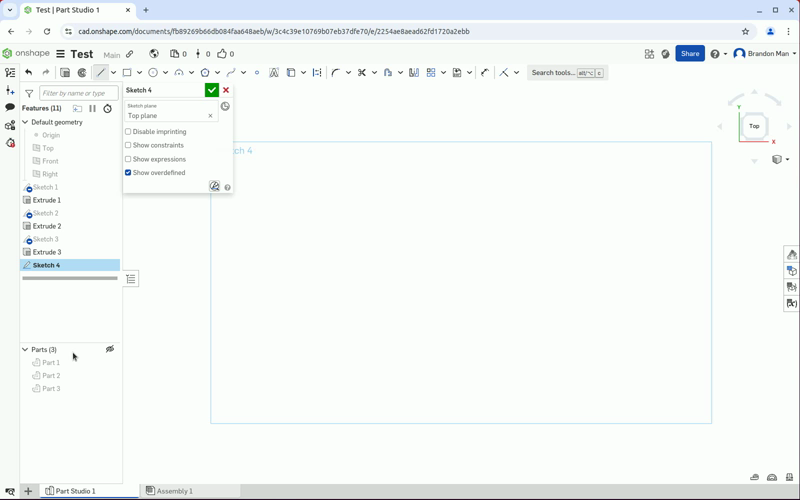
mouse_move(348, 320)
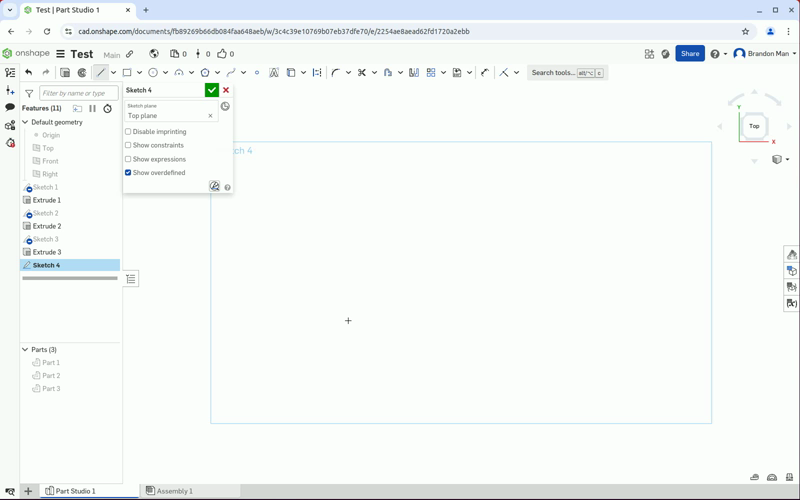
click(348, 320)
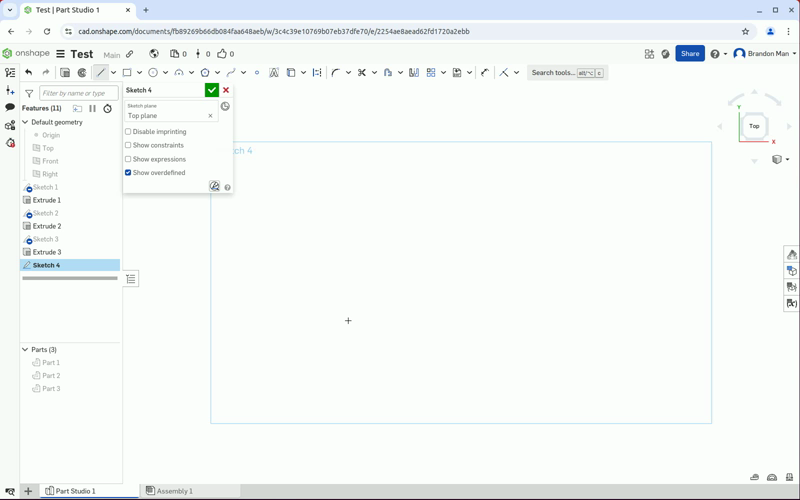
key_up(shift)
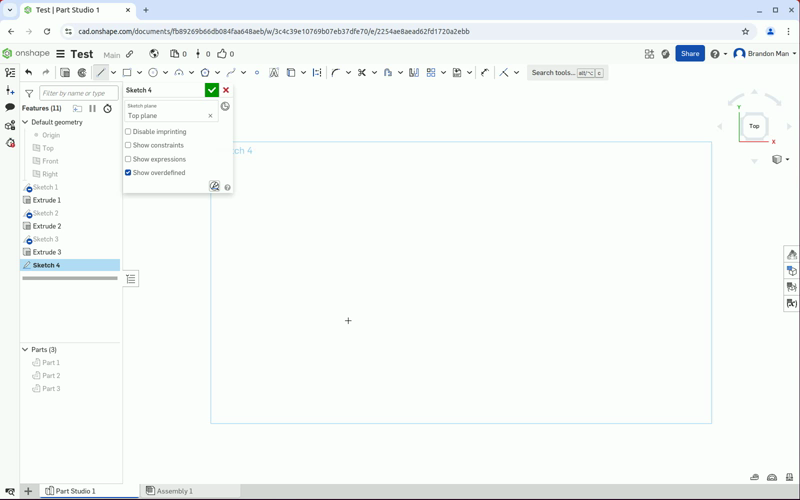
key_down(shift)
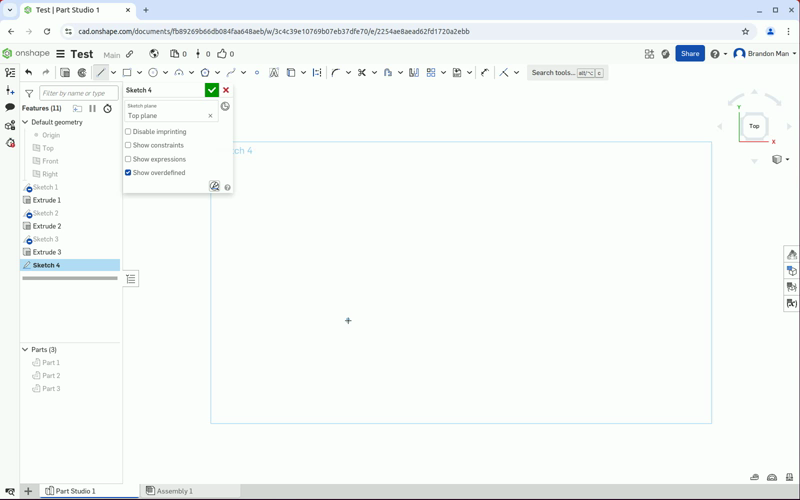
mouse_move(572, 320)
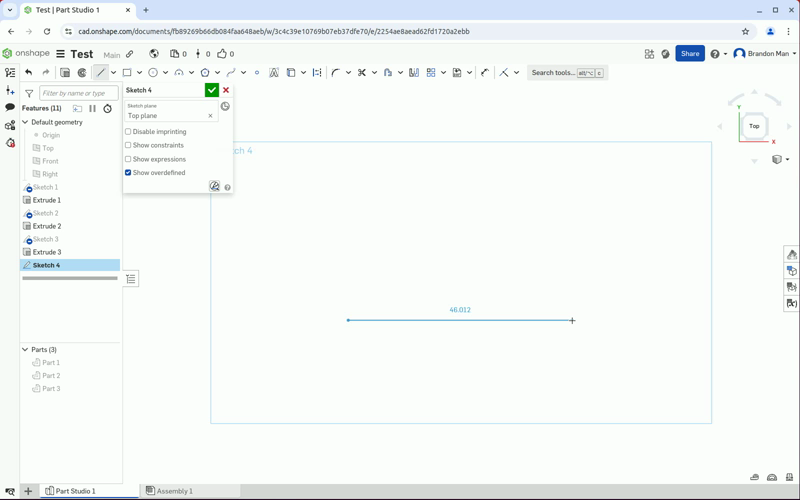
click(572, 320)
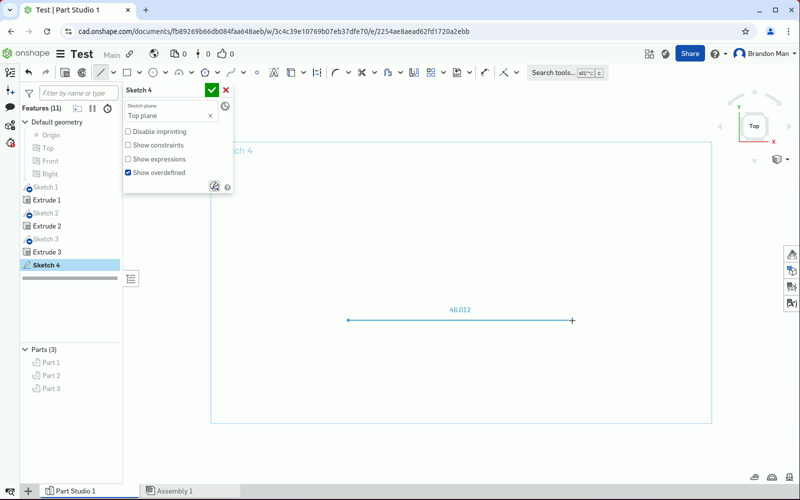
key_up(shift)
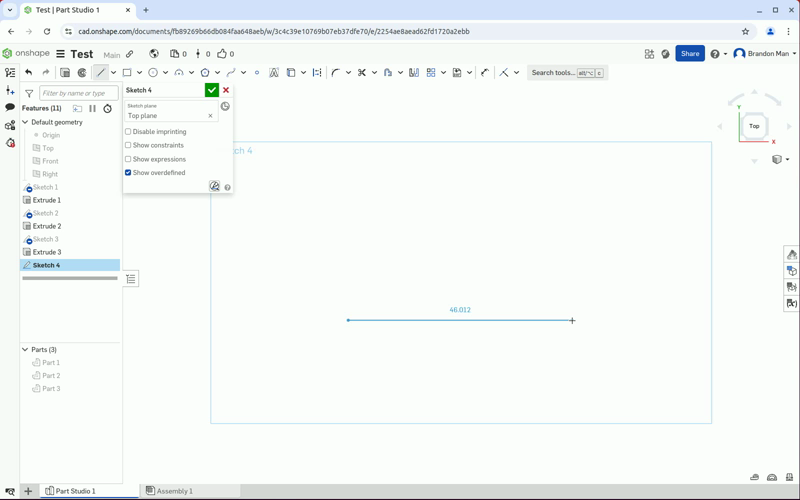
key_down(shift)
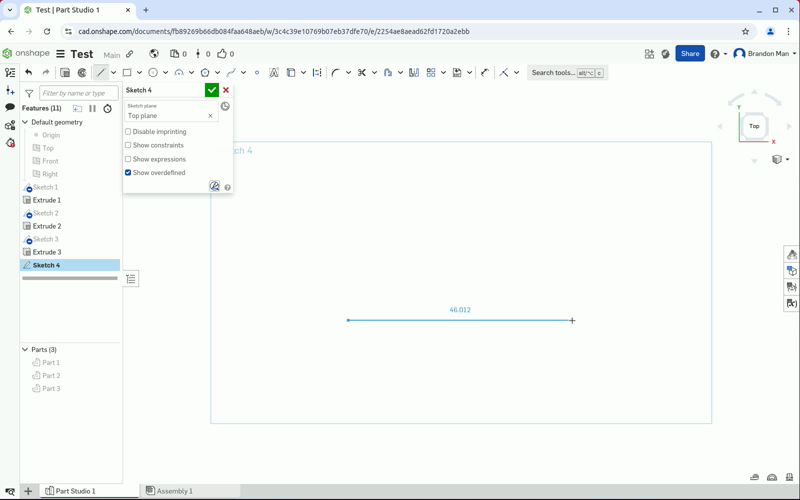
mouse_move(572, 245)
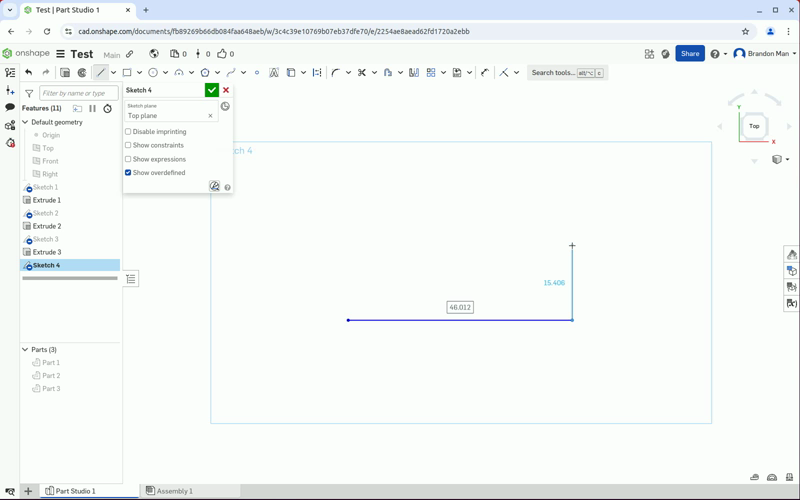
click(572, 245)
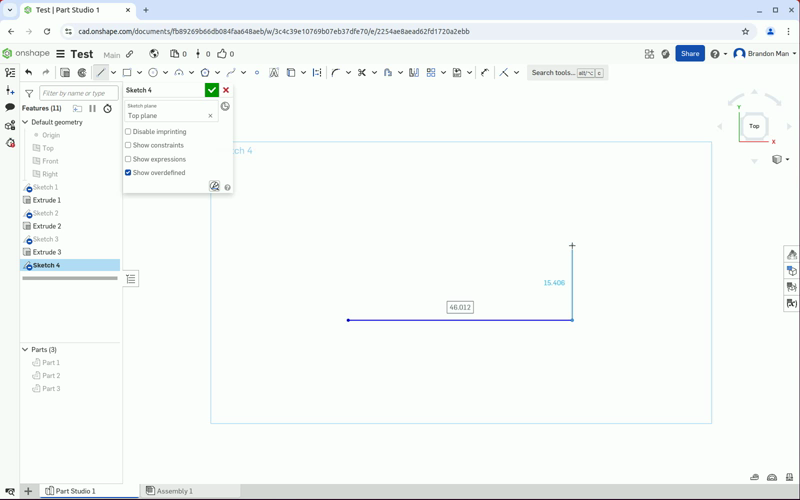
key_up(shift)
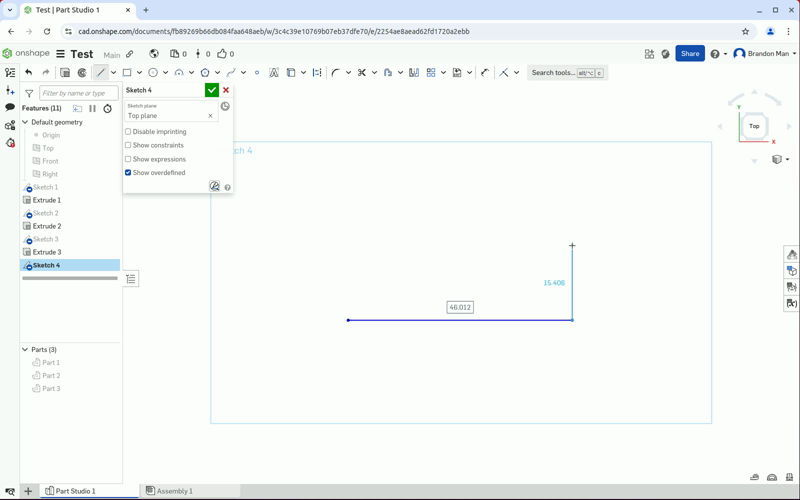
key_down(shift)
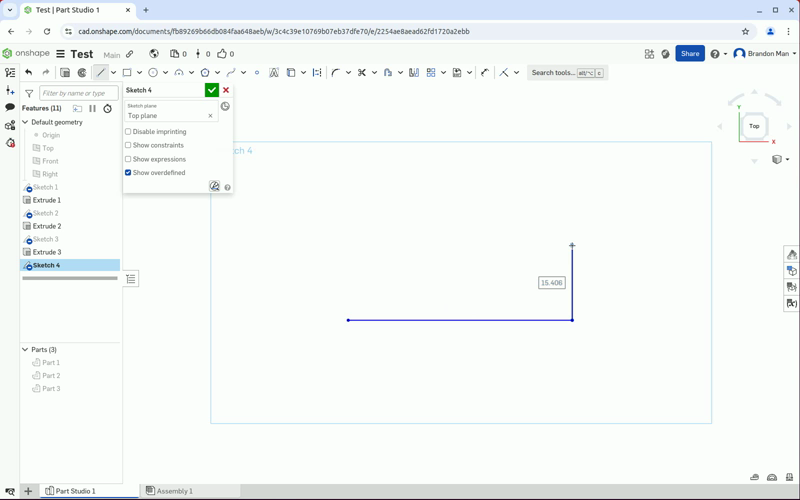
mouse_move(348, 245)
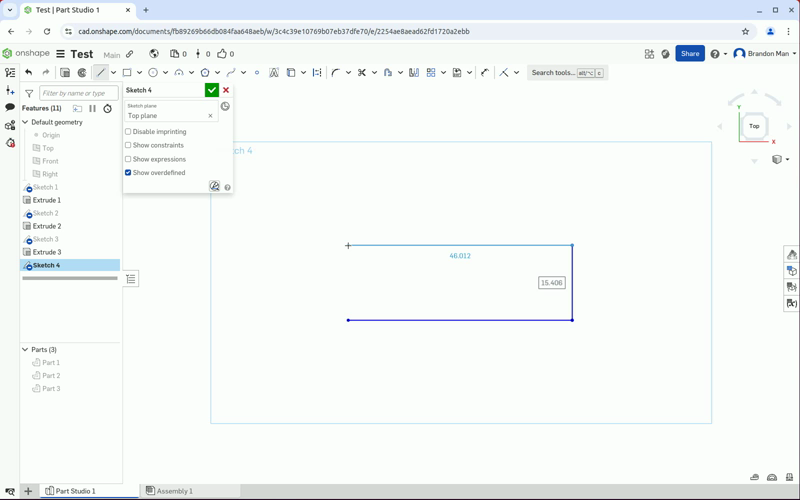
click(348, 245)
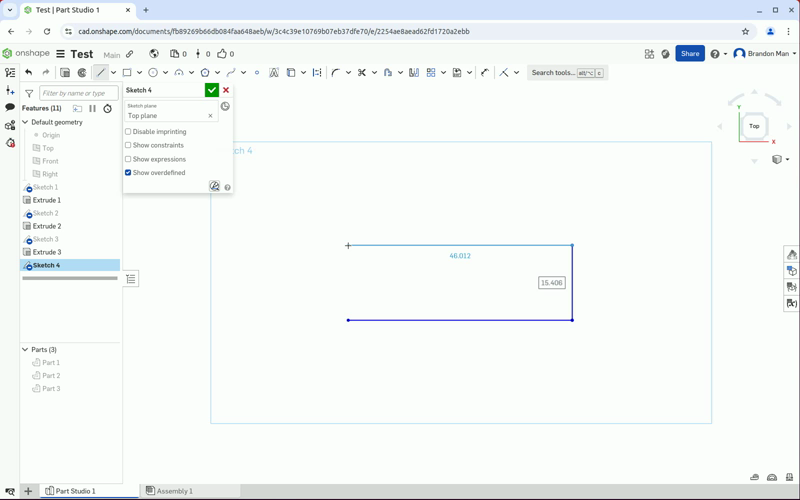
key_up(shift)
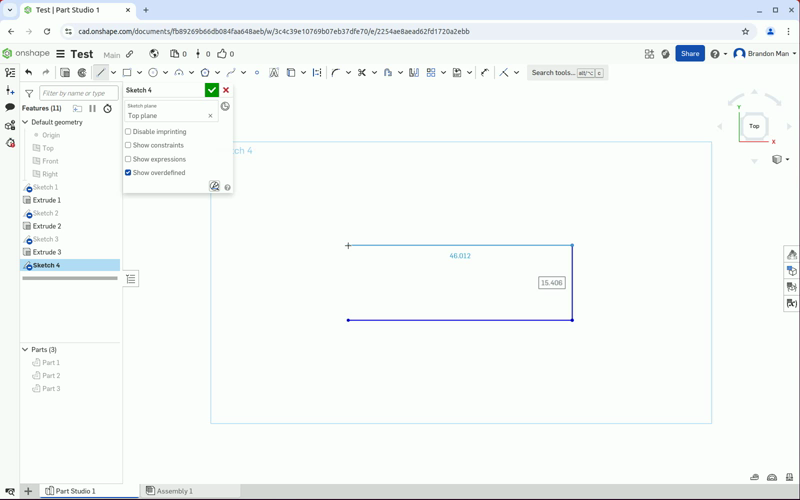
key_down(shift)
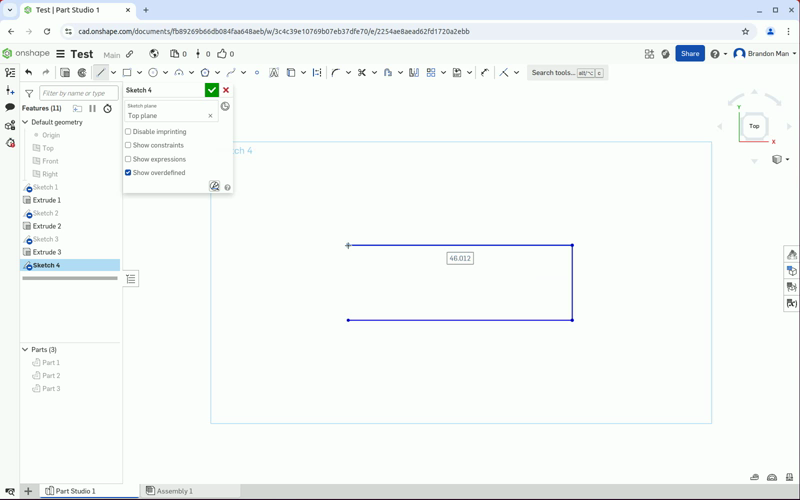
mouse_move(348, 320)
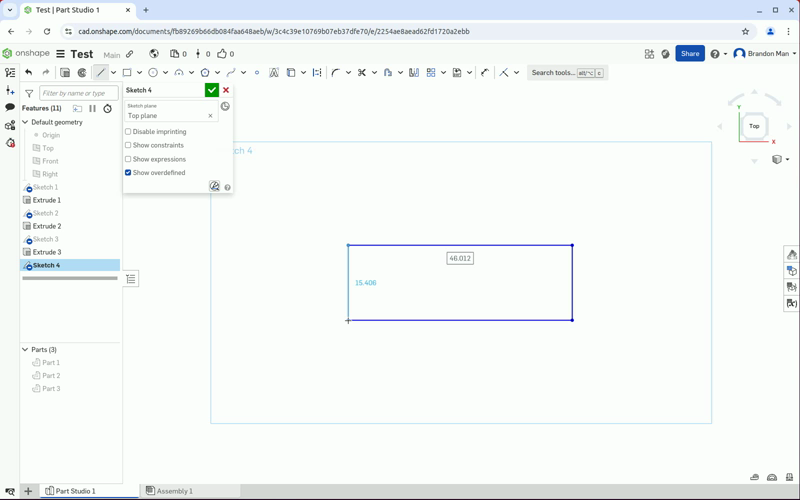
key_up(shift)
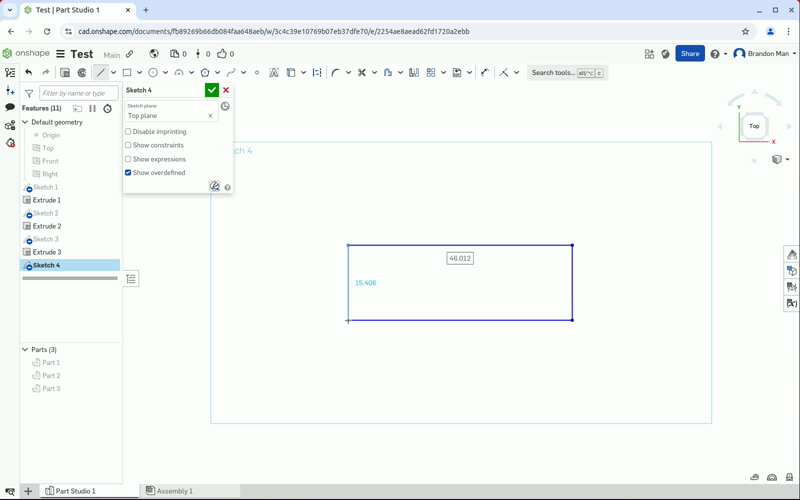
click(348, 320)
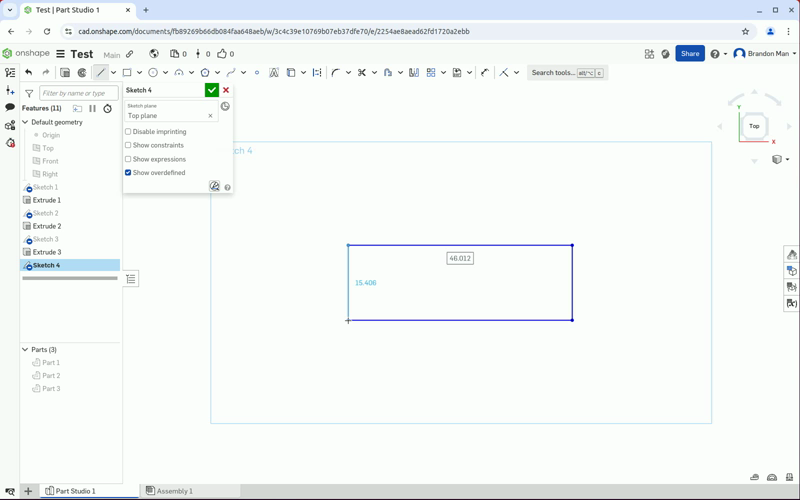
key(esc)
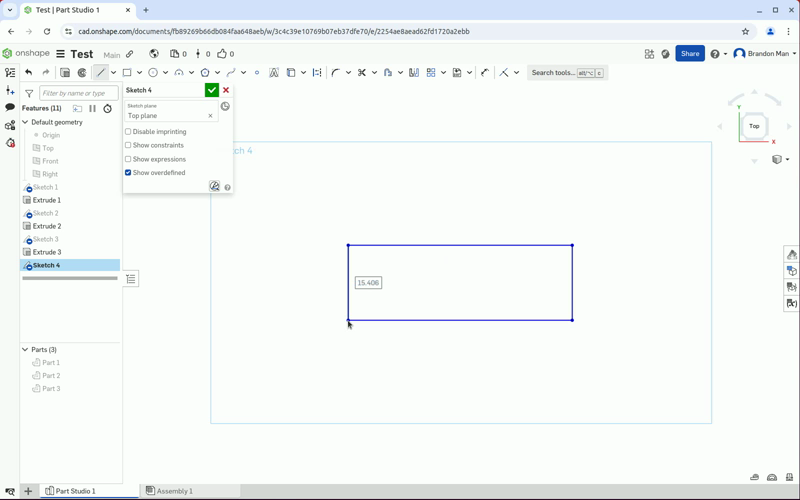
mouse_move(546, 273)
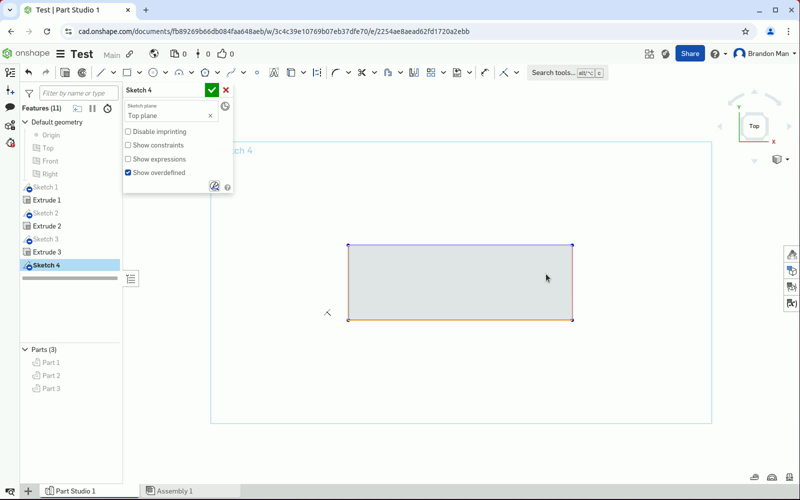
click(546, 273)
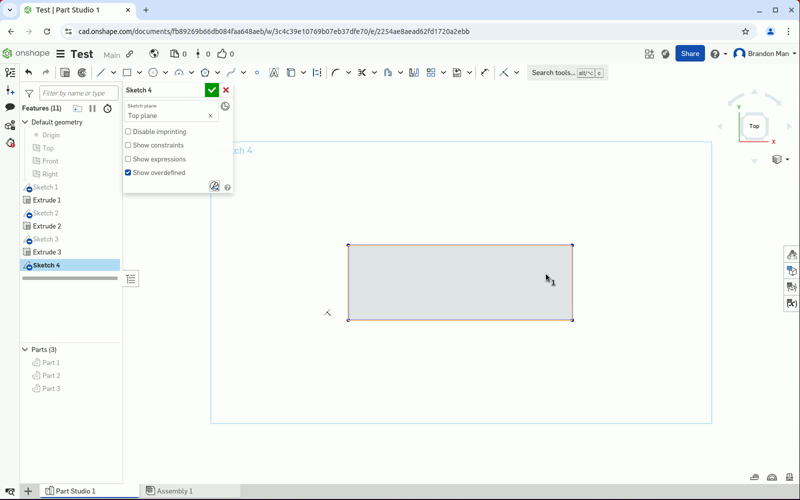
mouse_move(73, 352)
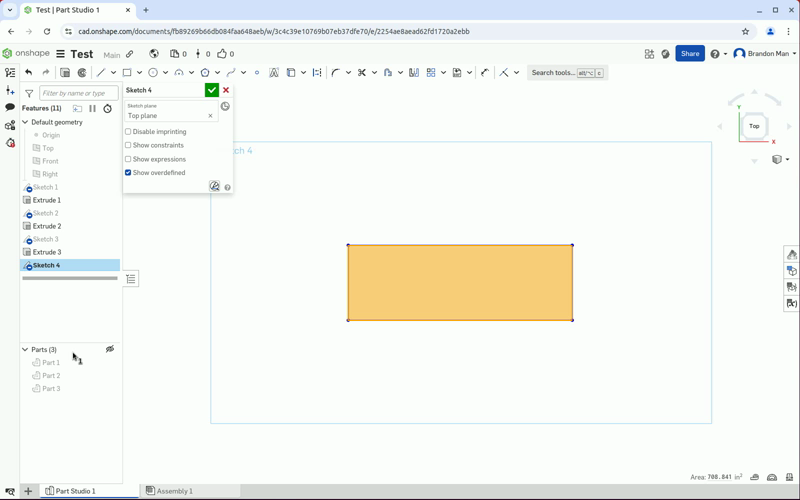
key(shift+y)
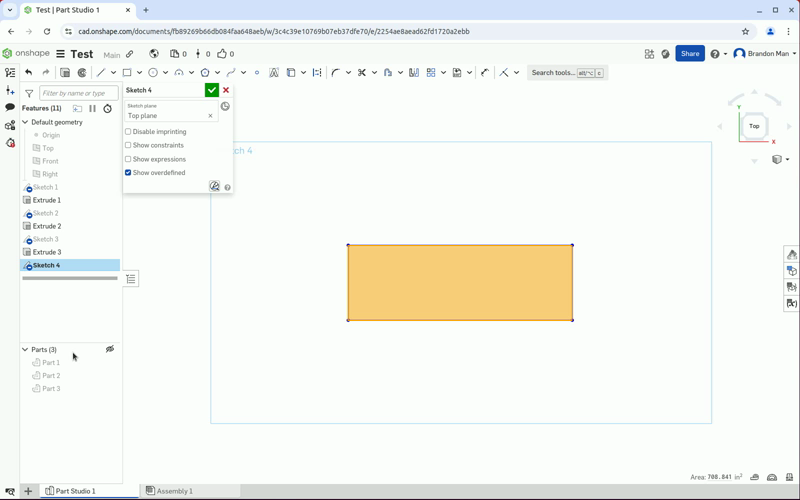
key(shift+e)
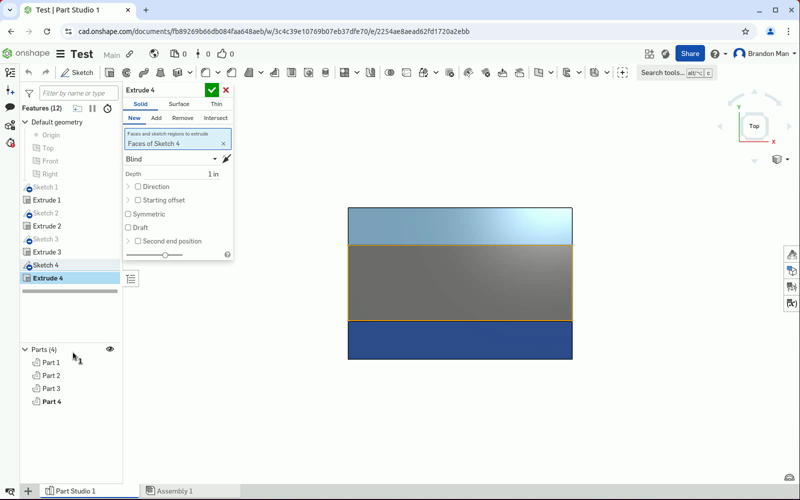
mouse_move(143, 106)
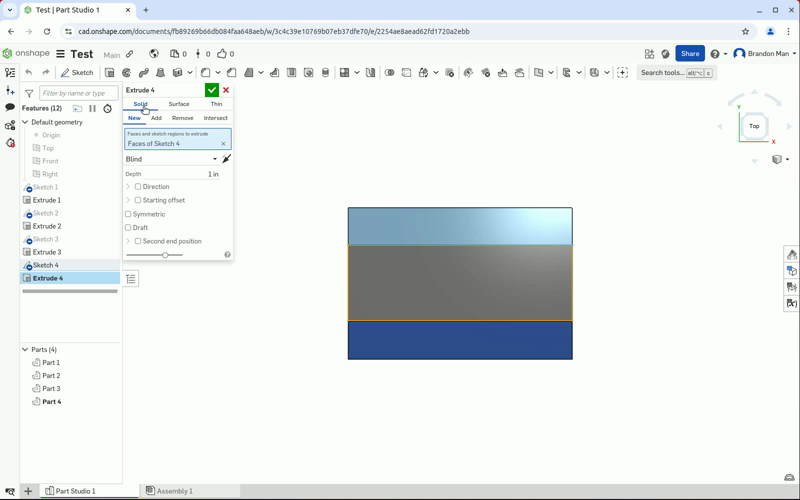
click(143, 106)
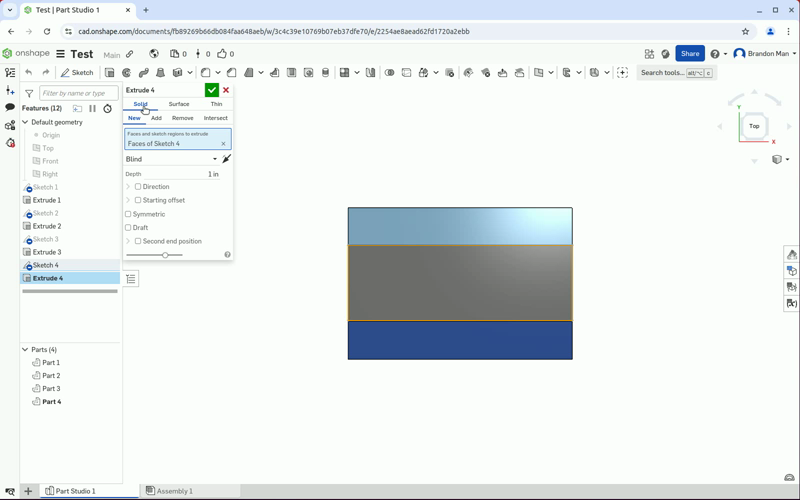
mouse_move(137, 120)
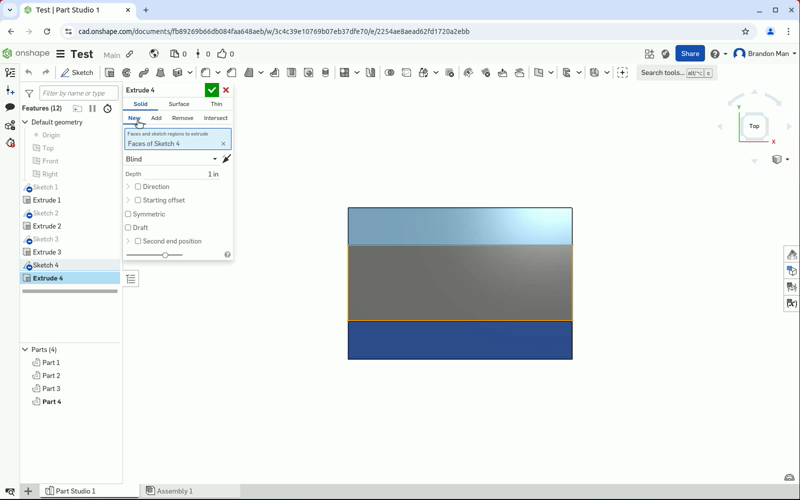
click(137, 120)
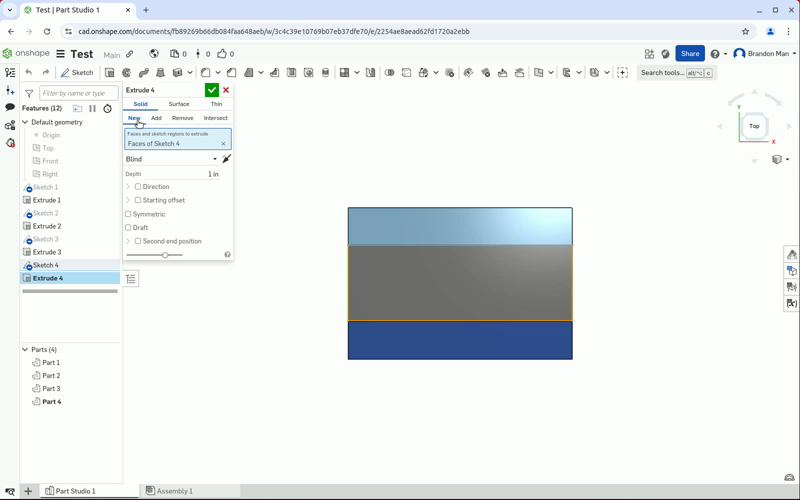
key(tab, 4)
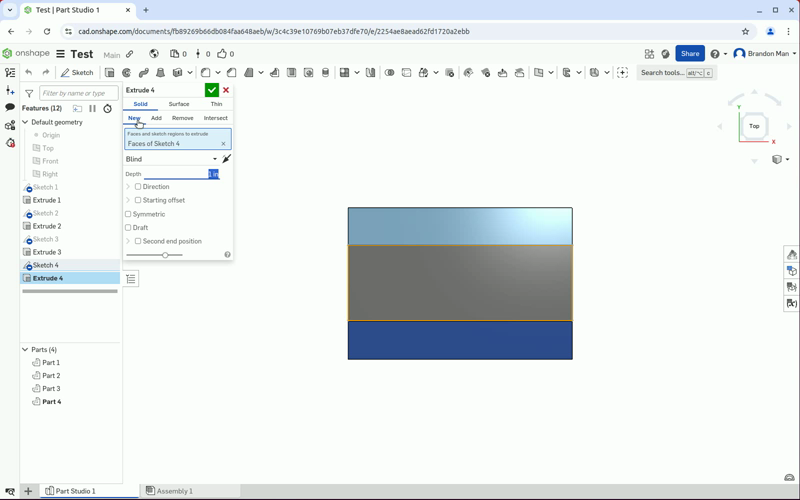
text(6.258)
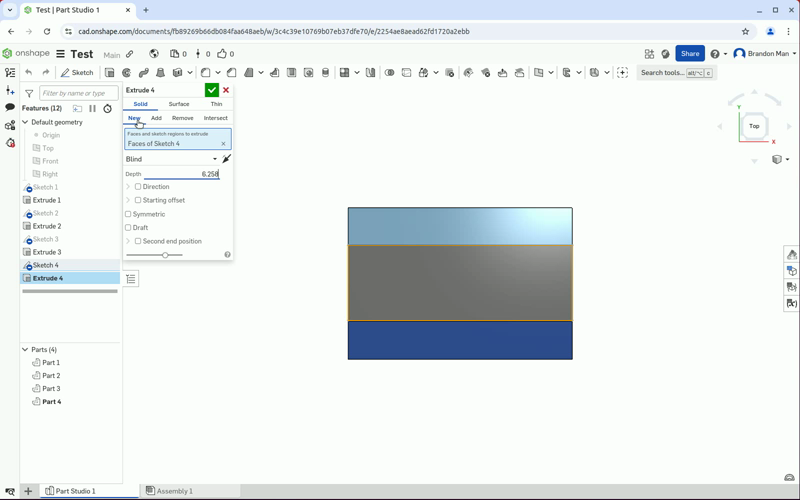
key(enter)
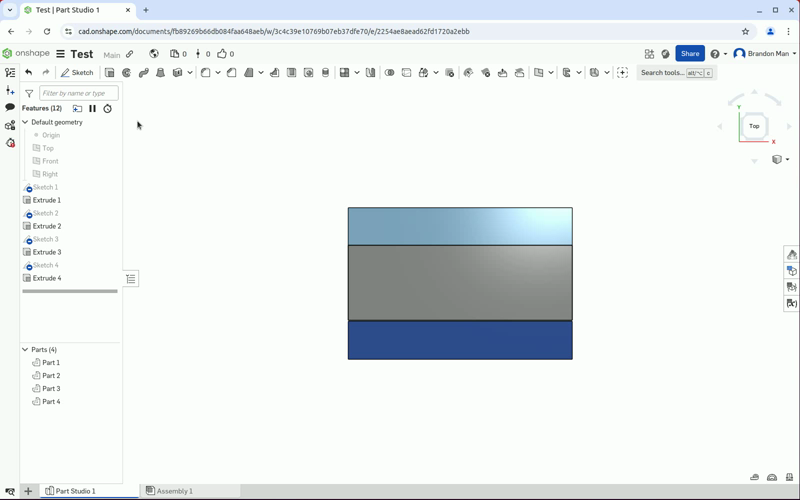
key(shift+h)
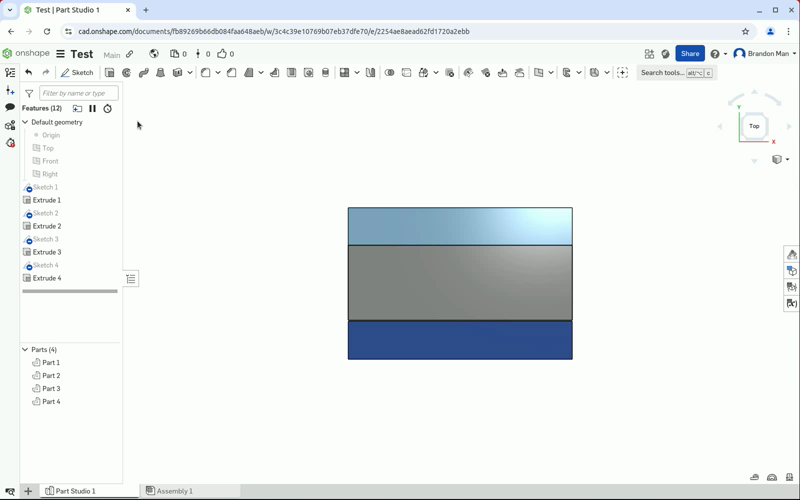
key(shift+h)
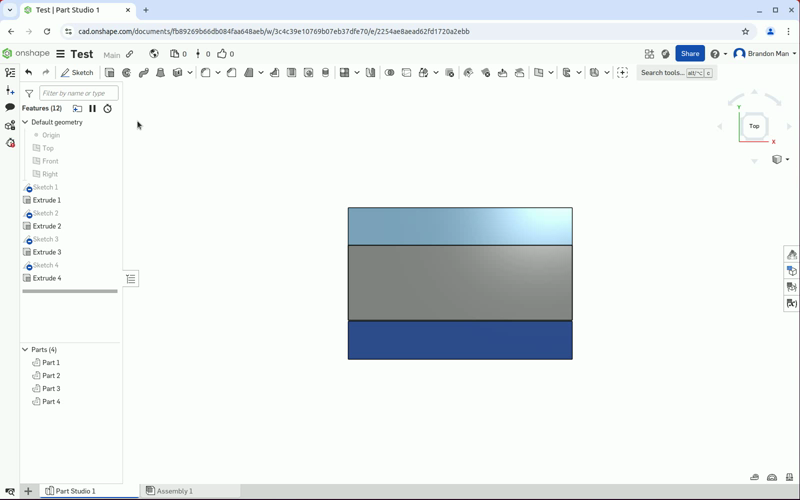
mouse_move(73, 189)
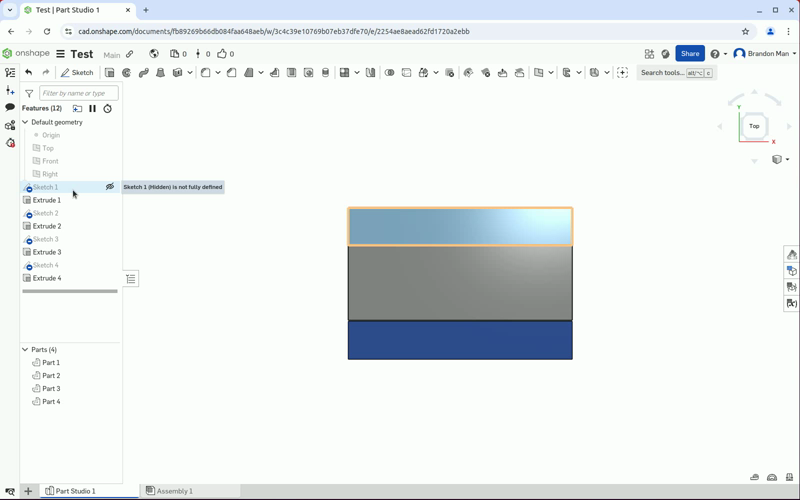
click(73, 189)
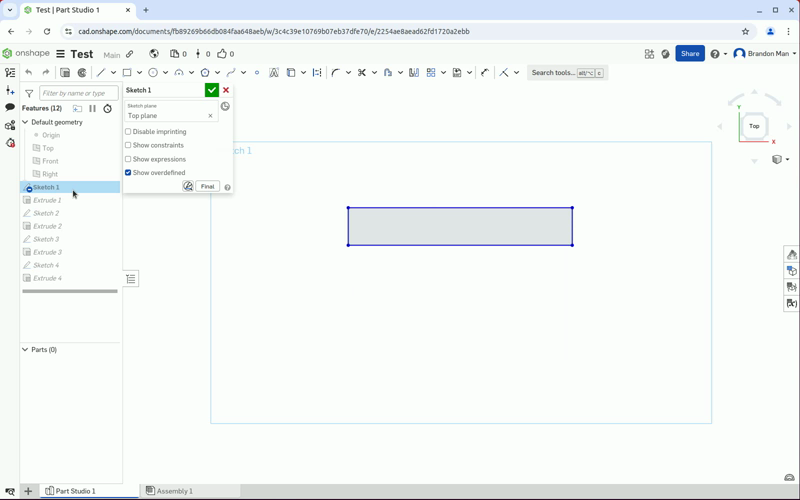
mouse_move(229, 92)
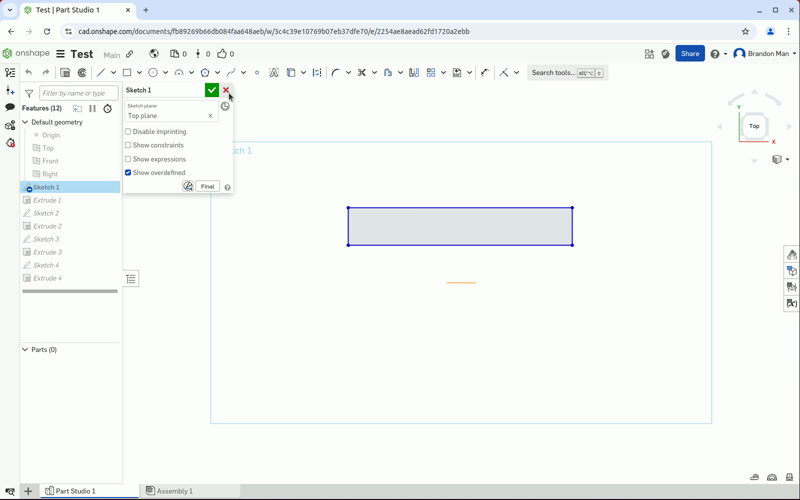
click(229, 92)
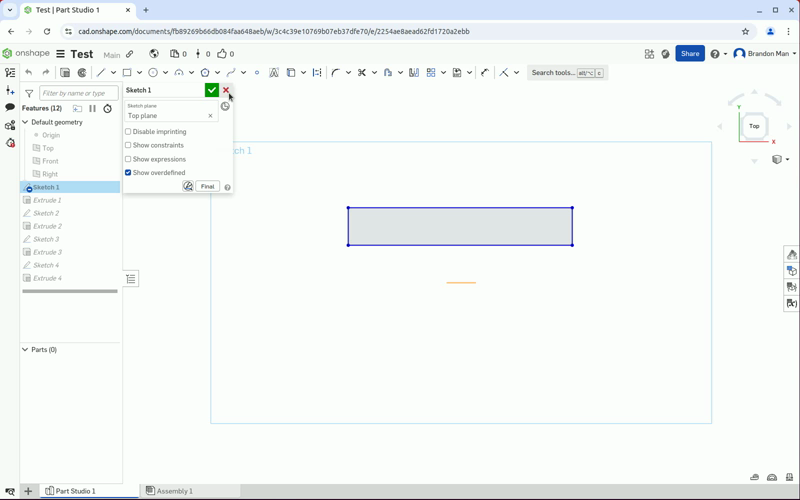
key(shift+s)
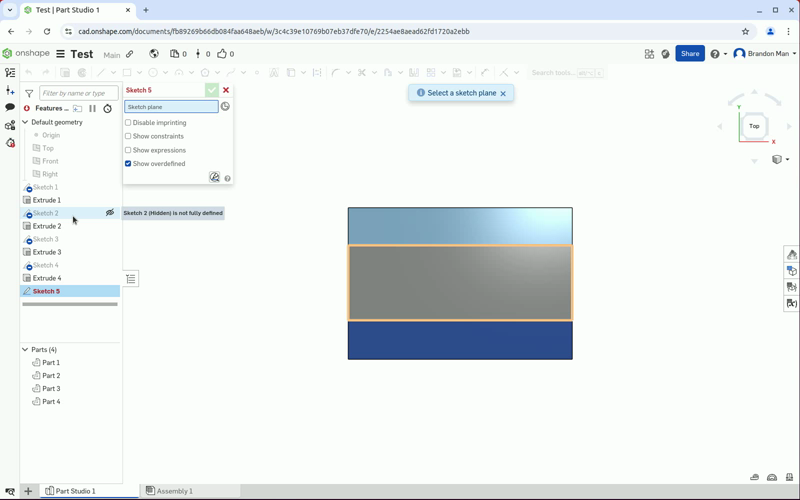
scroll(3)
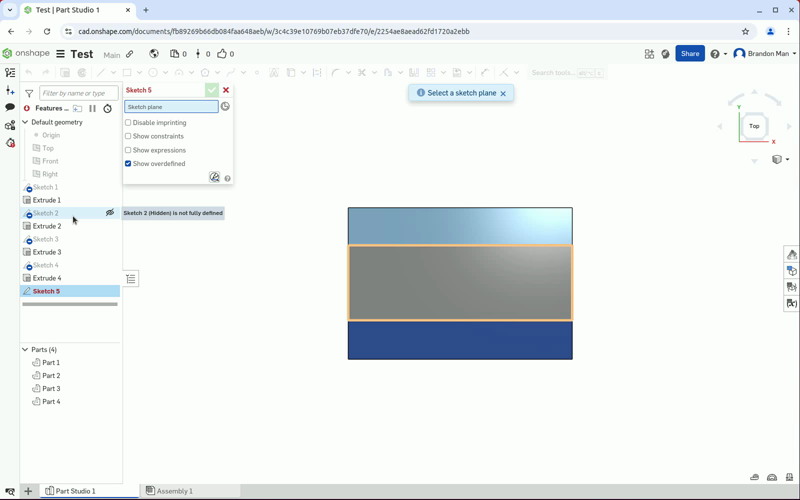
mouse_move(73, 150)
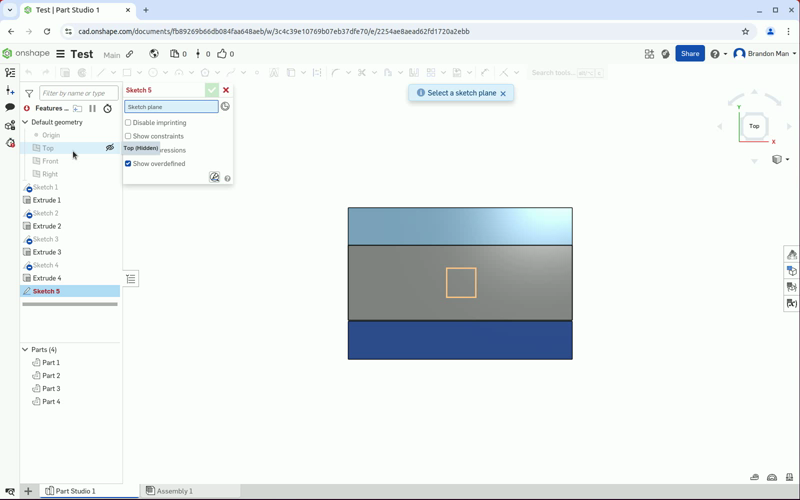
click(73, 150)
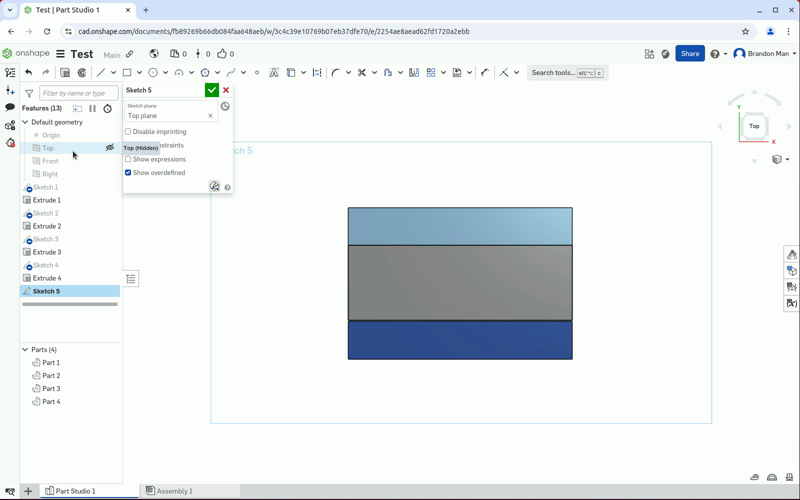
mouse_move(73, 352)
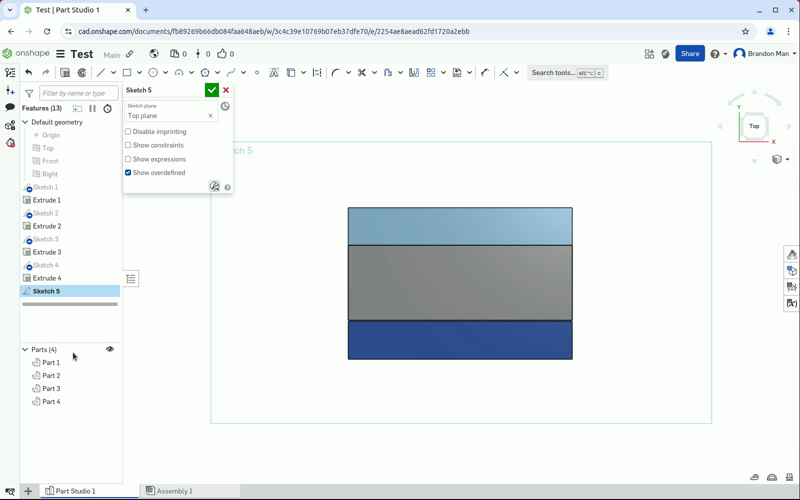
key(y)
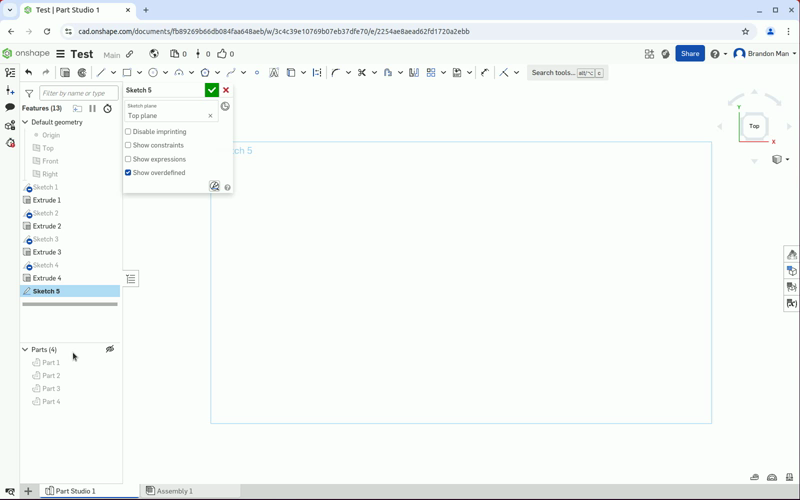
key(l)
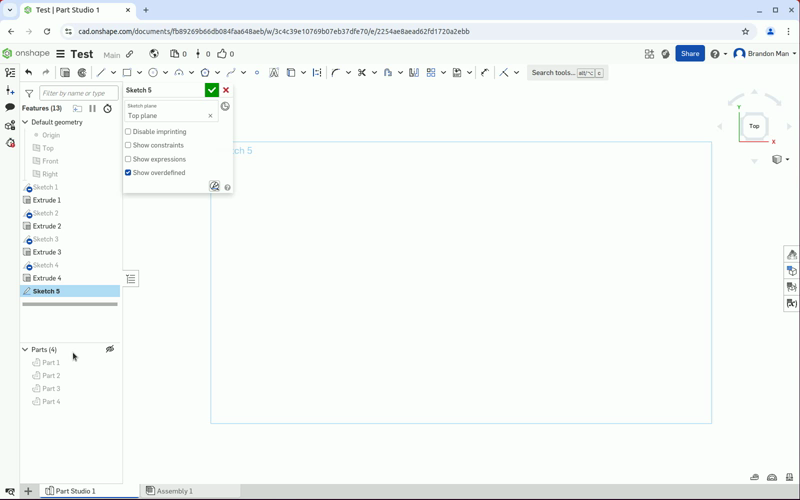
key_down(shift)
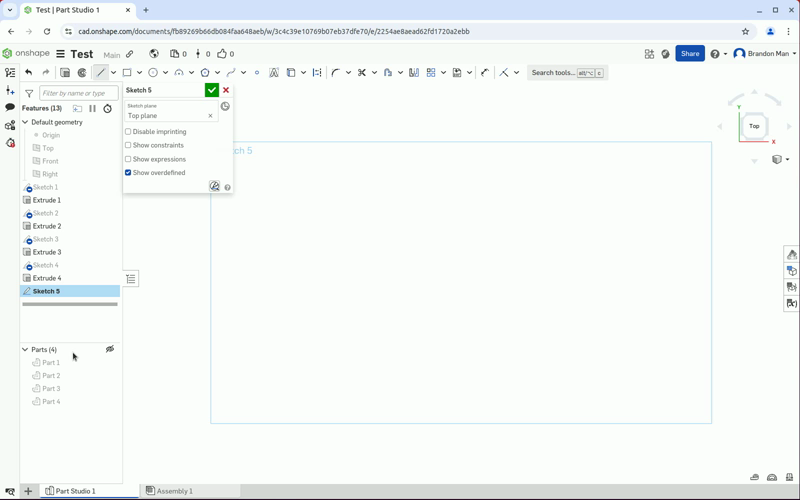
mouse_move(348, 320)
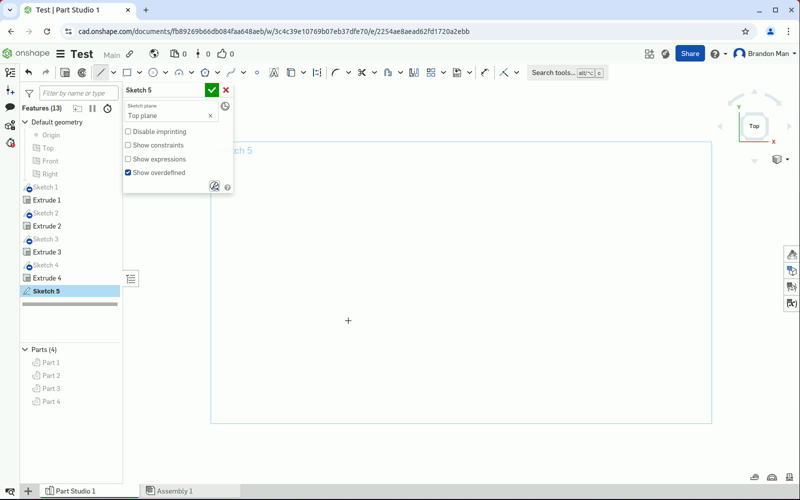
click(348, 320)
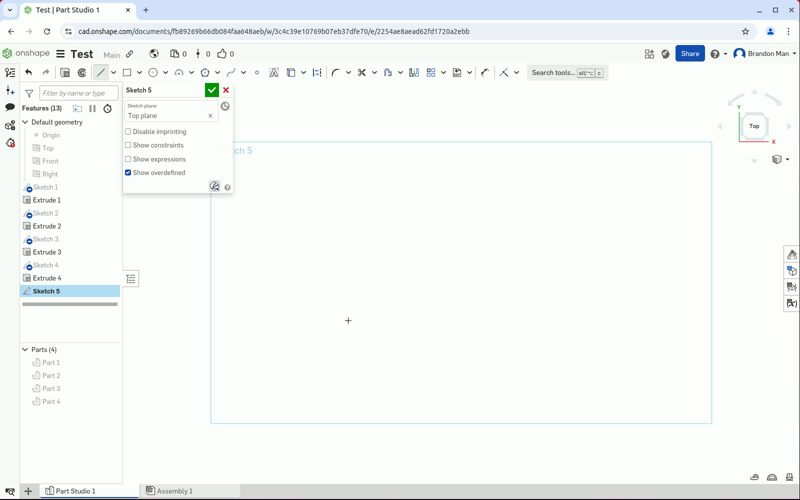
key_up(shift)
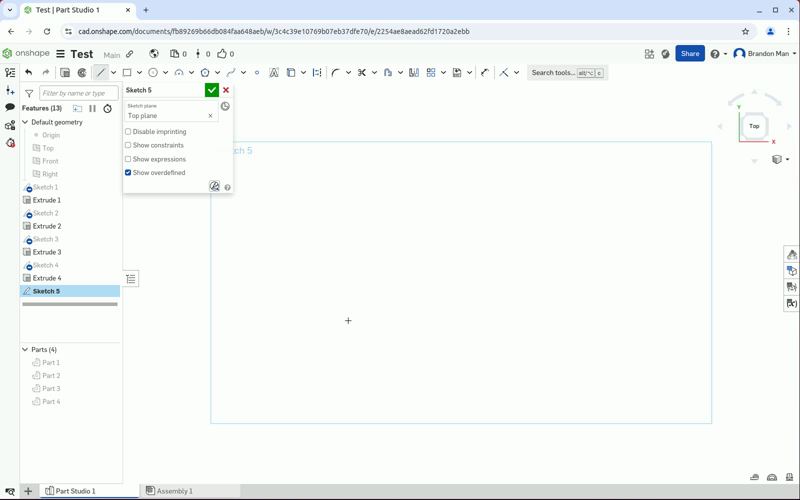
key_down(shift)
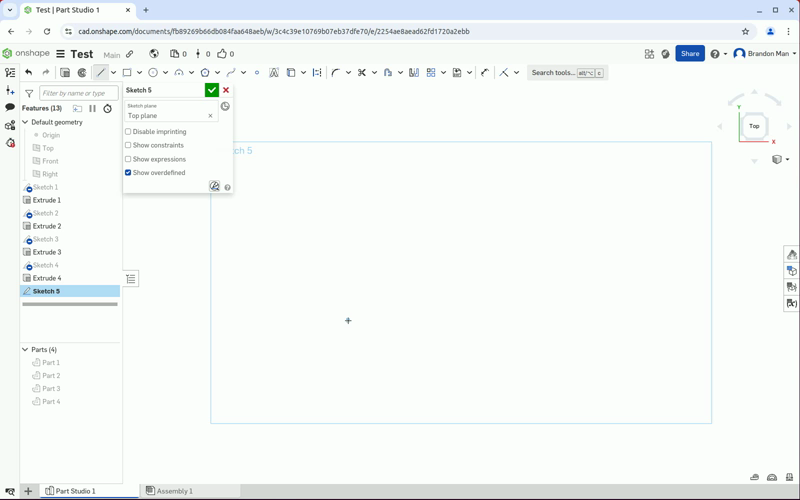
mouse_move(572, 320)
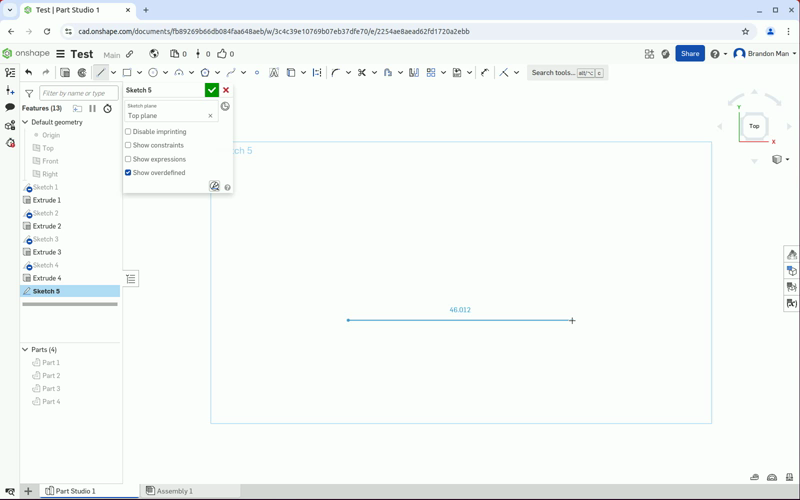
click(572, 320)
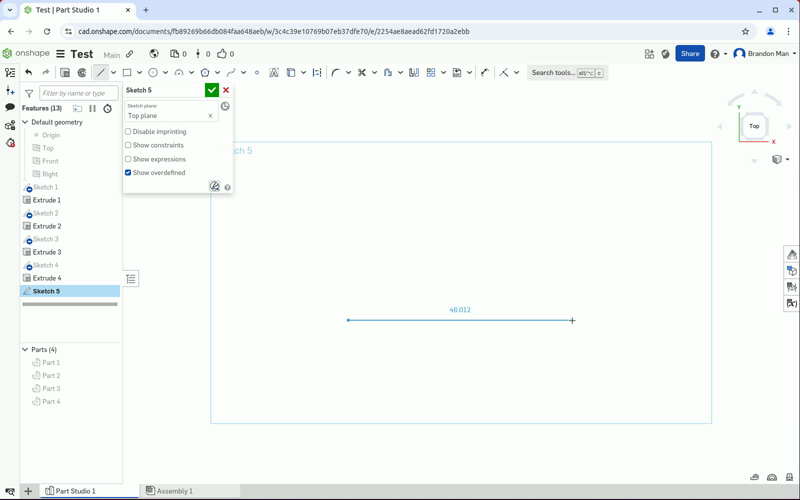
key_up(shift)
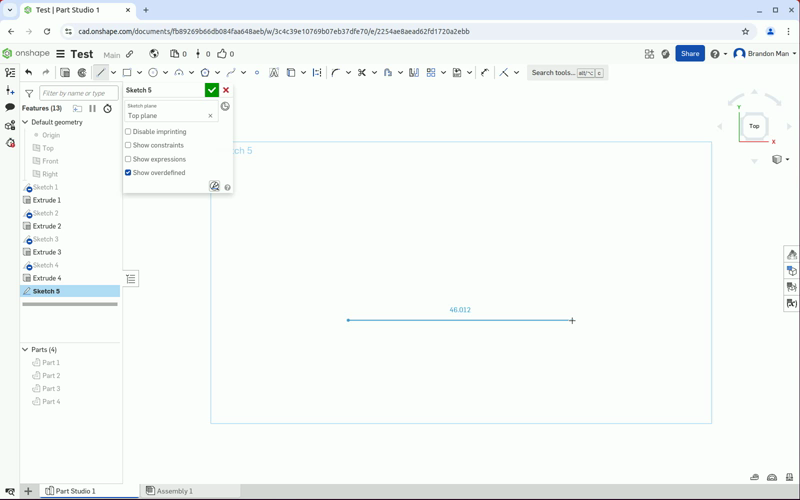
key_down(shift)
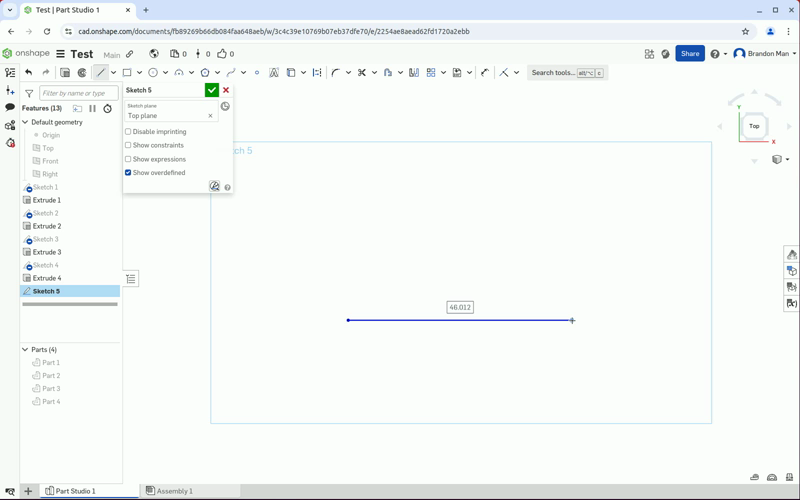
mouse_move(572, 245)
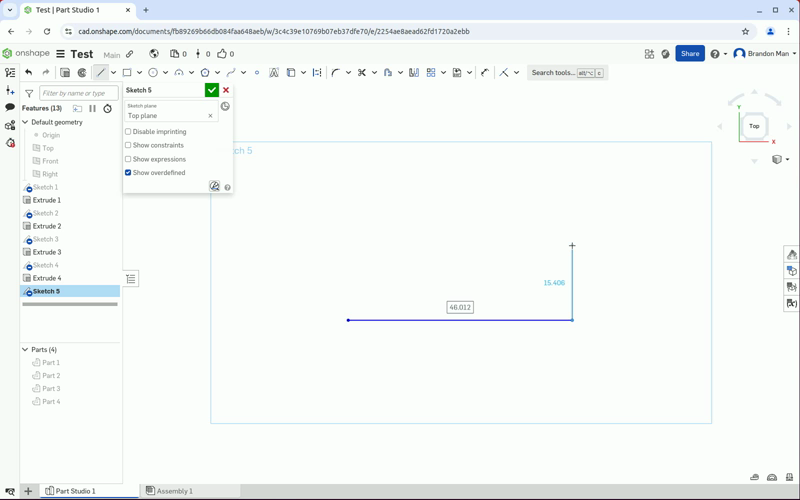
click(572, 245)
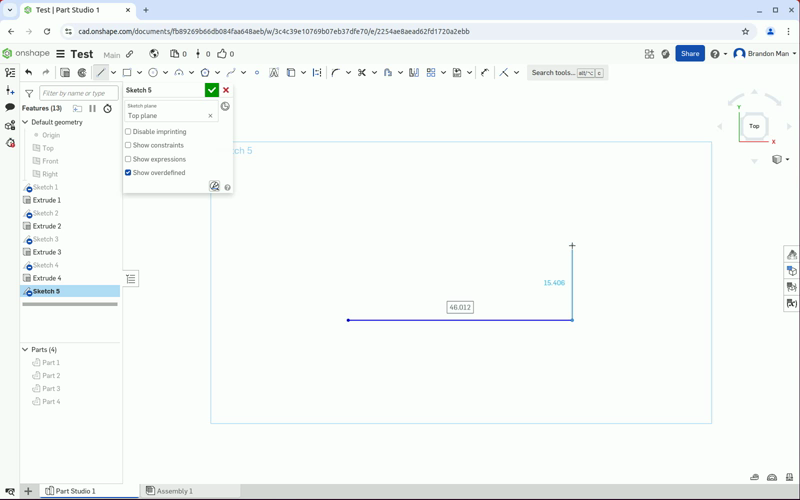
key_up(shift)
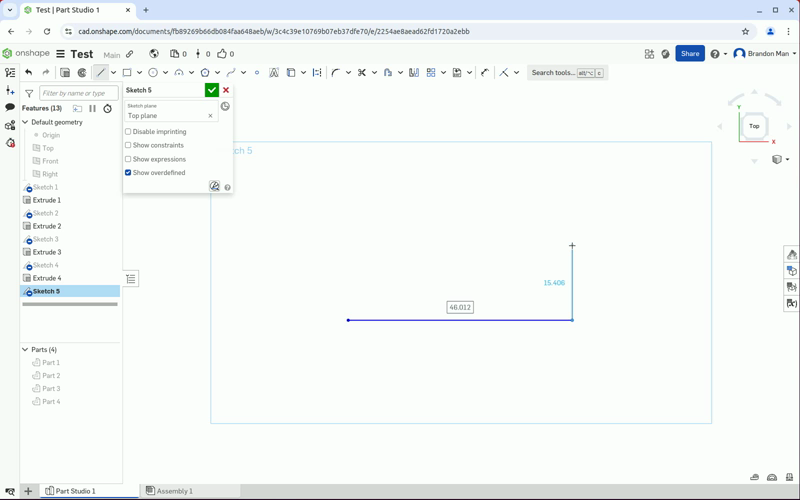
key_down(shift)
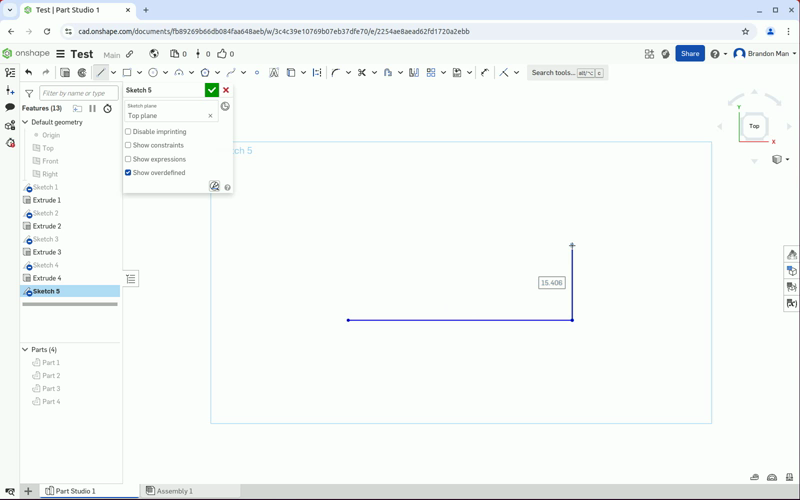
mouse_move(348, 245)
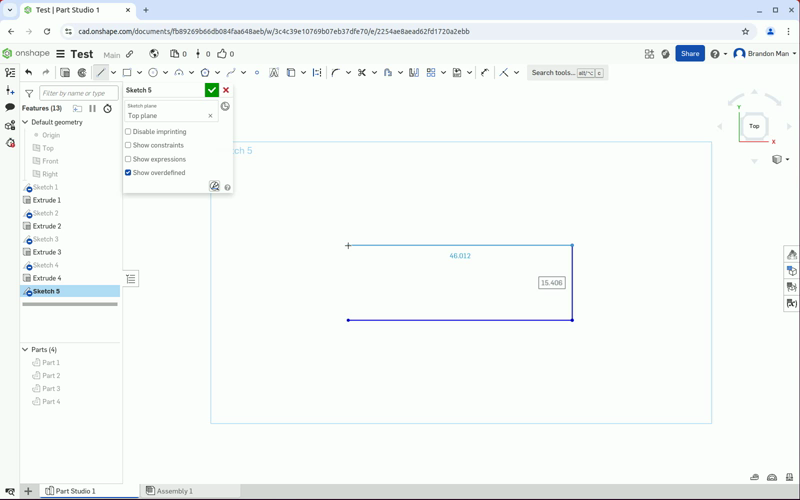
click(348, 245)
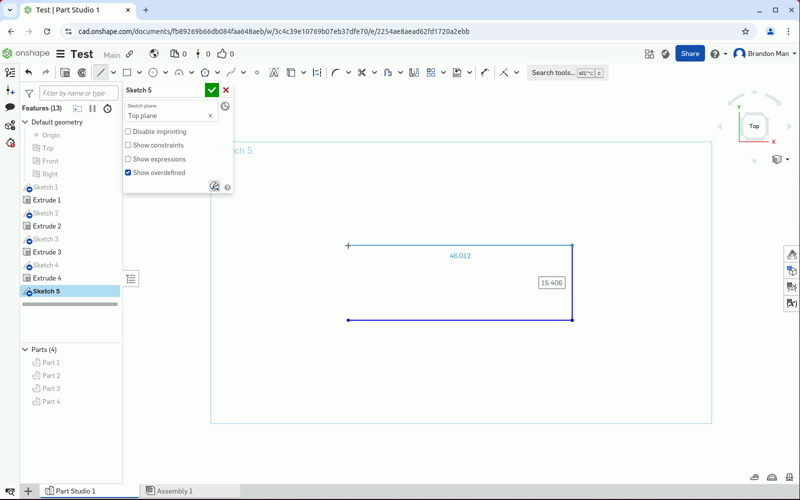
key_up(shift)
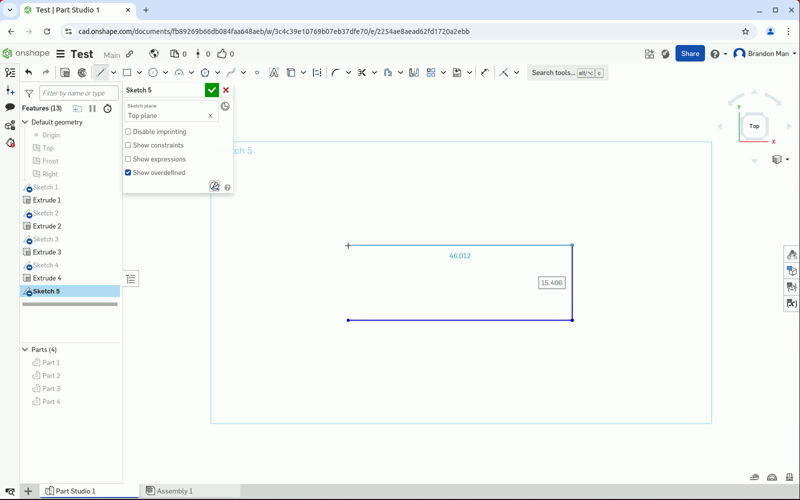
key_down(shift)
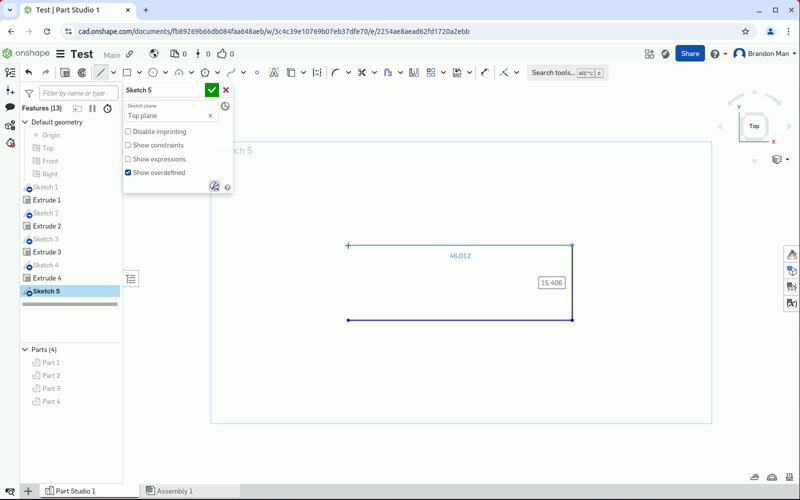
mouse_move(348, 320)
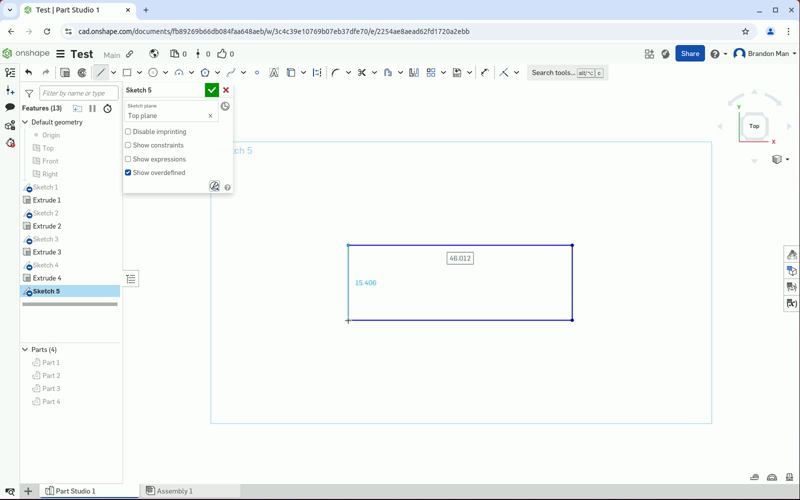
key_up(shift)
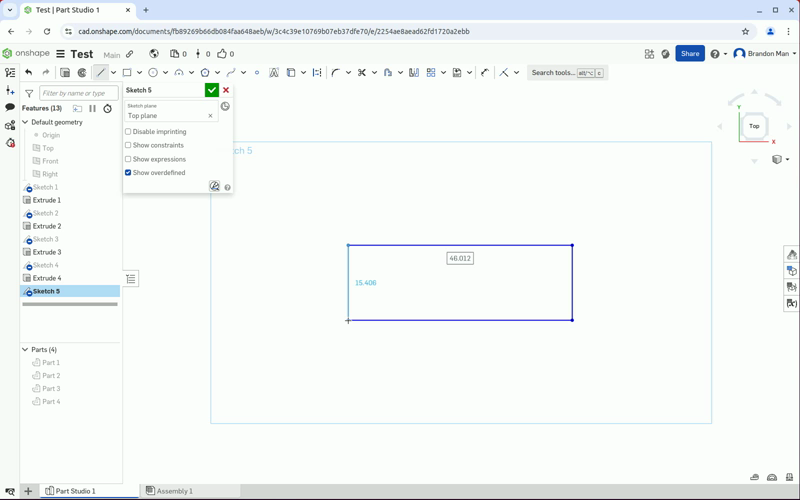
click(348, 320)
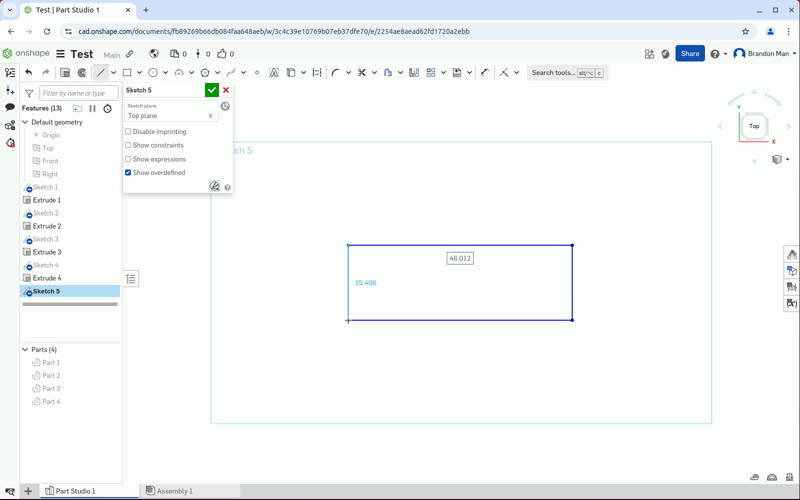
key(esc)
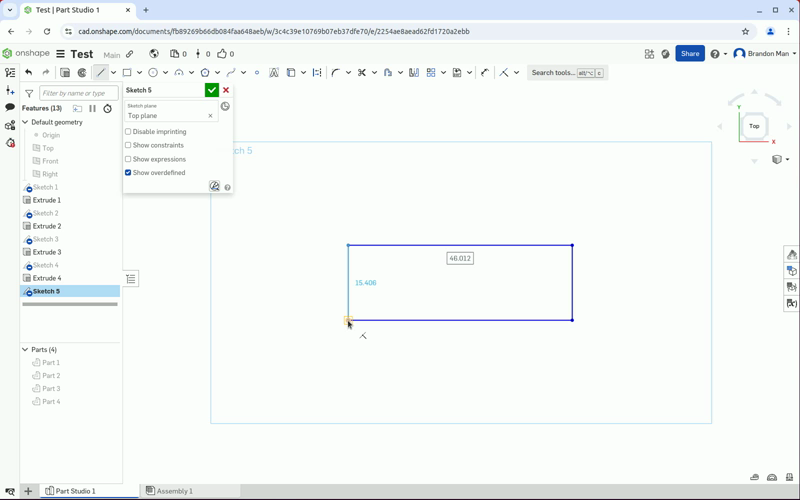
mouse_move(518, 299)
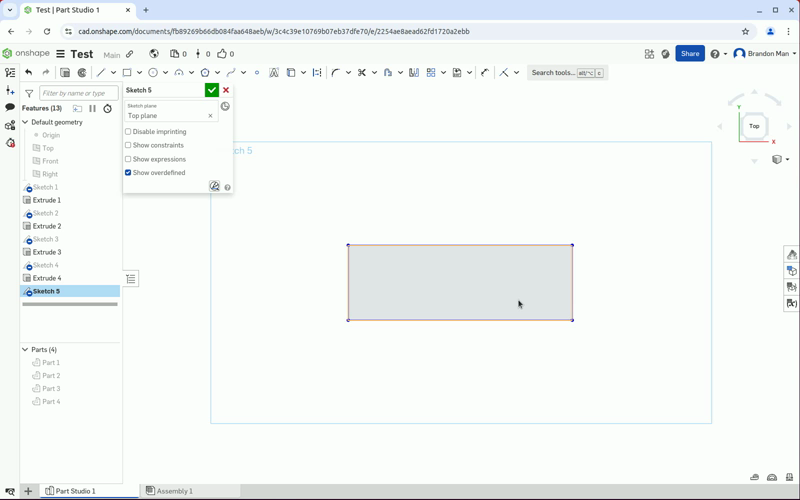
click(518, 299)
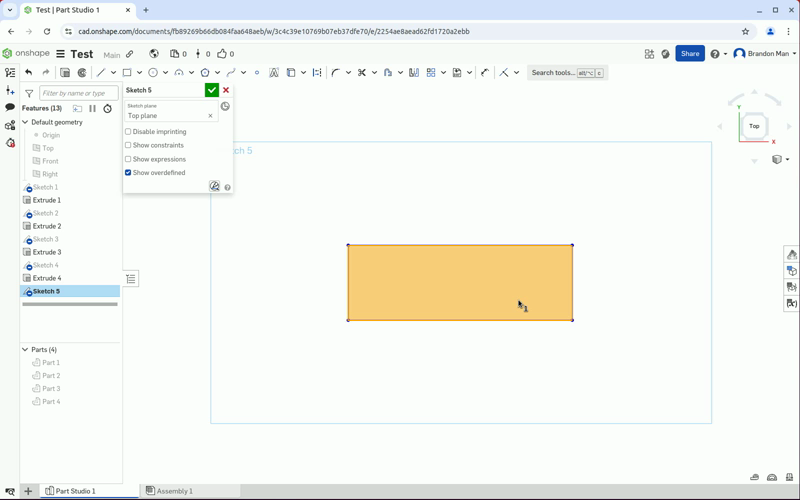
mouse_move(73, 352)
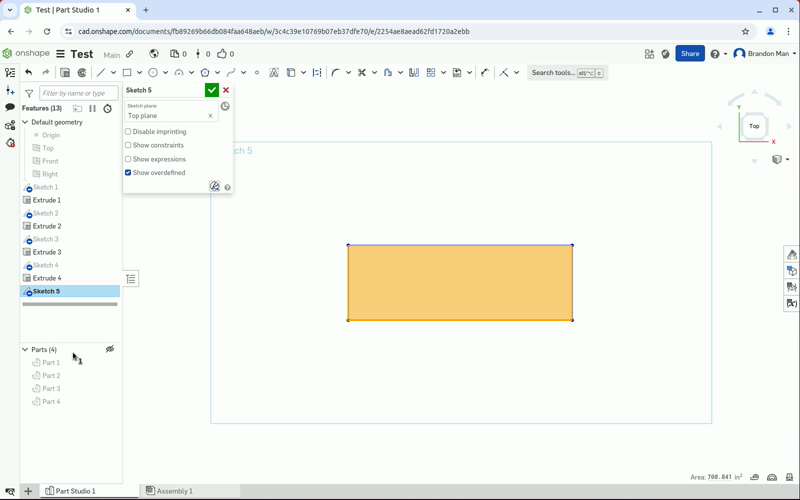
key(shift+y)
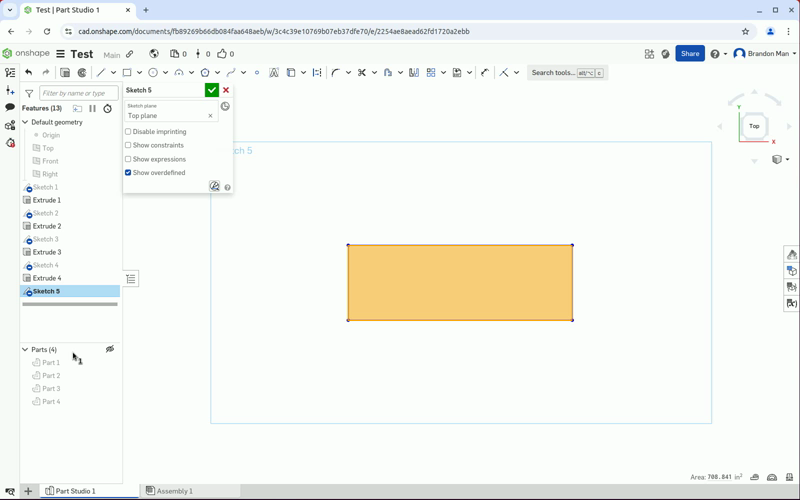
key(shift+e)
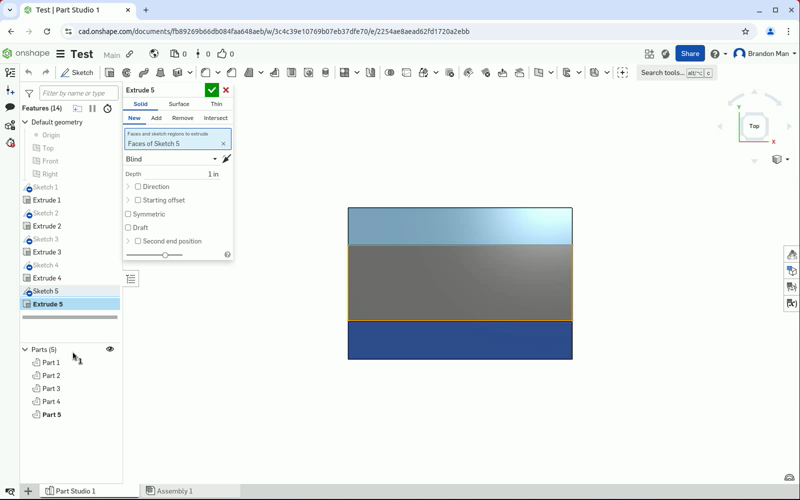
mouse_move(143, 106)
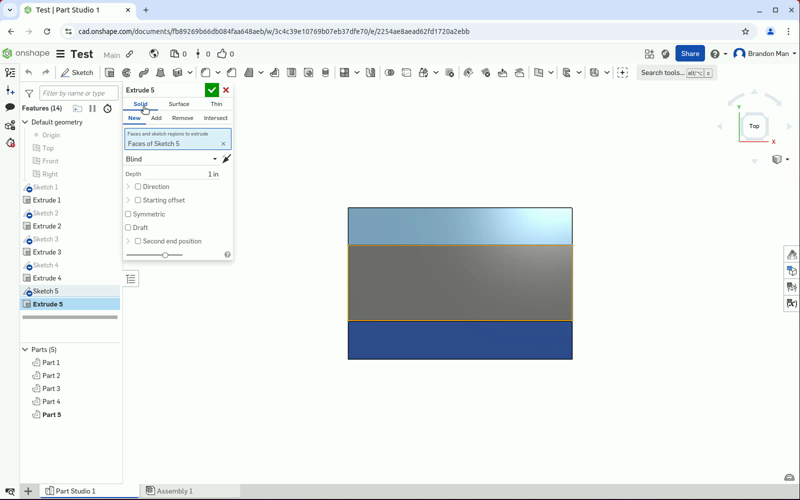
click(143, 106)
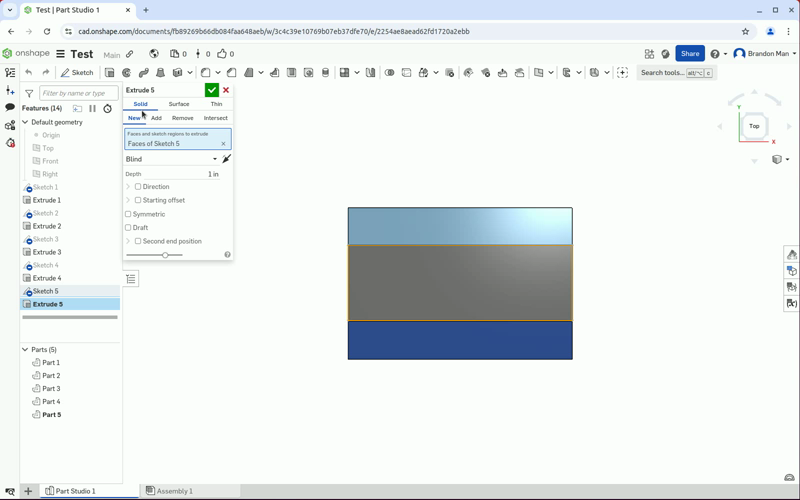
mouse_move(137, 120)
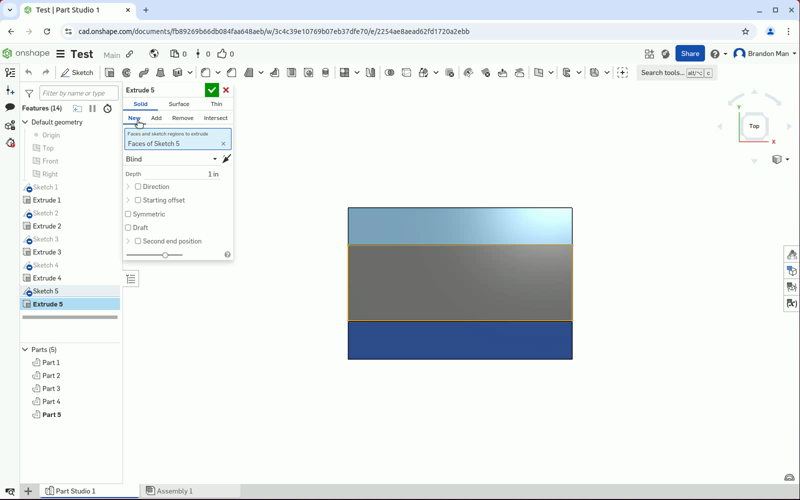
click(137, 120)
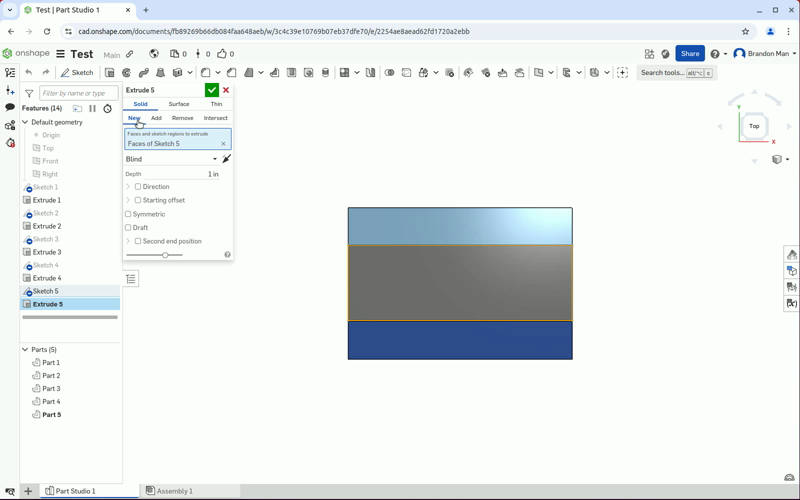
key(tab, 4)
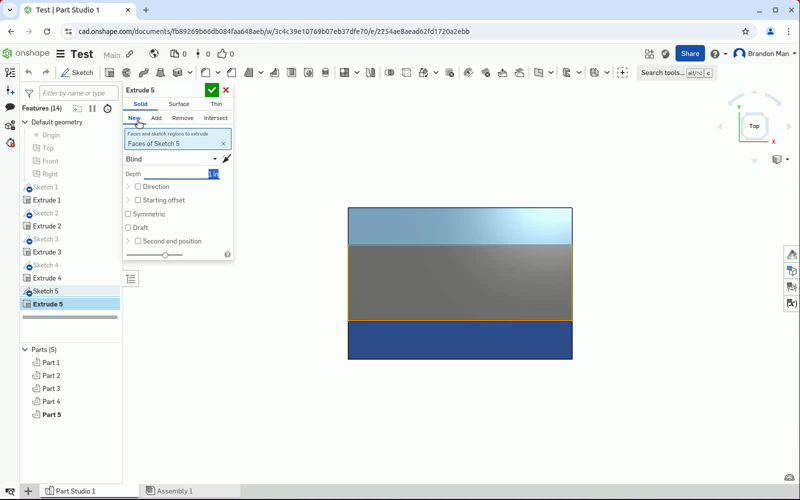
text(6.258)
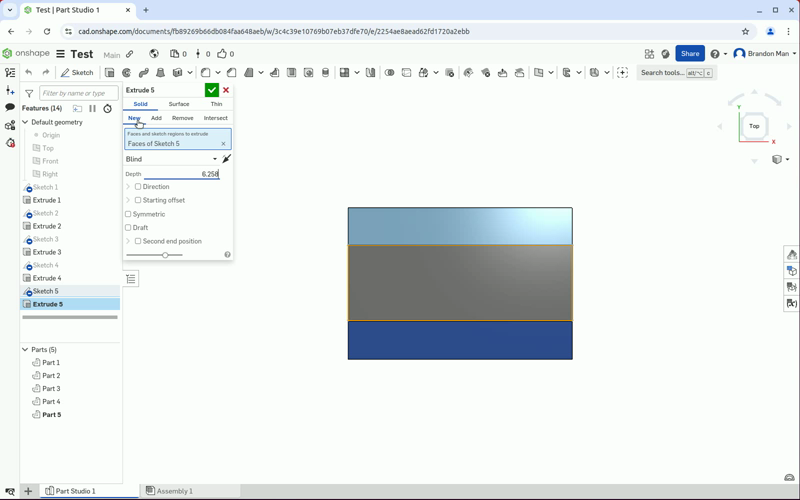
key(enter)
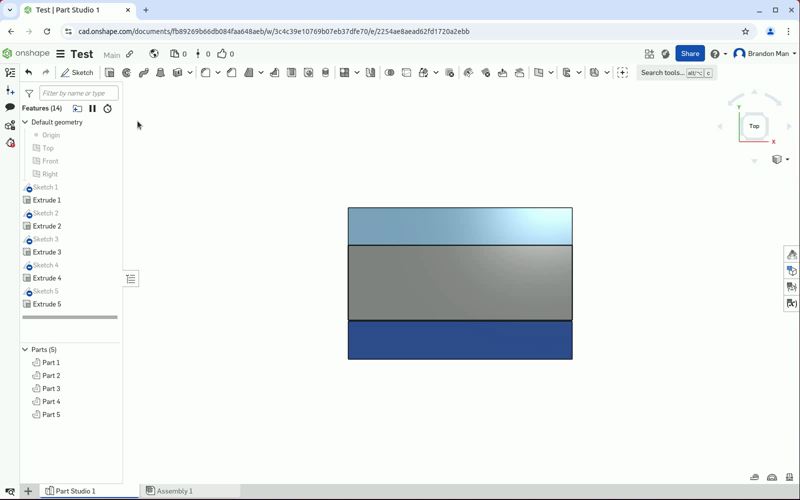
key(shift+h)
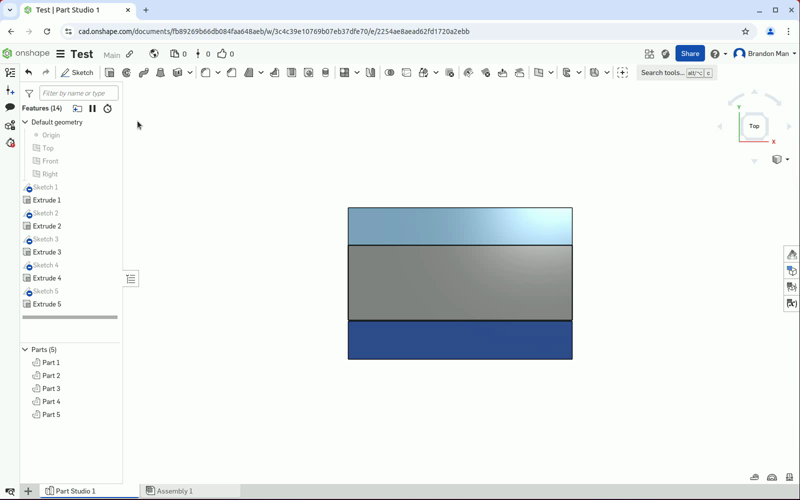
key(shift+h)
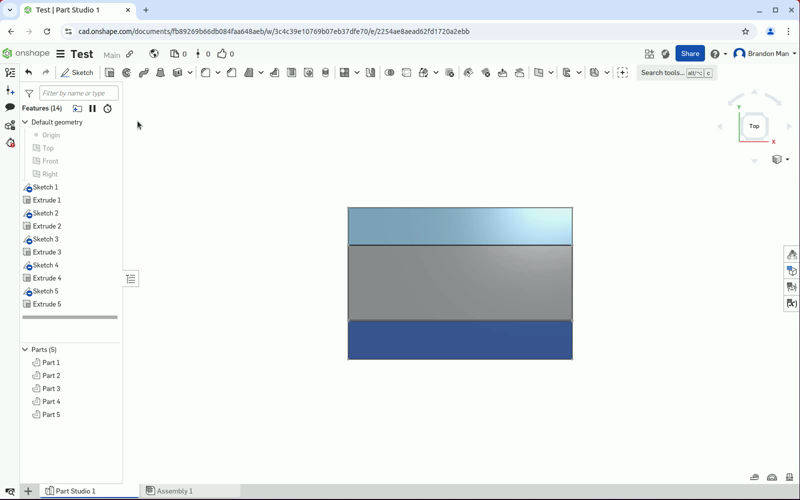
key(shift+7)
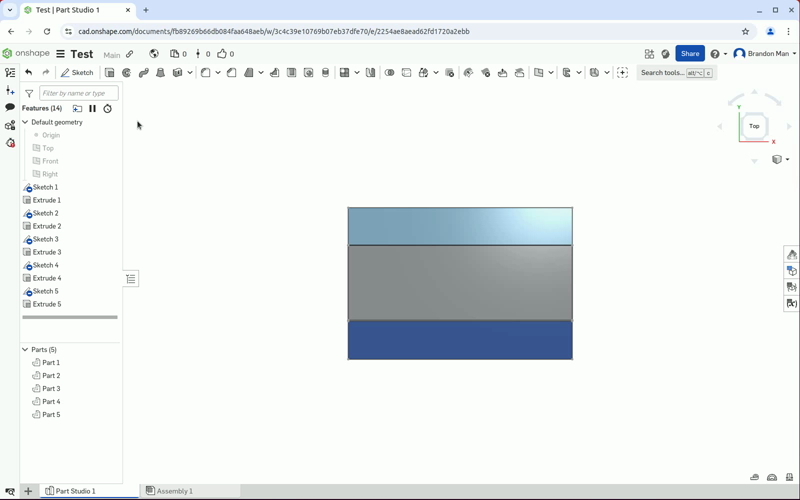
key(up, 3)
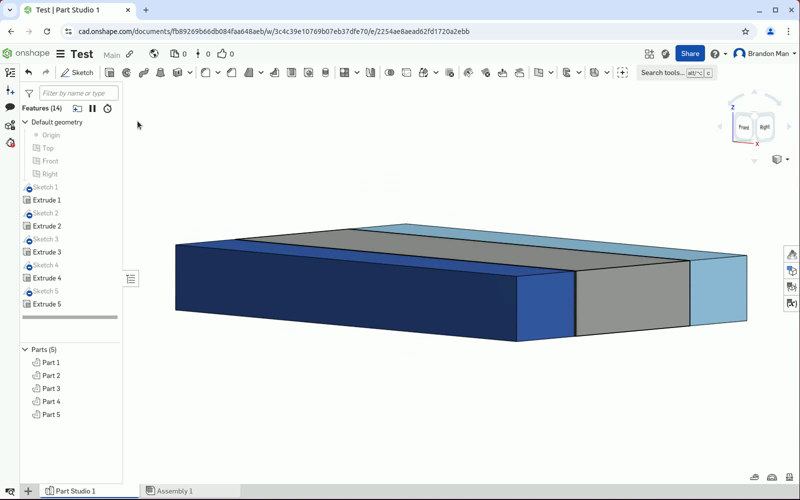
key(left, 3)
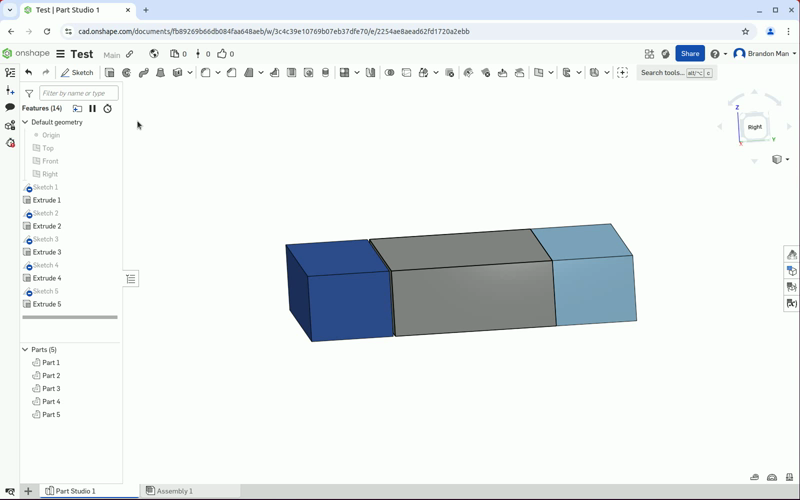
key(right, 3)
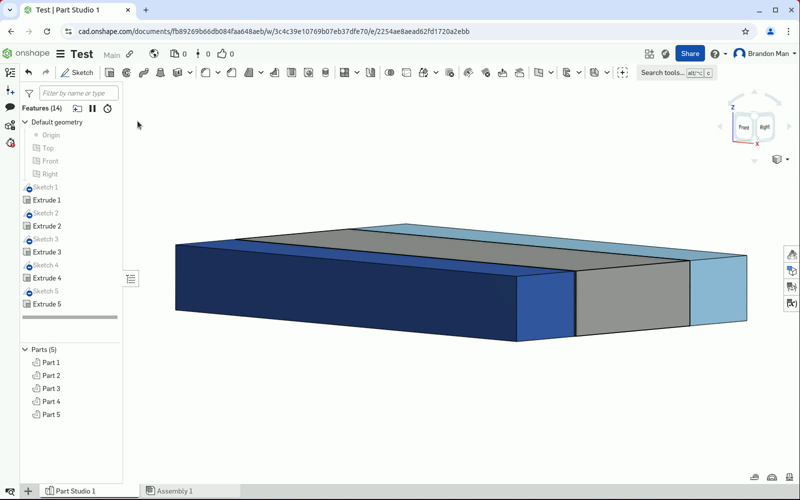
key(down, 3)
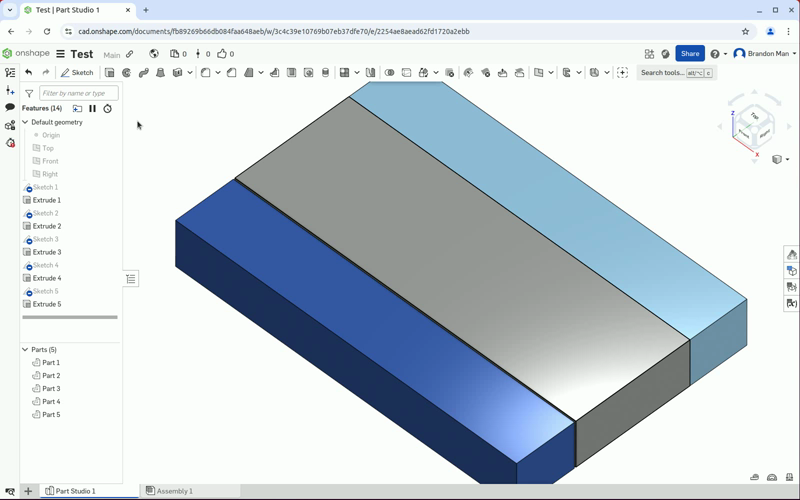
mouse_move(73, 189)
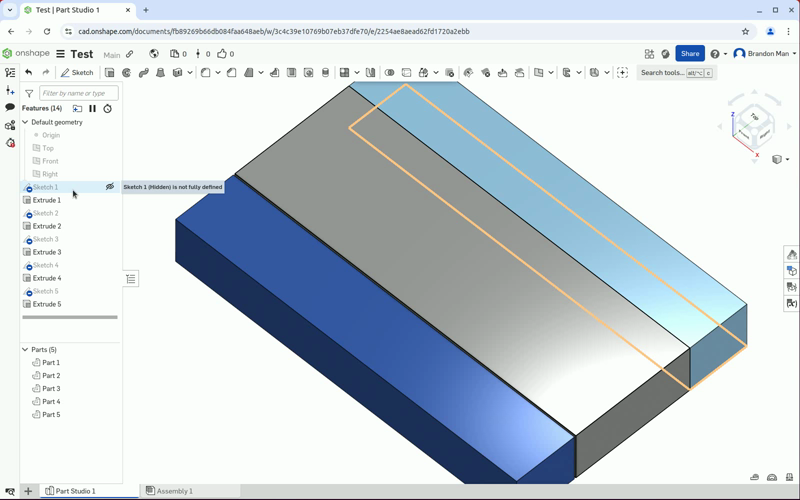
click(73, 189)